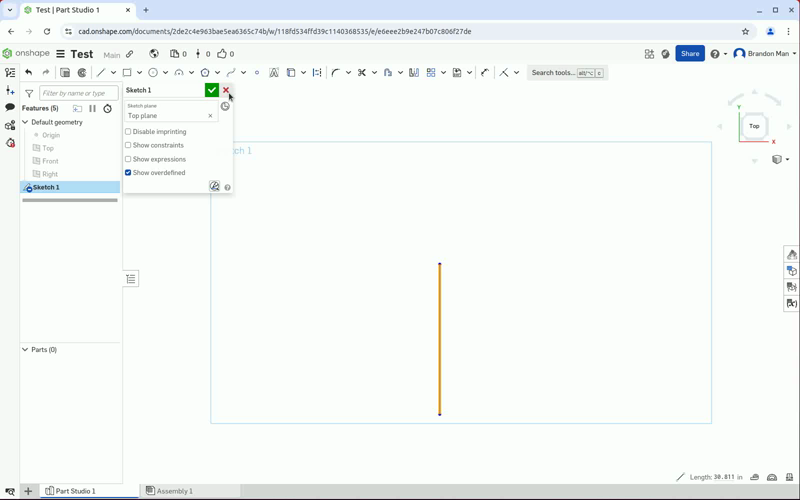
key(shift+h)
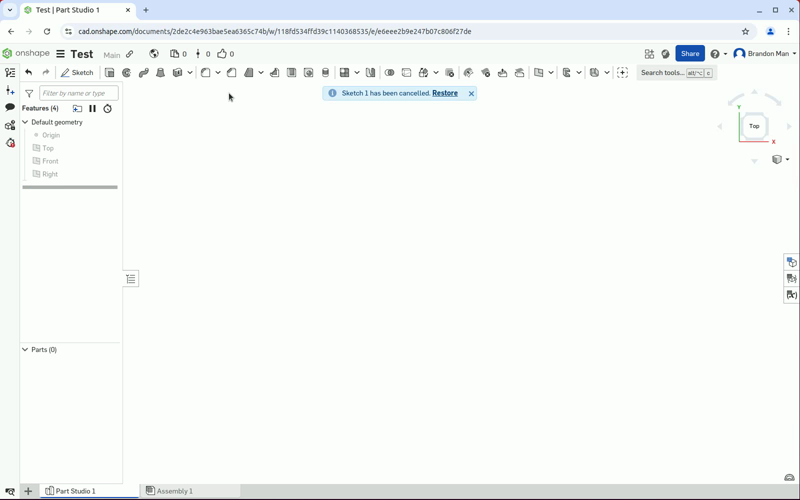
mouse_move(73, 352)
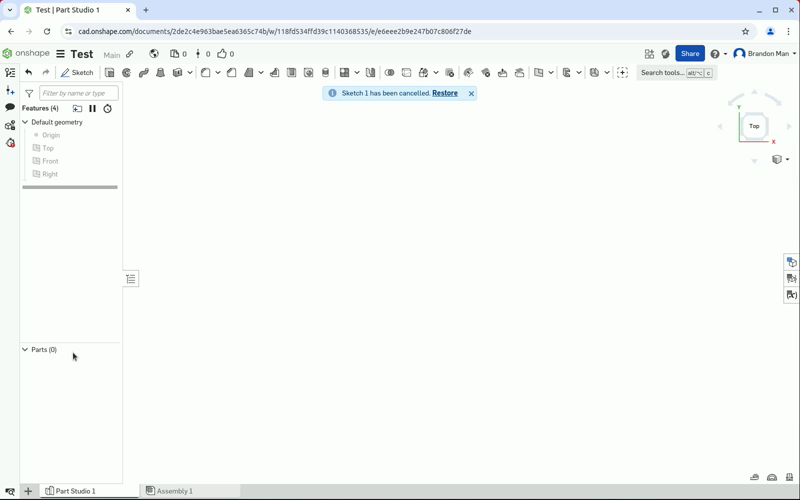
key(y)
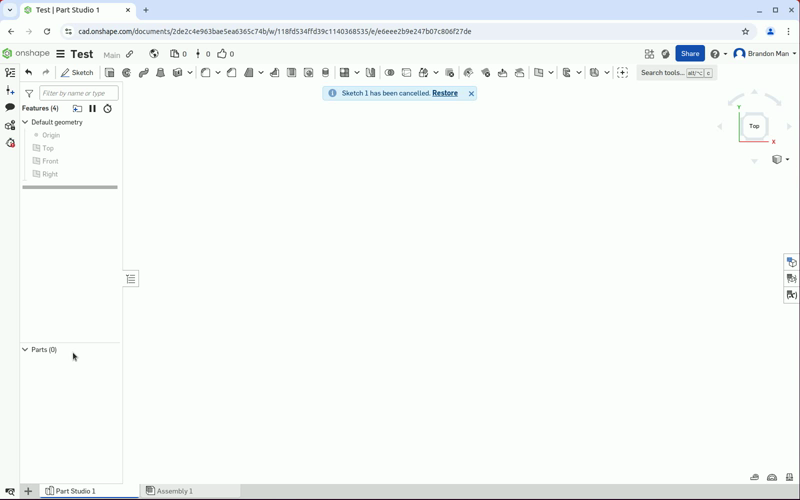
key(shift+p)
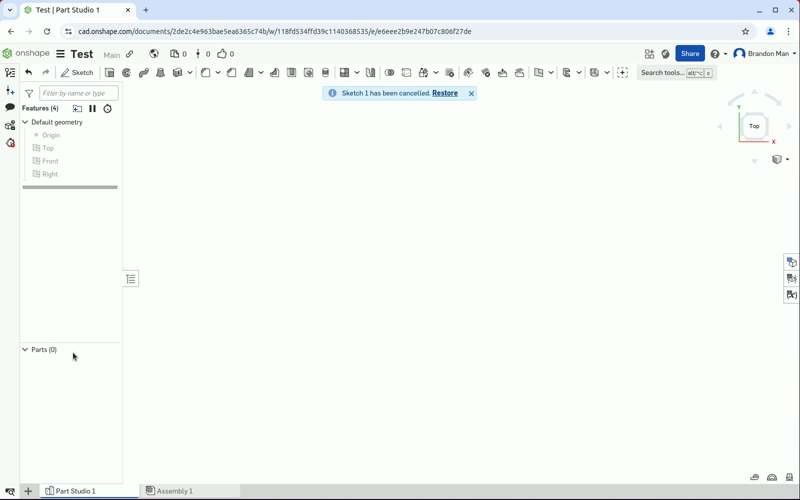
key(space)
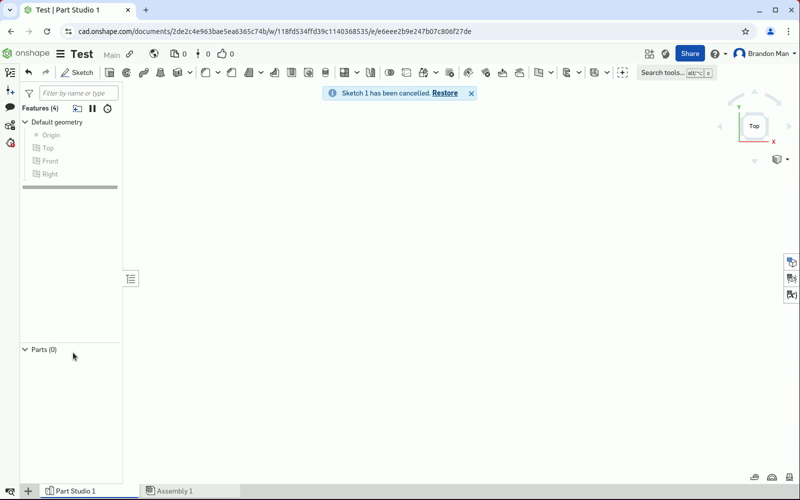
key_down(shift)
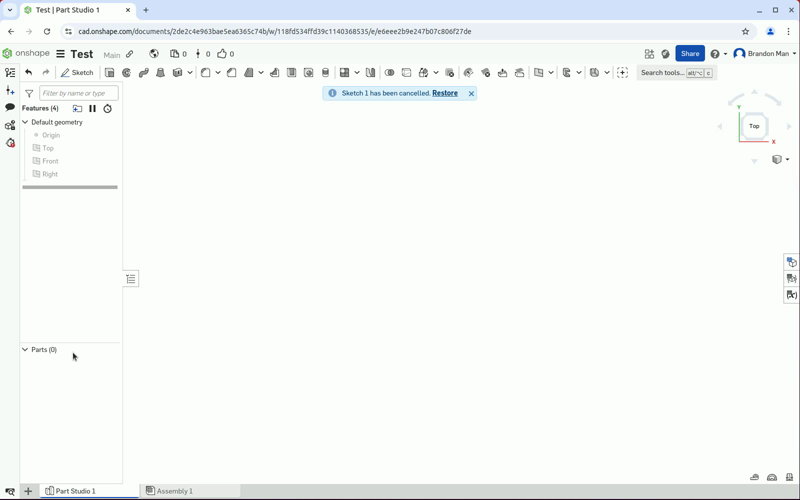
key(up)
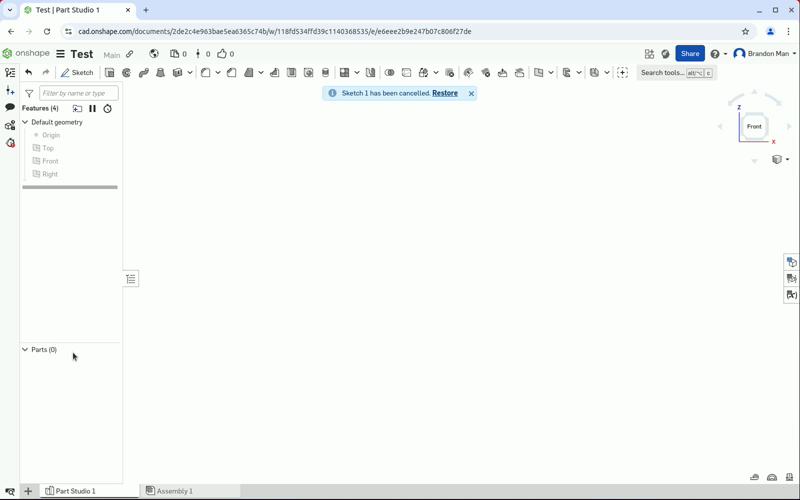
key_up(shift)
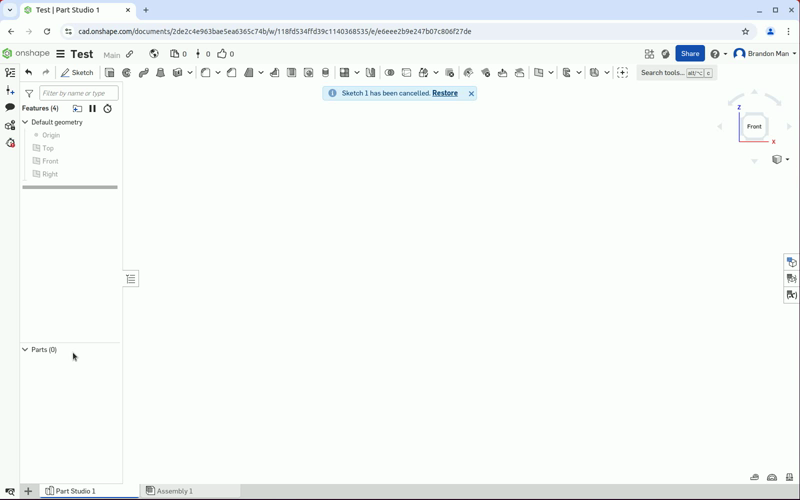
mouse_move(73, 352)
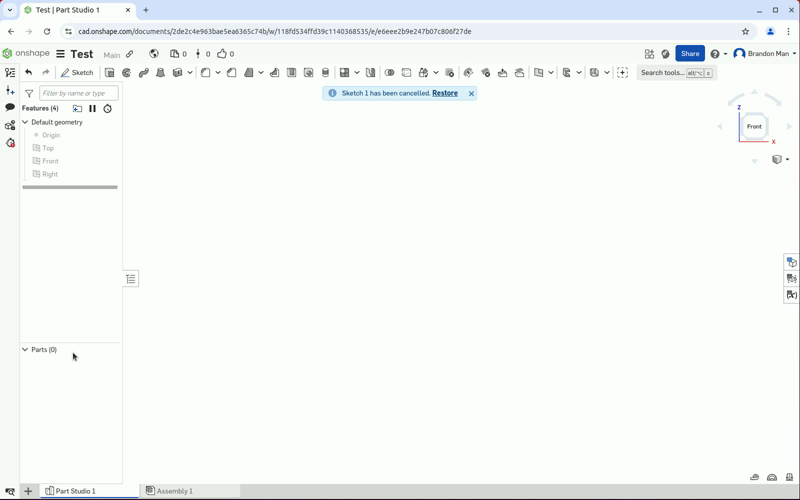
key(shift+y)
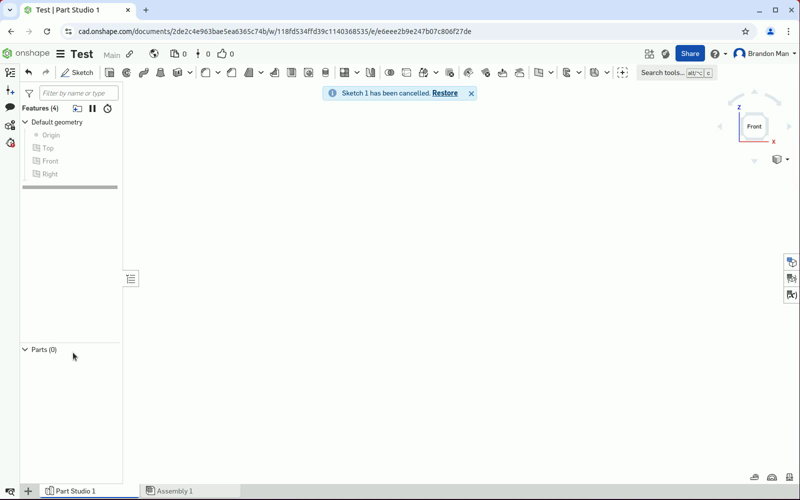
key(shift+s)
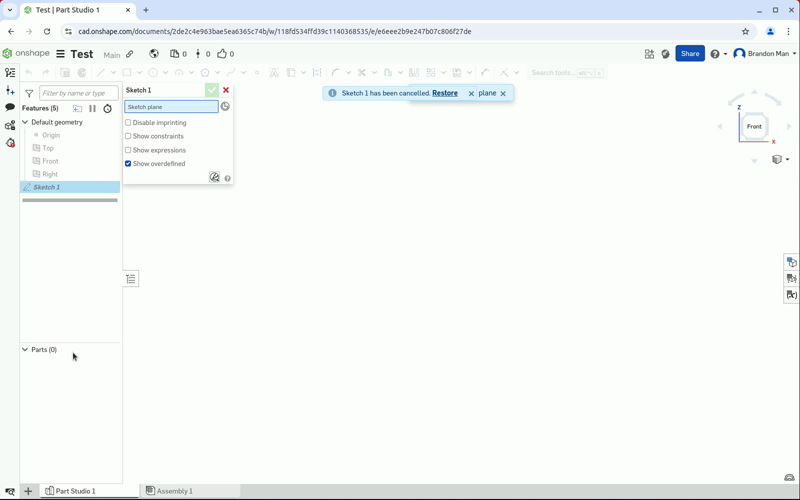
mouse_move(73, 163)
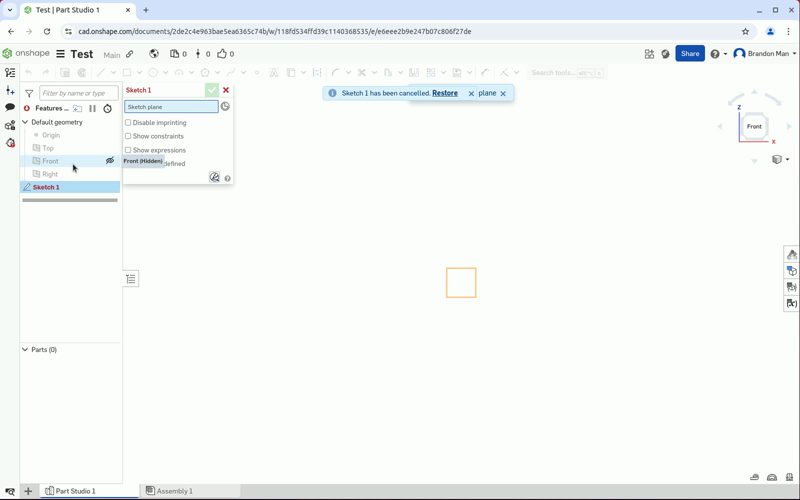
click(73, 163)
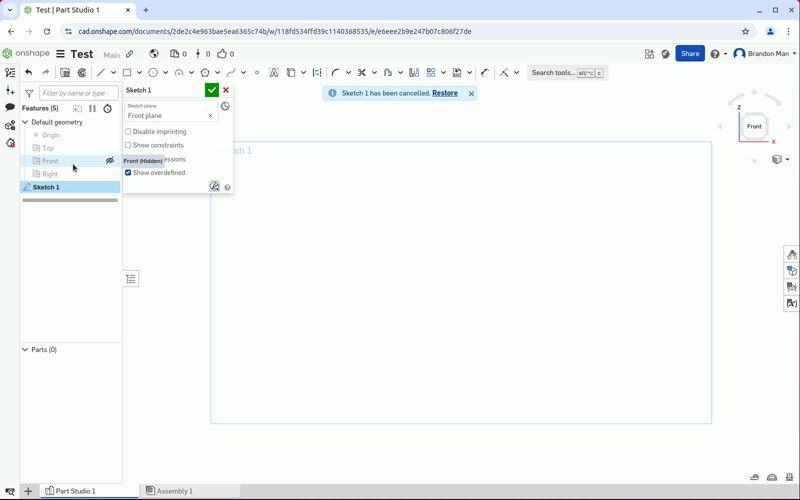
mouse_move(73, 352)
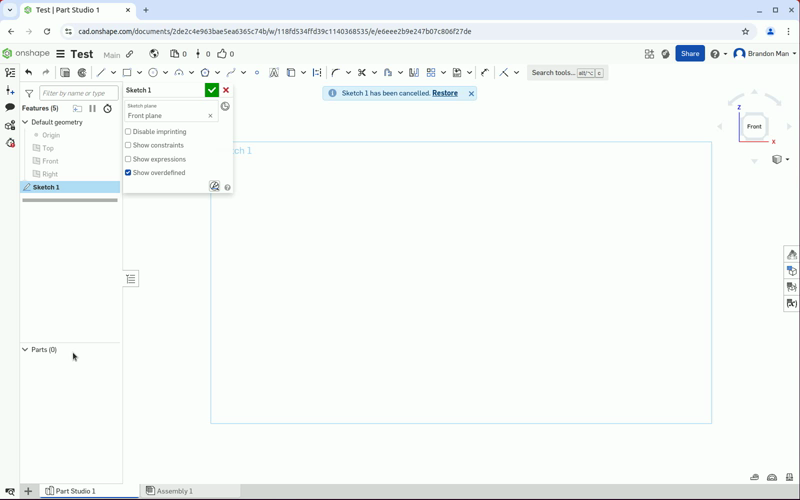
key(y)
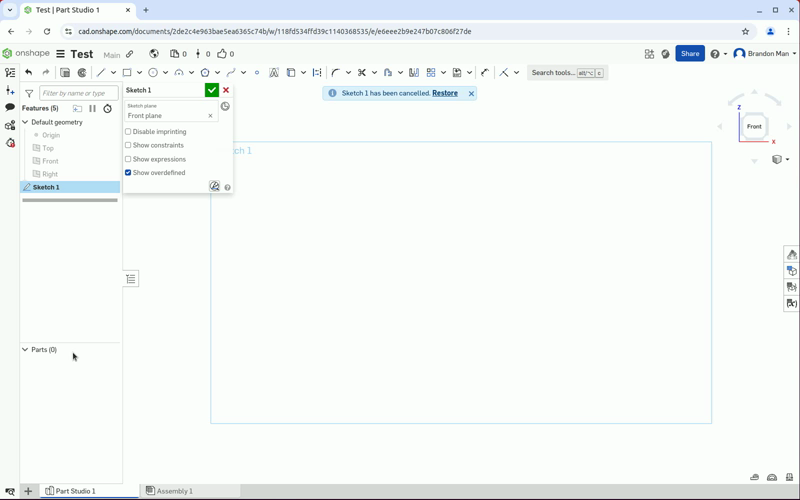
key(l)
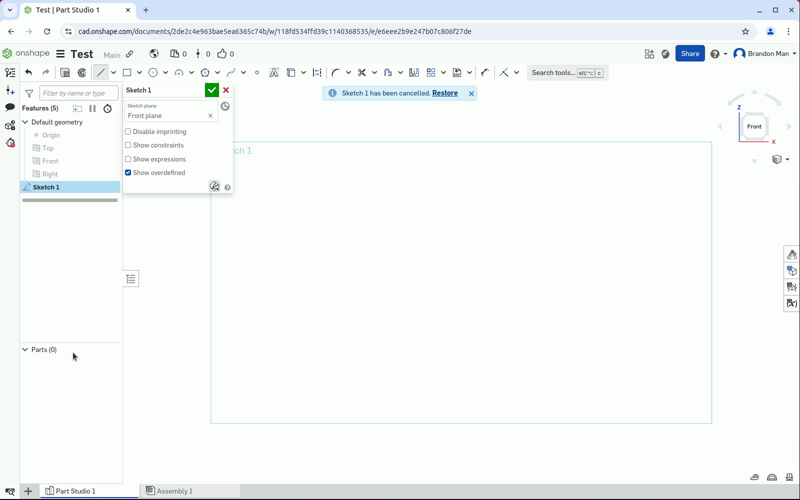
key_down(shift)
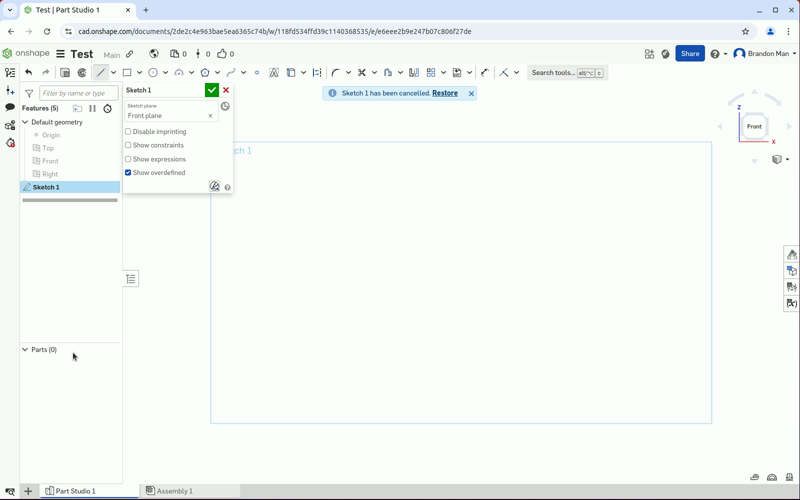
mouse_move(395, 249)
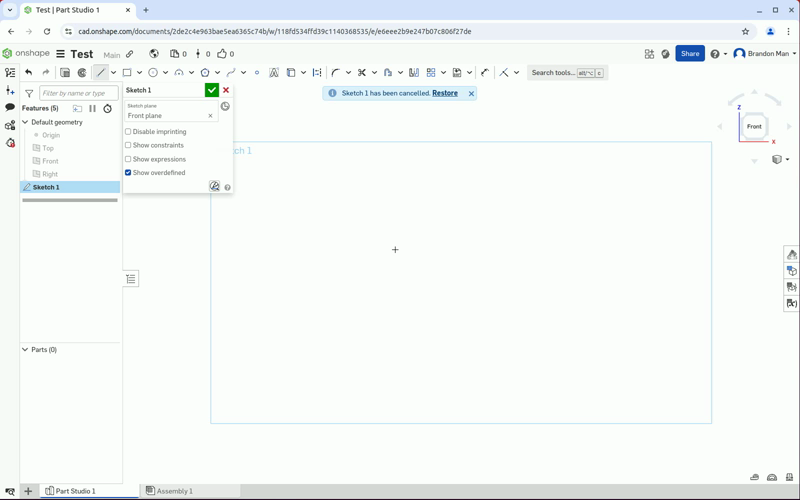
click(395, 249)
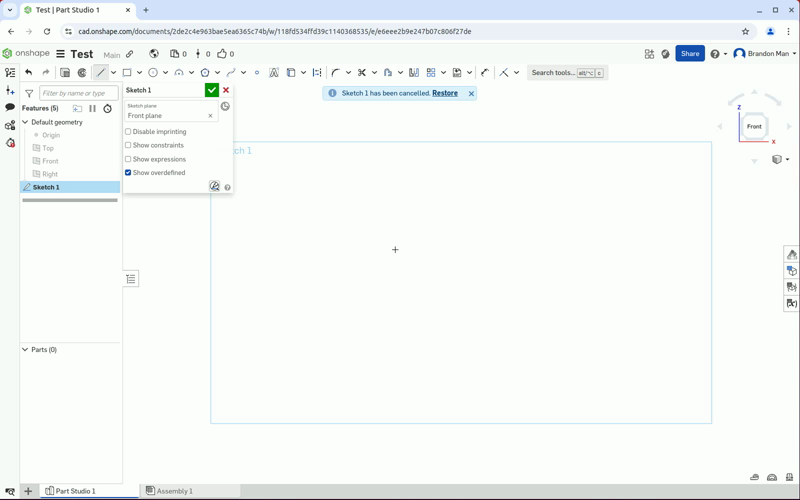
key_up(shift)
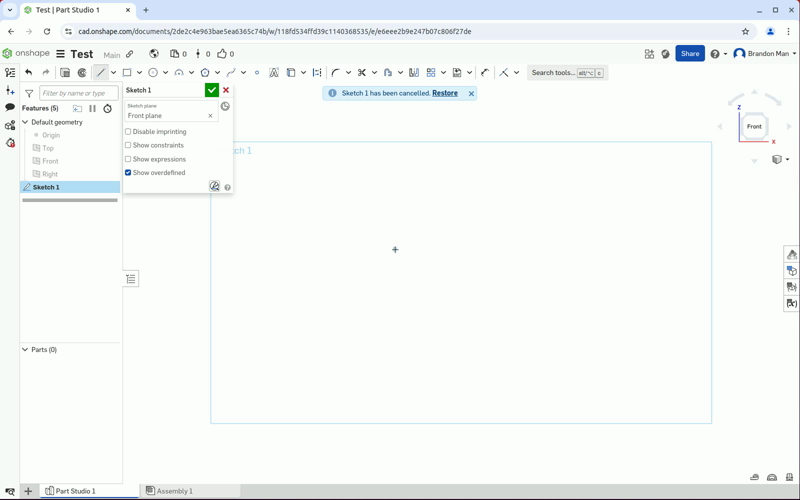
key_down(shift)
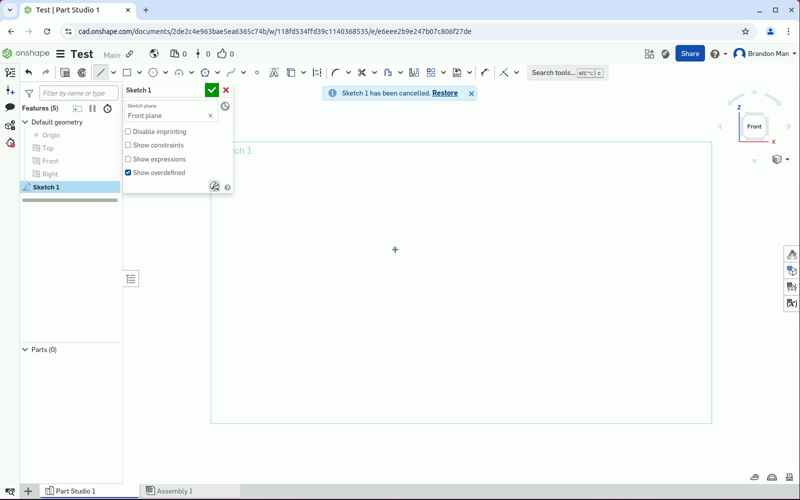
mouse_move(425, 249)
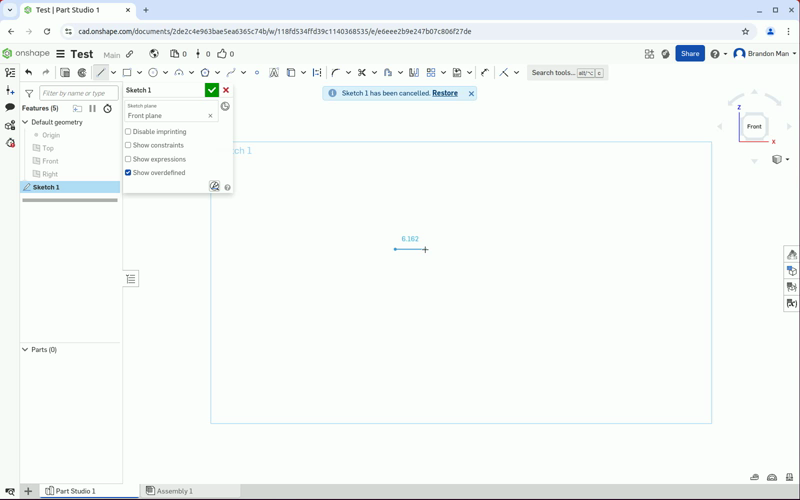
mouse_move(402, 249)
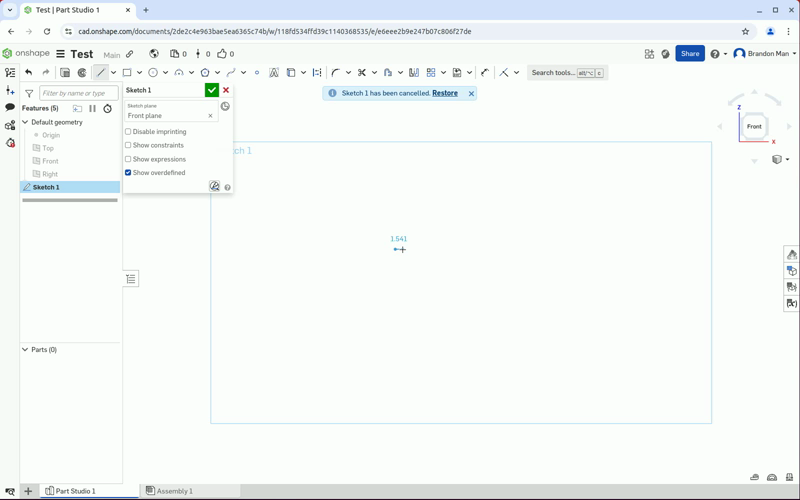
click(402, 249)
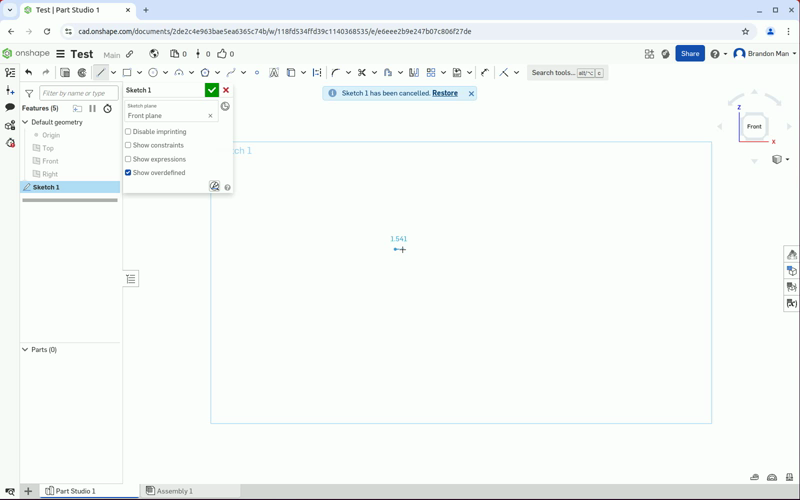
key_up(shift)
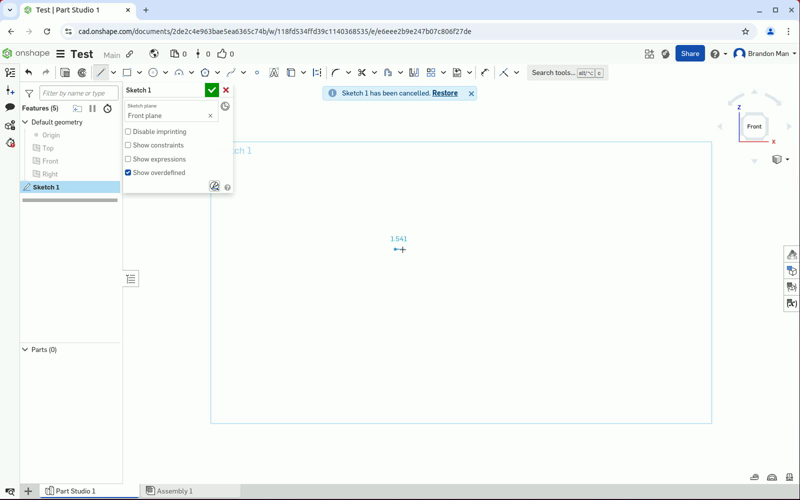
key_down(shift)
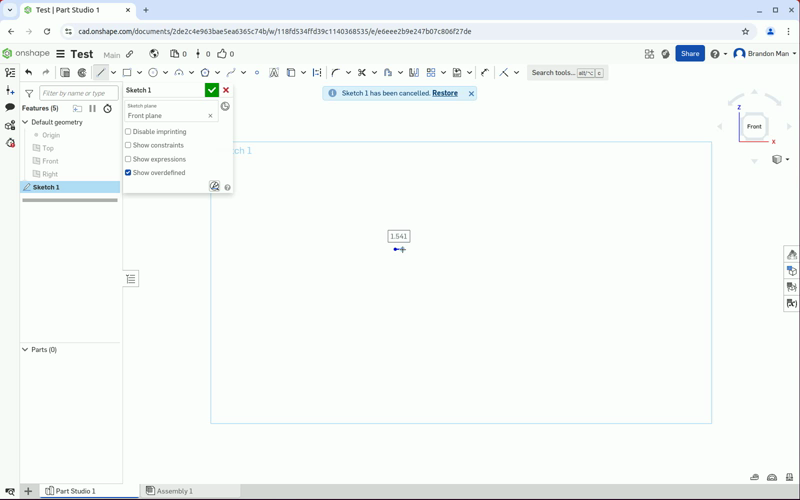
mouse_move(432, 249)
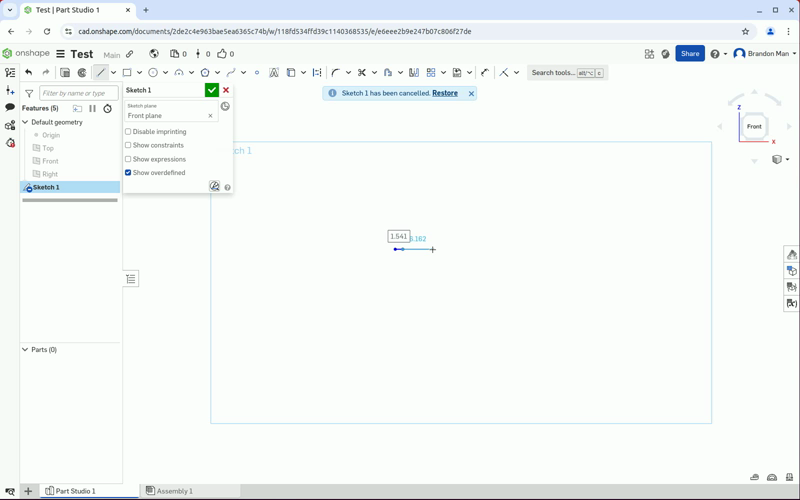
mouse_move(402, 227)
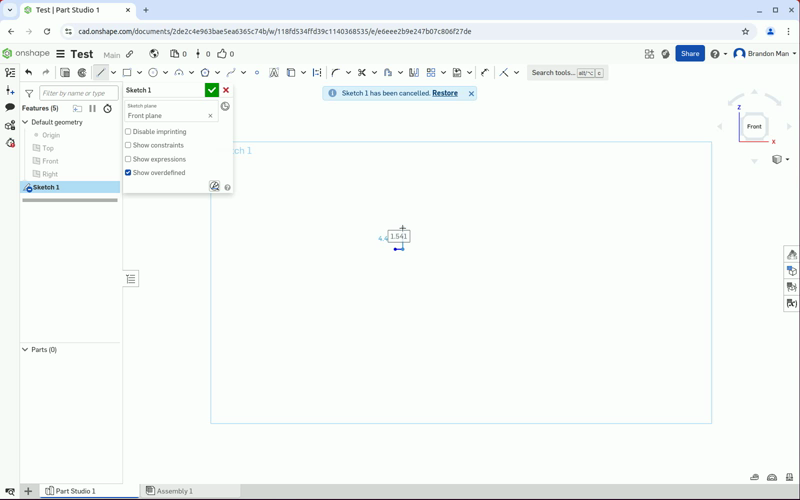
click(402, 227)
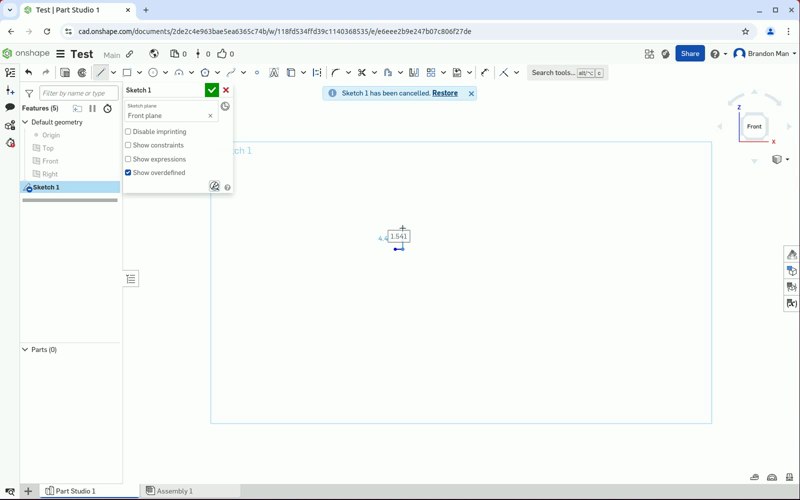
key_up(shift)
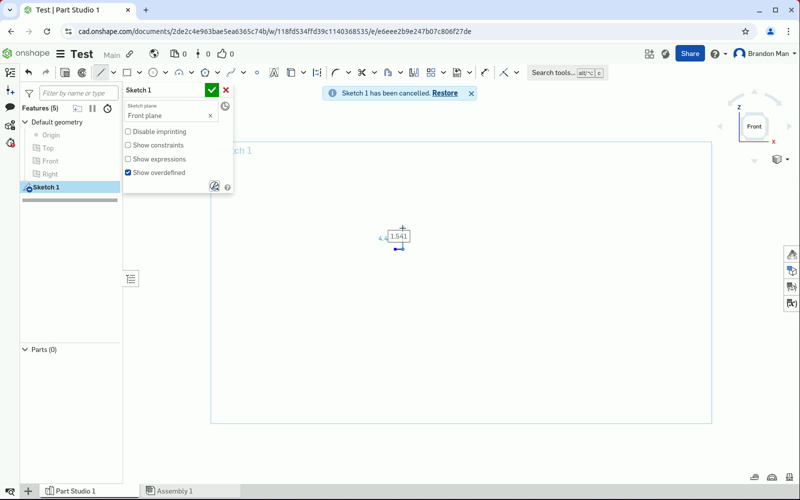
key_down(shift)
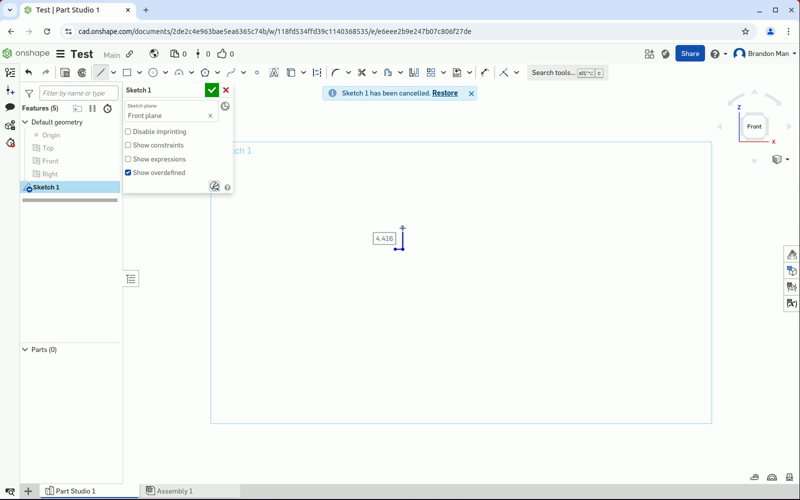
mouse_move(432, 227)
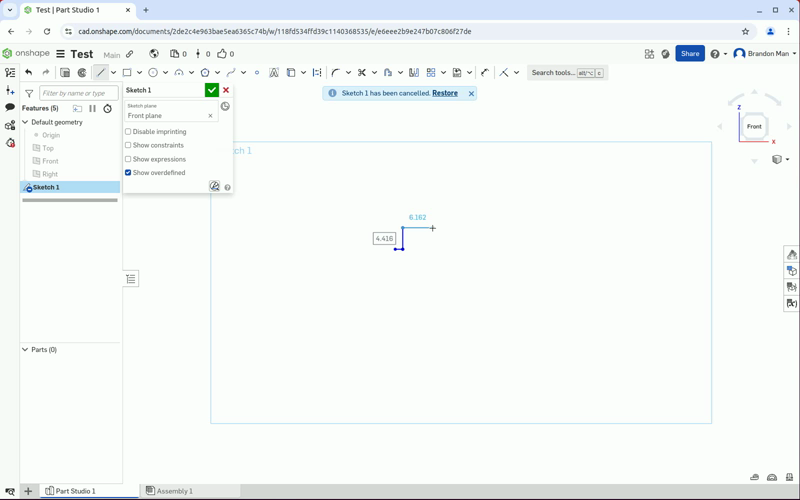
mouse_move(406, 227)
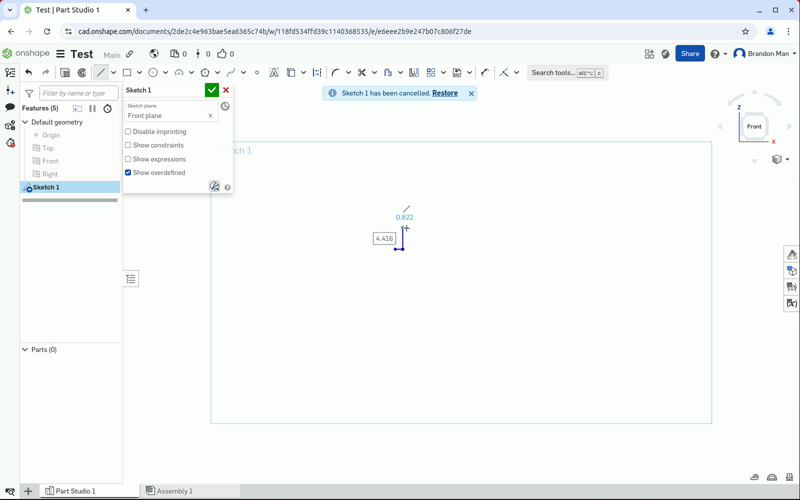
scroll(6)
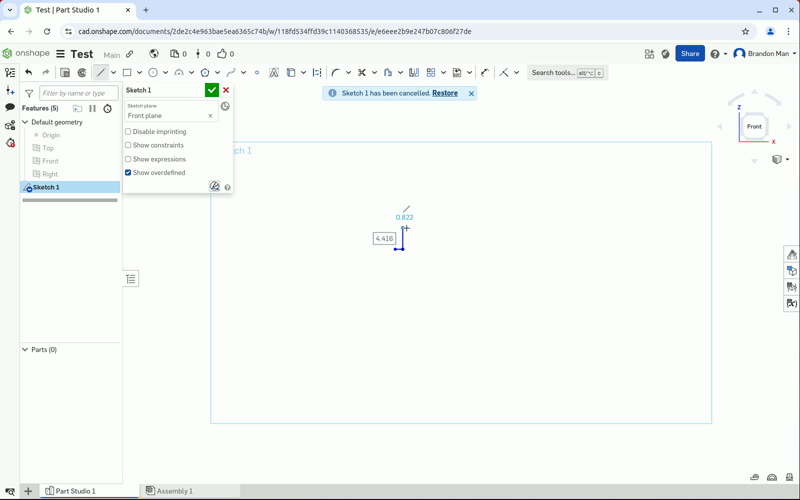
scroll(6)
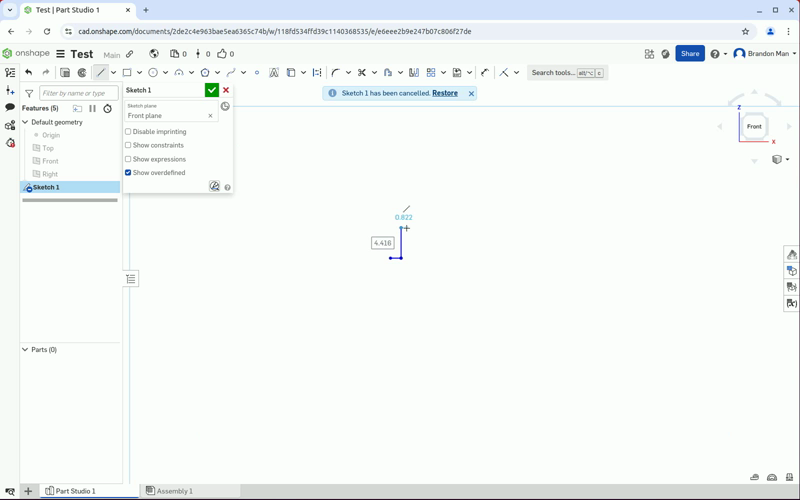
scroll(6)
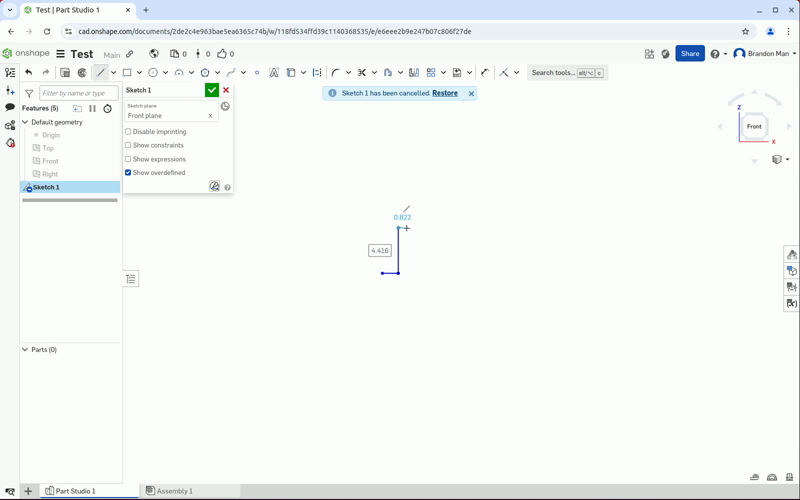
scroll(6)
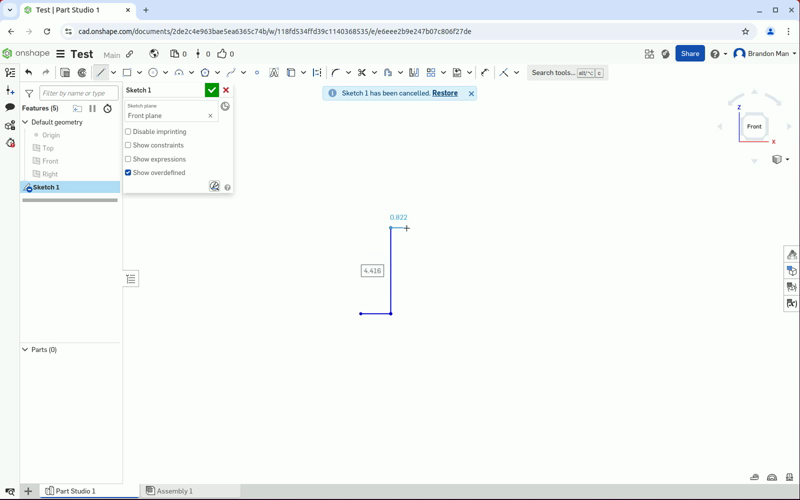
scroll(6)
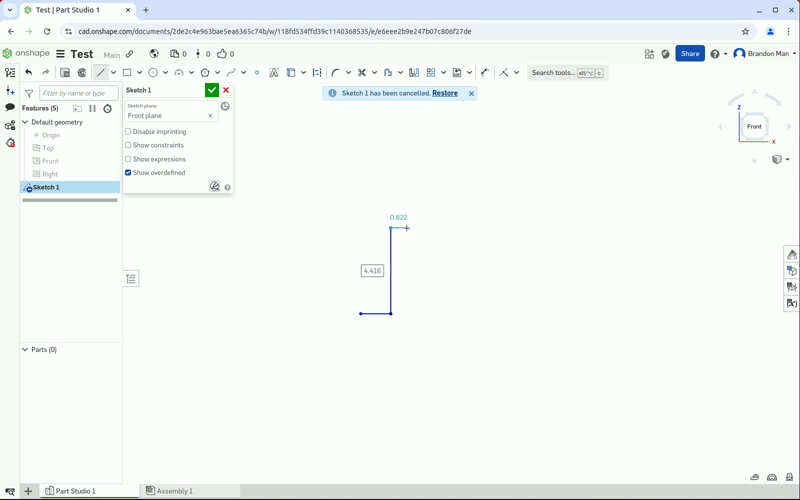
scroll(6)
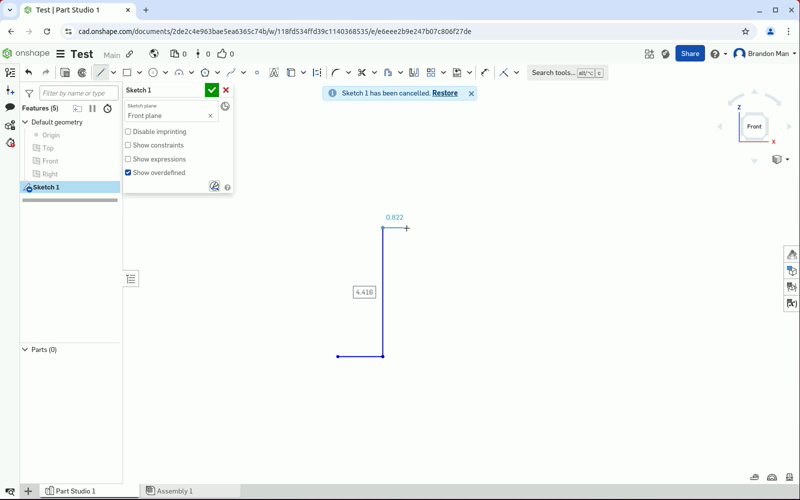
scroll(6)
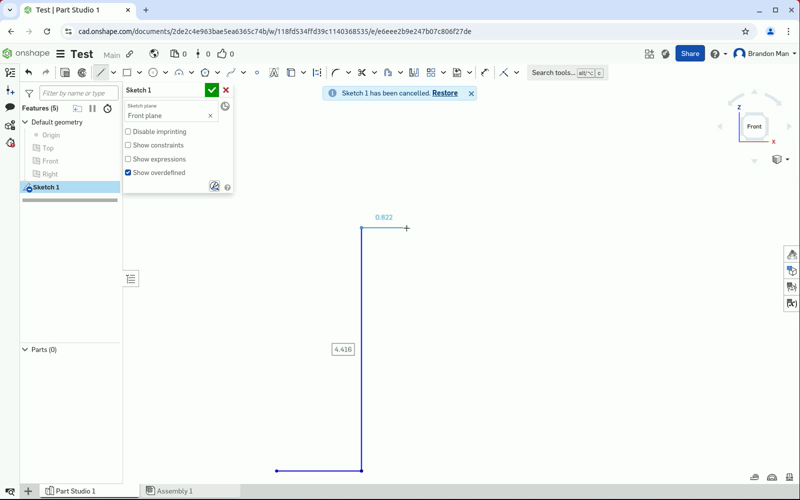
click(406, 227)
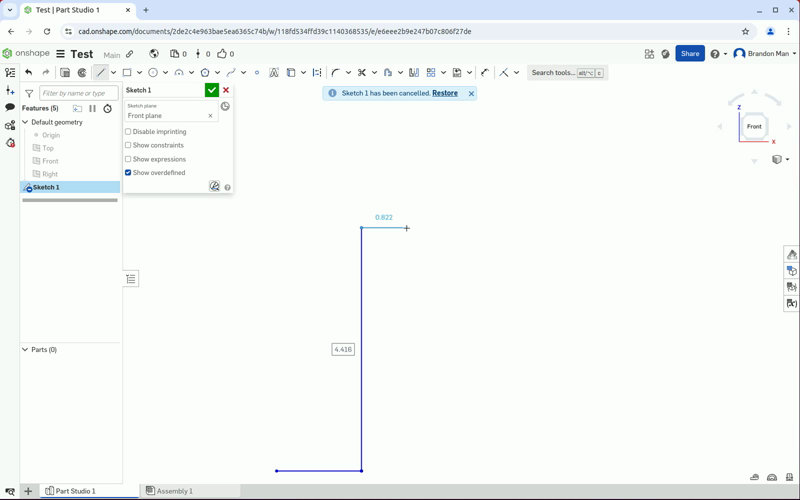
scroll(-6)
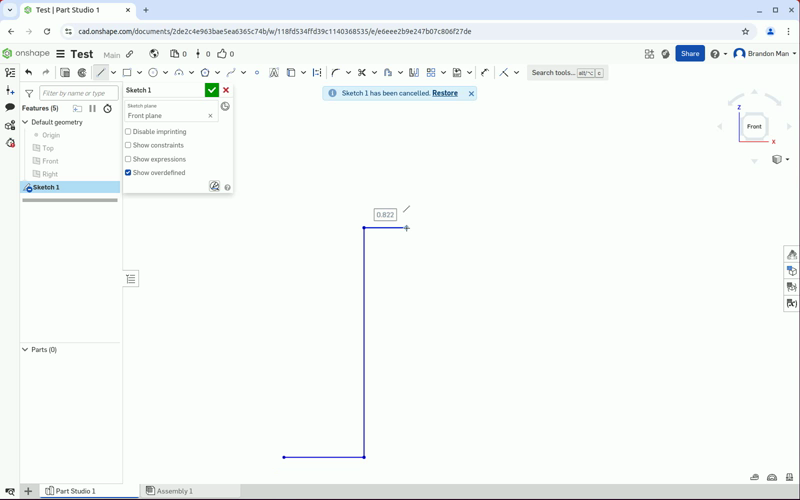
scroll(-6)
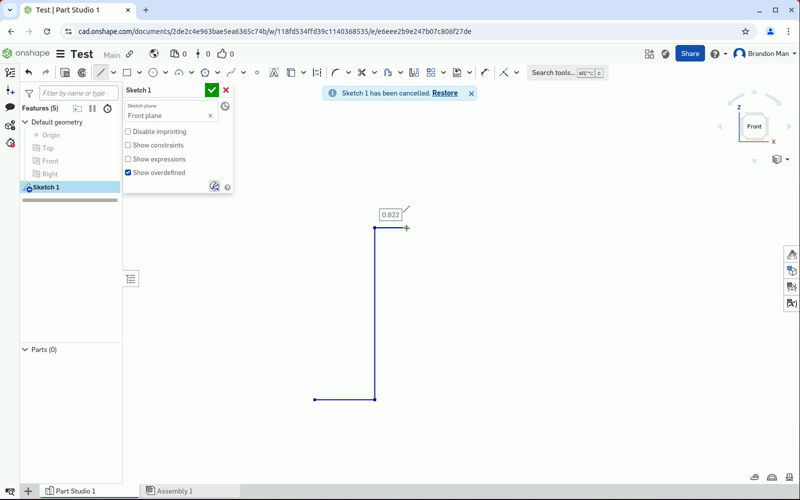
scroll(-6)
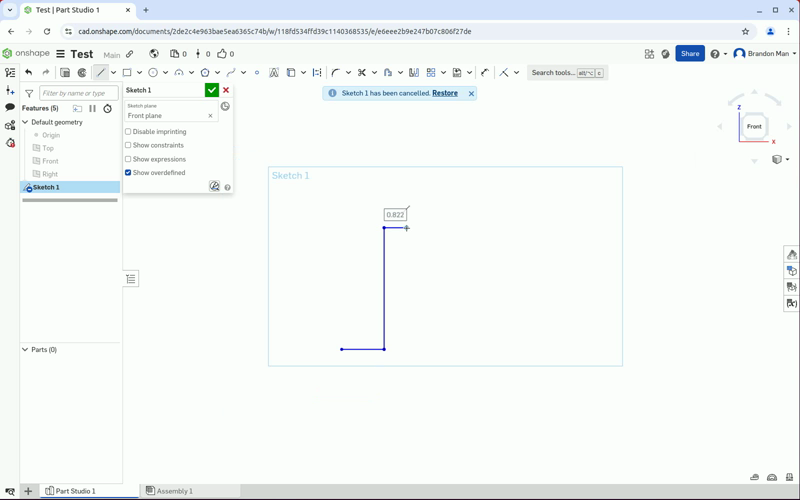
scroll(-6)
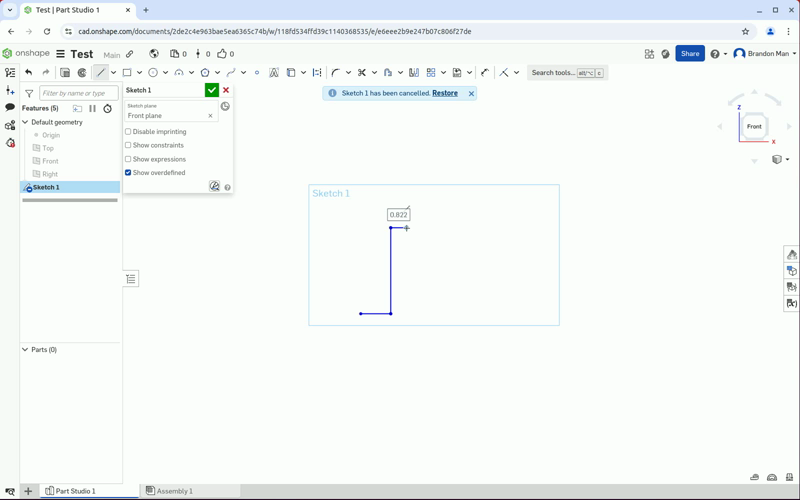
scroll(-6)
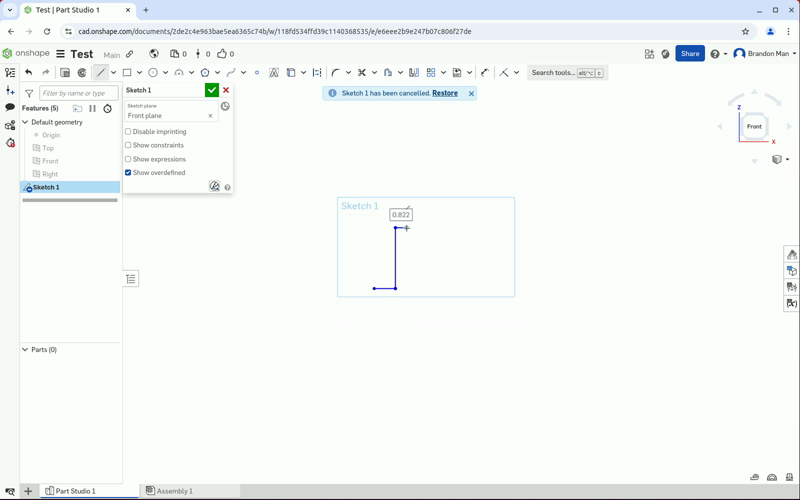
scroll(-6)
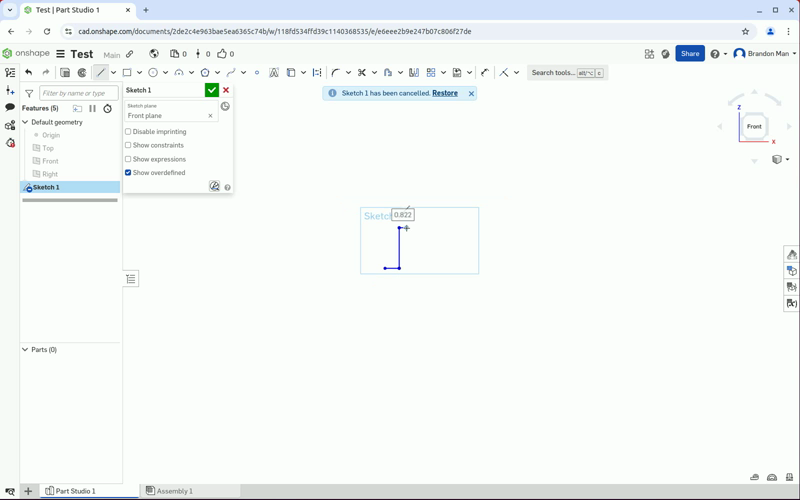
scroll(-6)
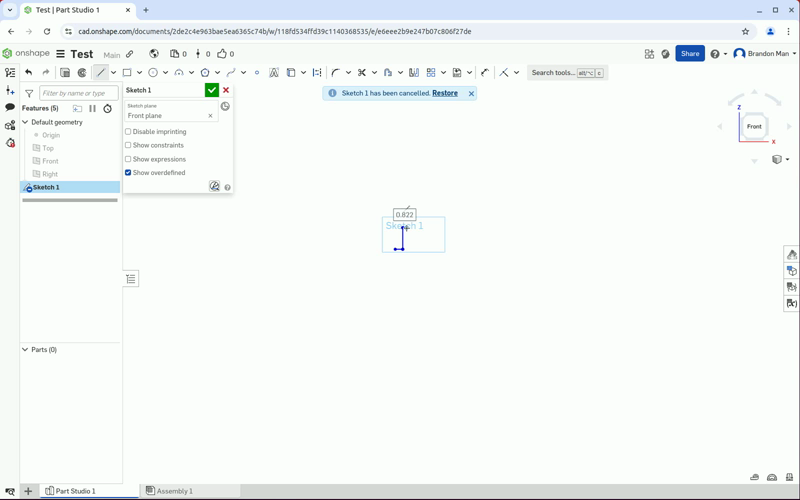
key_up(shift)
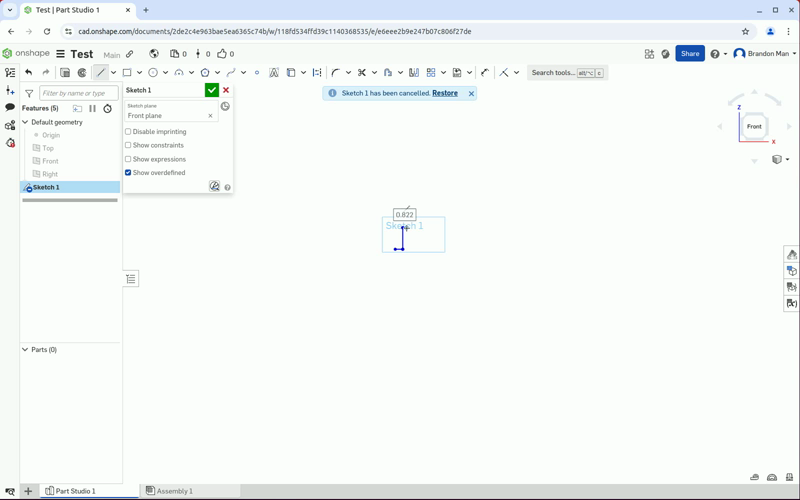
key_down(shift)
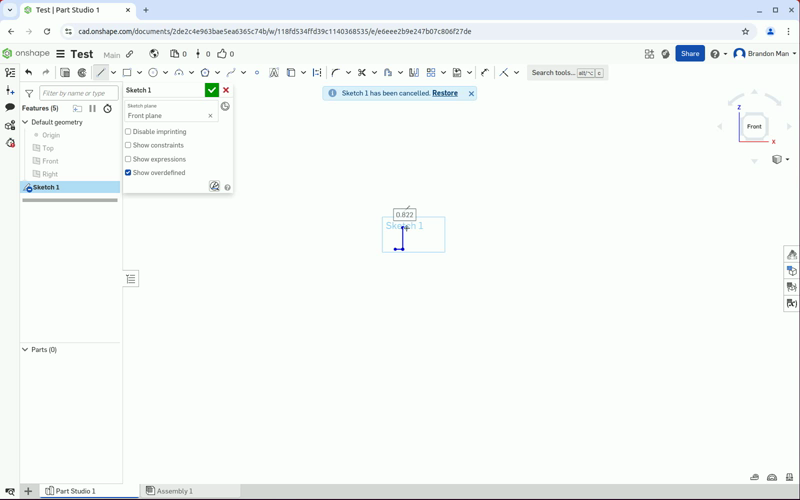
mouse_move(436, 227)
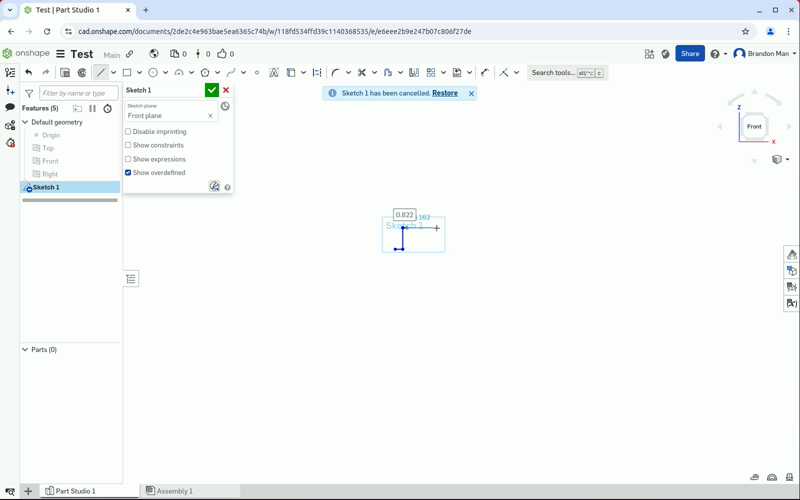
mouse_move(406, 262)
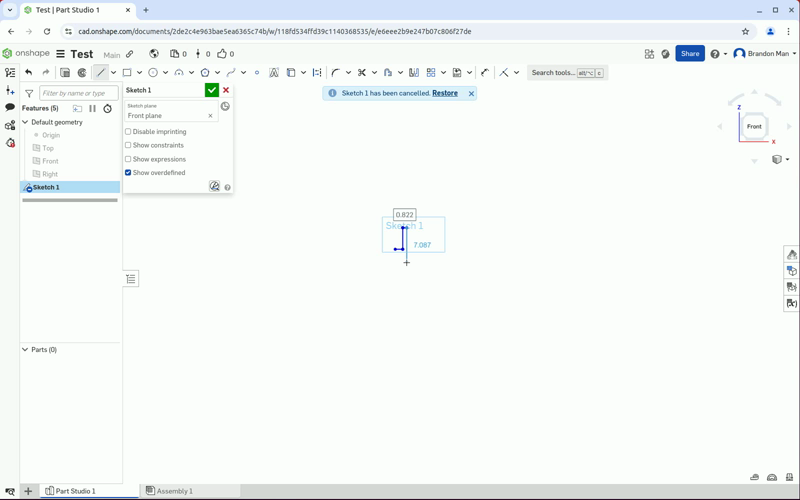
click(406, 262)
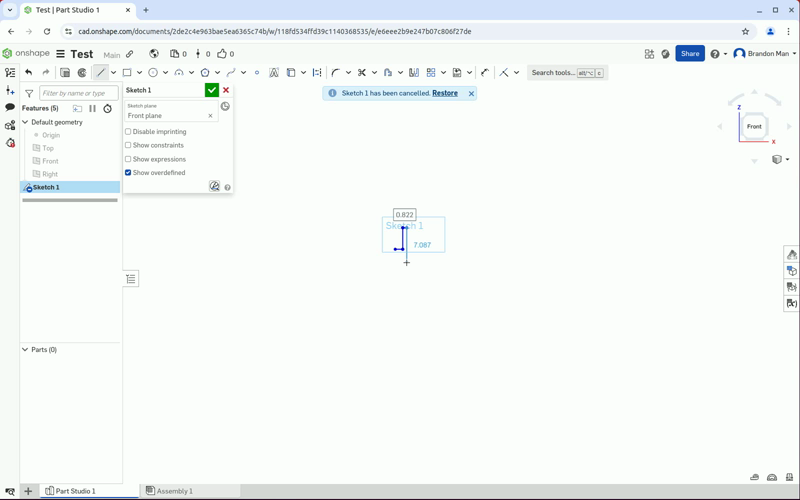
key_up(shift)
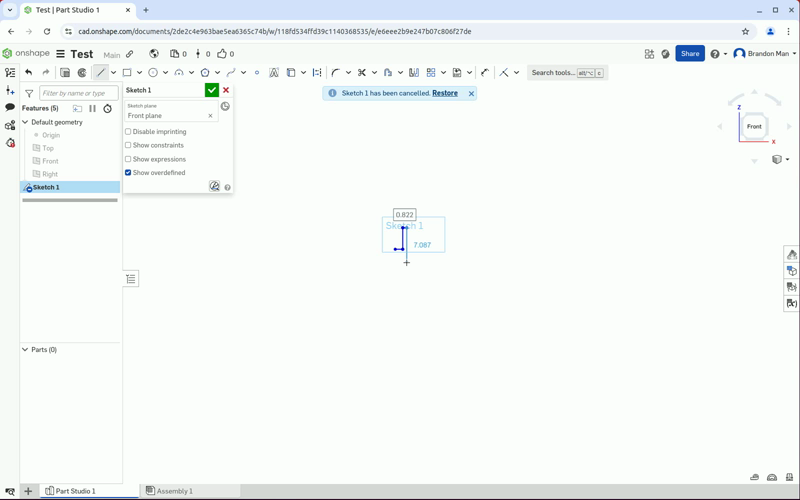
key_down(shift)
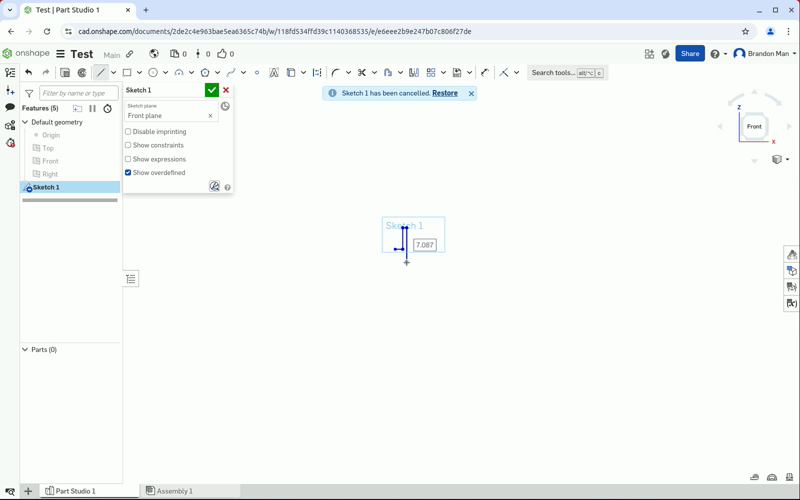
mouse_move(436, 262)
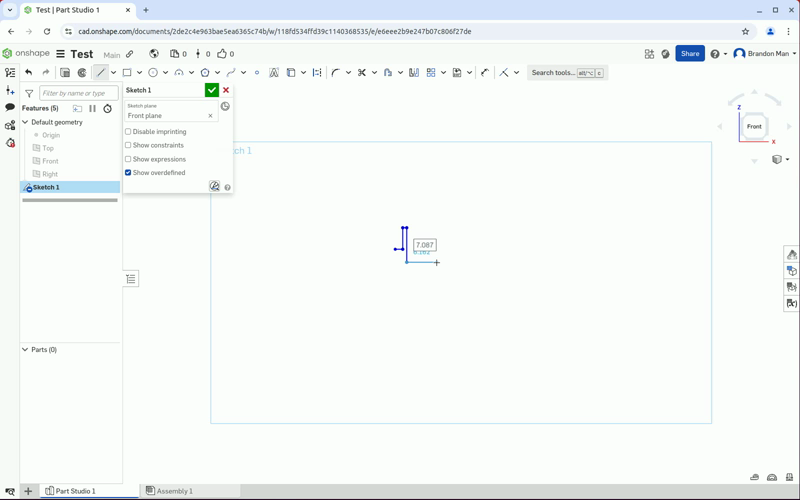
mouse_move(431, 262)
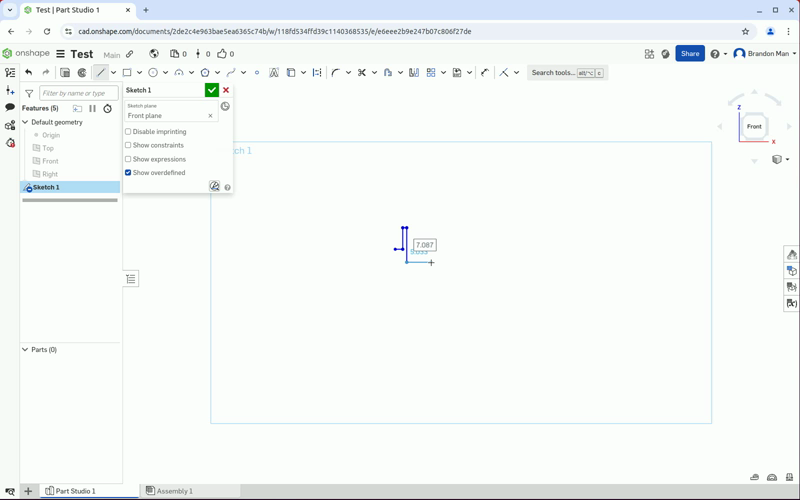
click(431, 262)
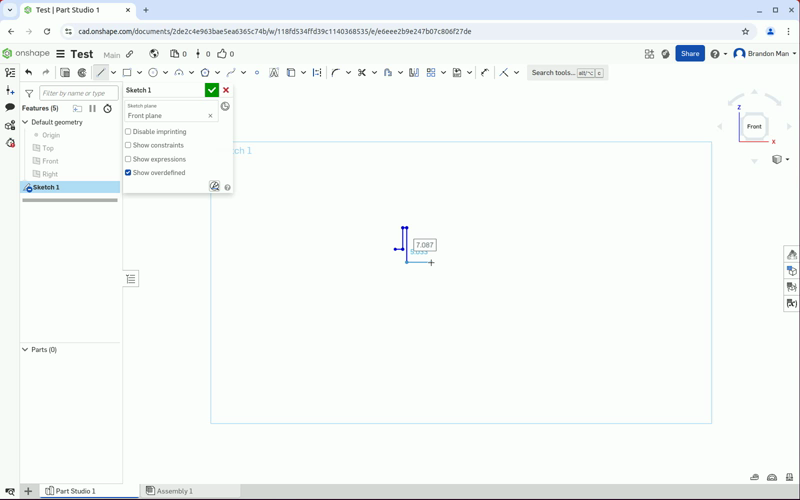
key_up(shift)
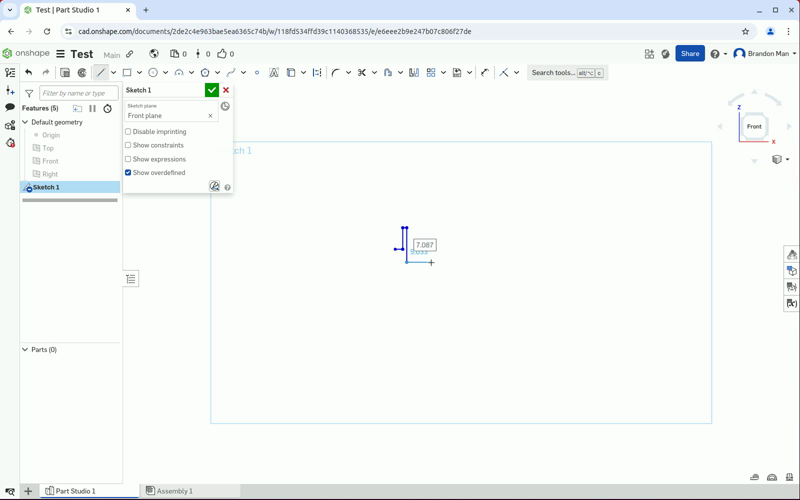
key_down(shift)
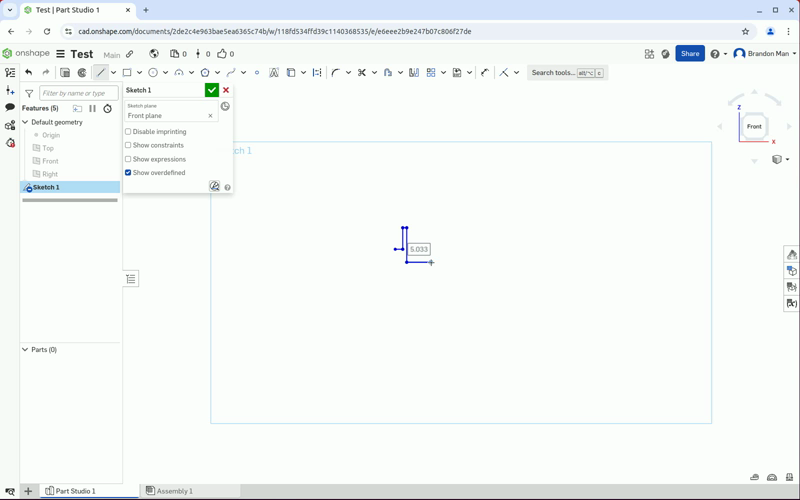
mouse_move(461, 262)
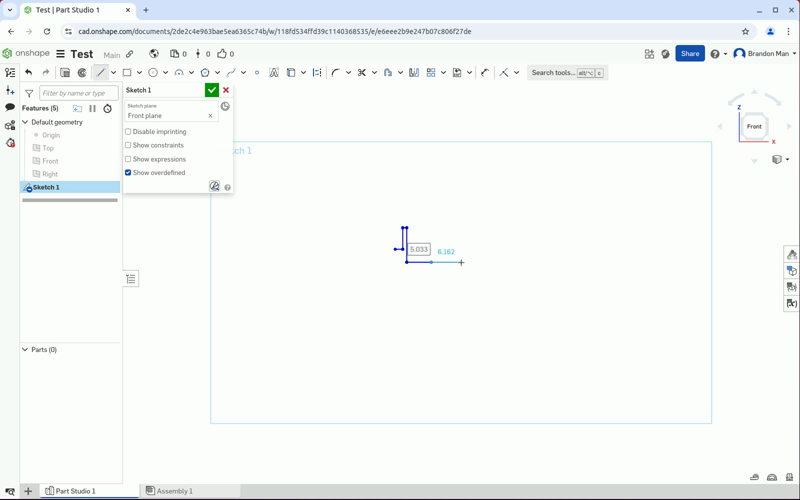
mouse_move(431, 252)
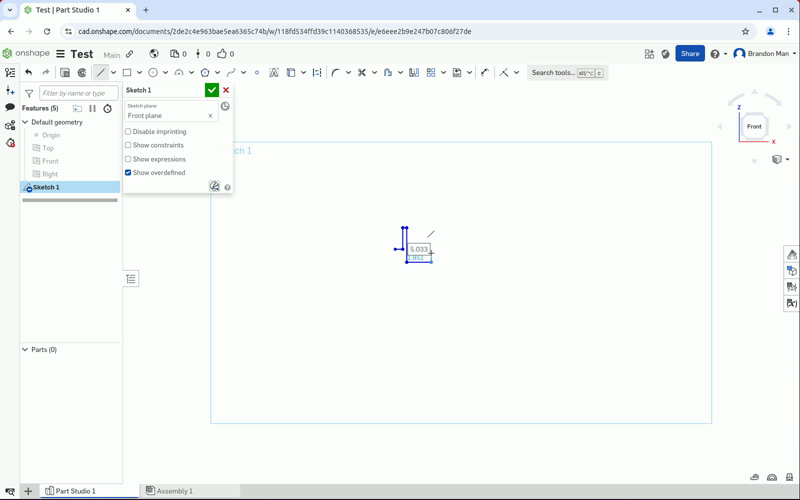
click(431, 252)
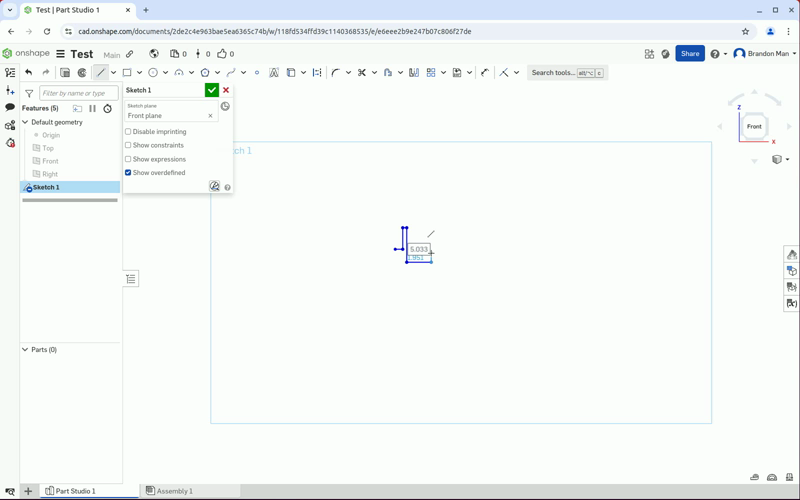
key_up(shift)
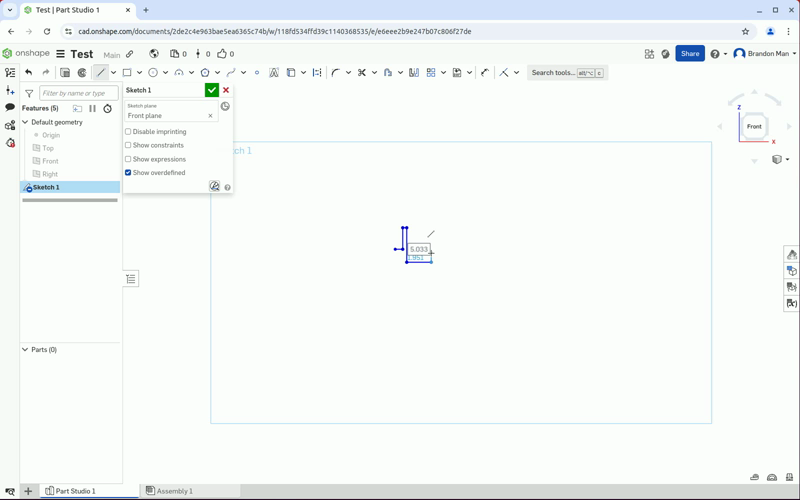
key_down(shift)
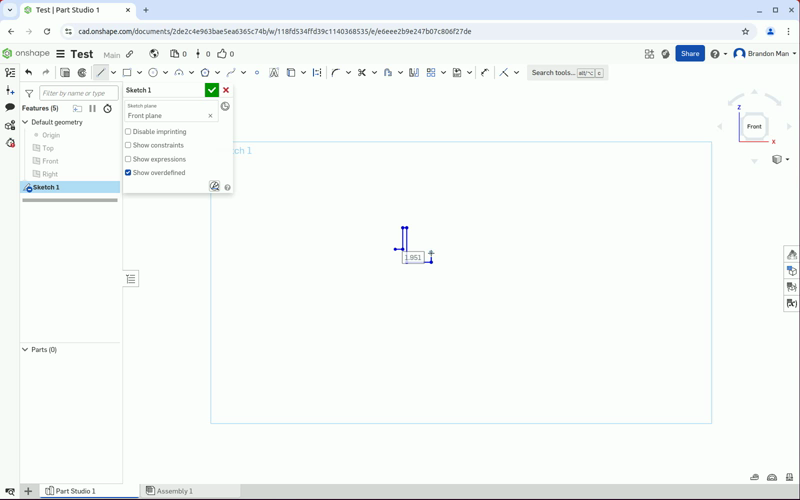
mouse_move(461, 252)
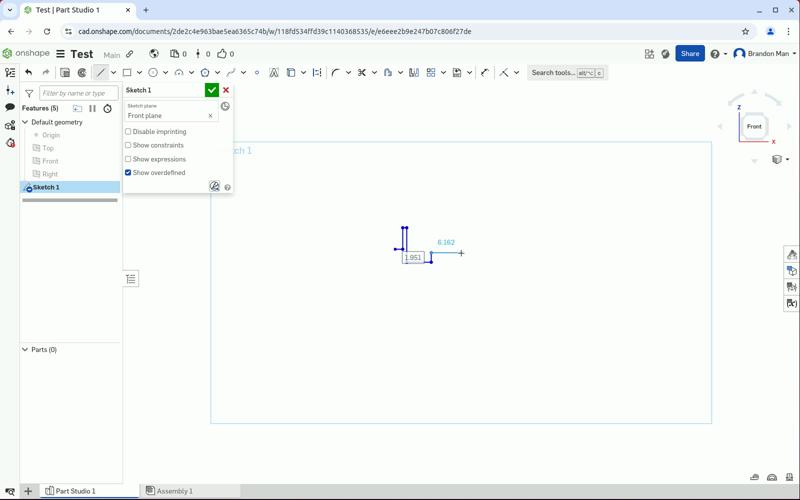
mouse_move(416, 252)
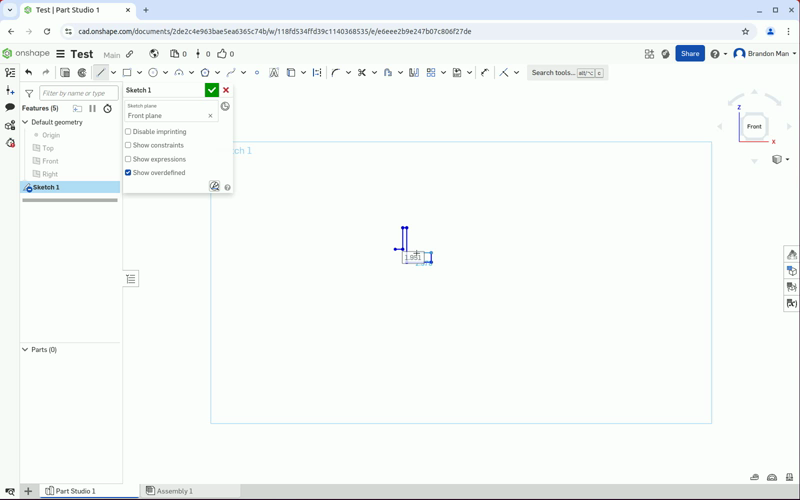
click(416, 252)
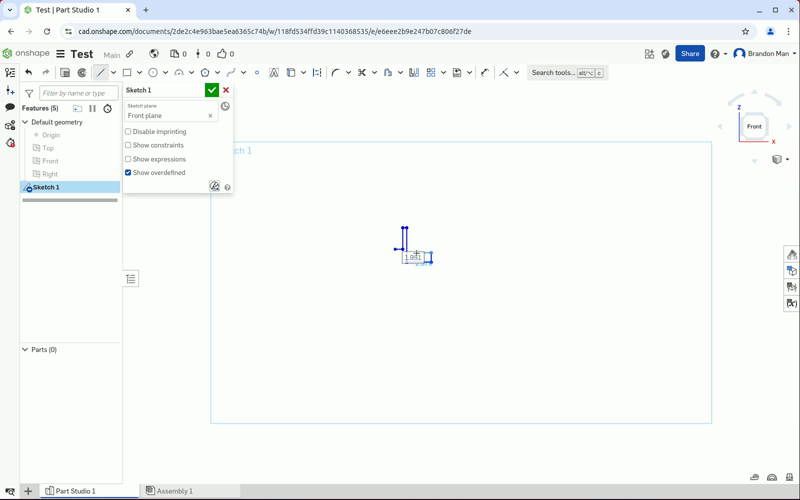
key_up(shift)
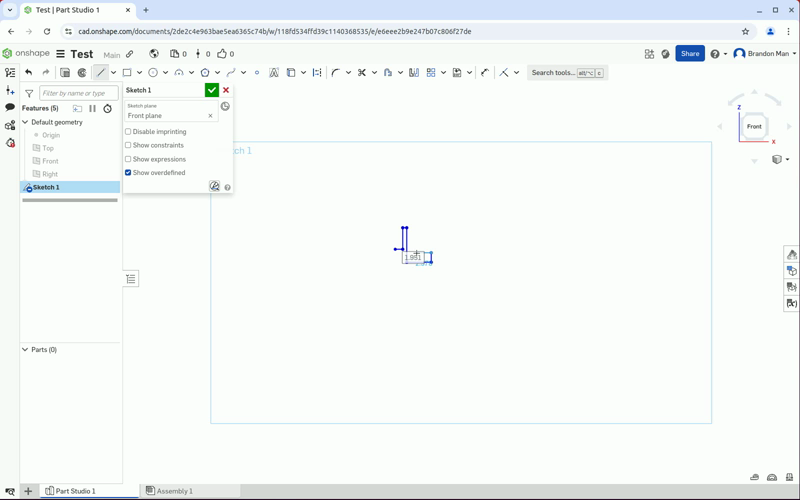
key_down(shift)
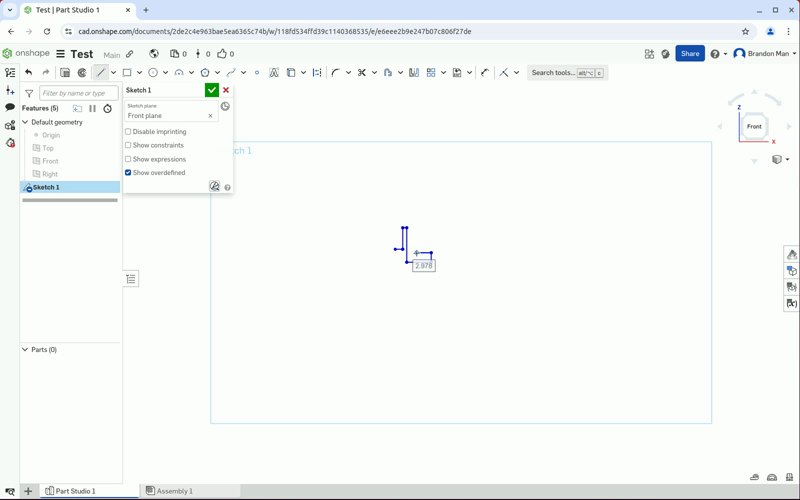
mouse_move(447, 252)
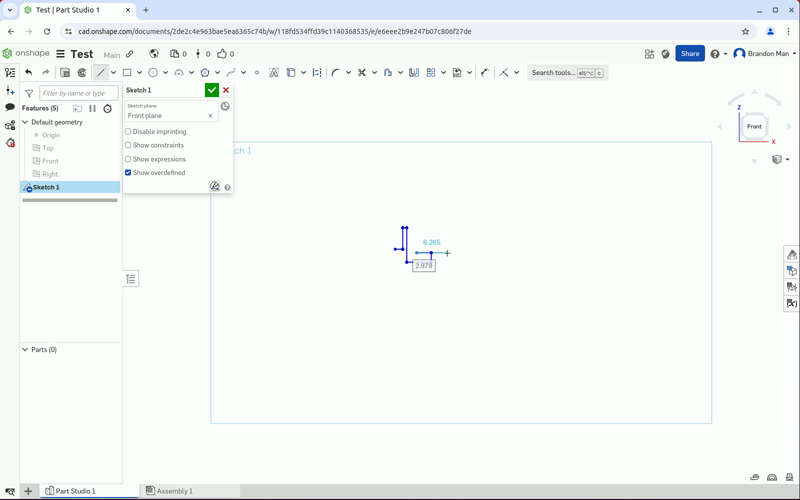
mouse_move(416, 220)
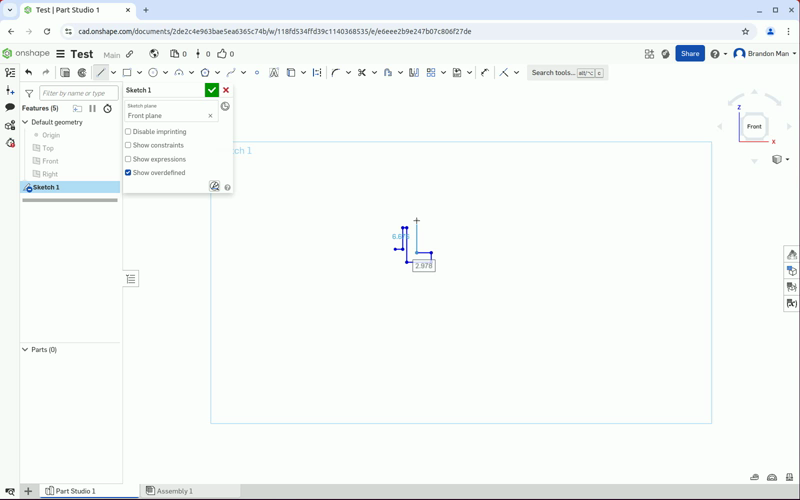
click(416, 220)
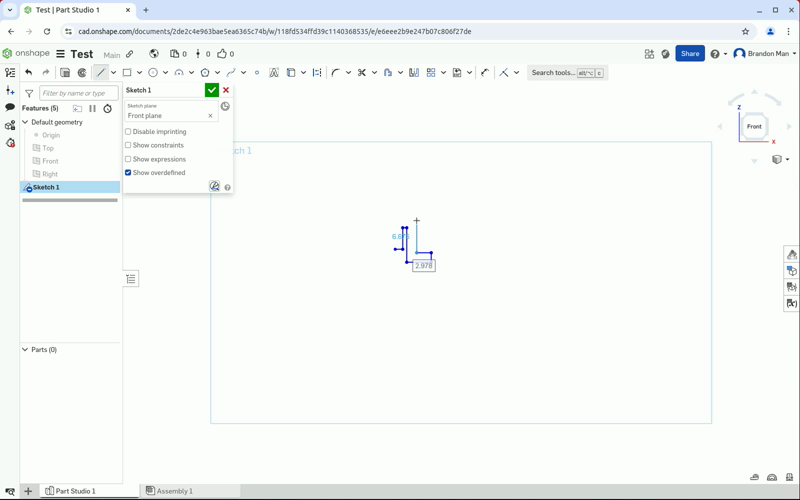
key_up(shift)
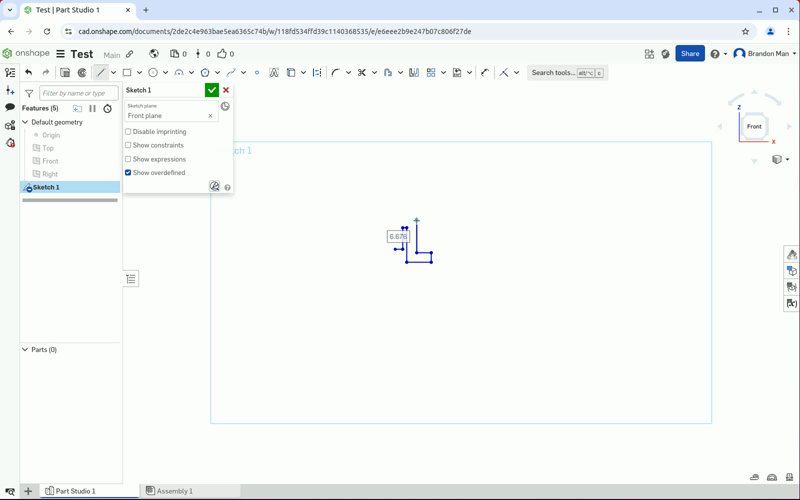
key_down(shift)
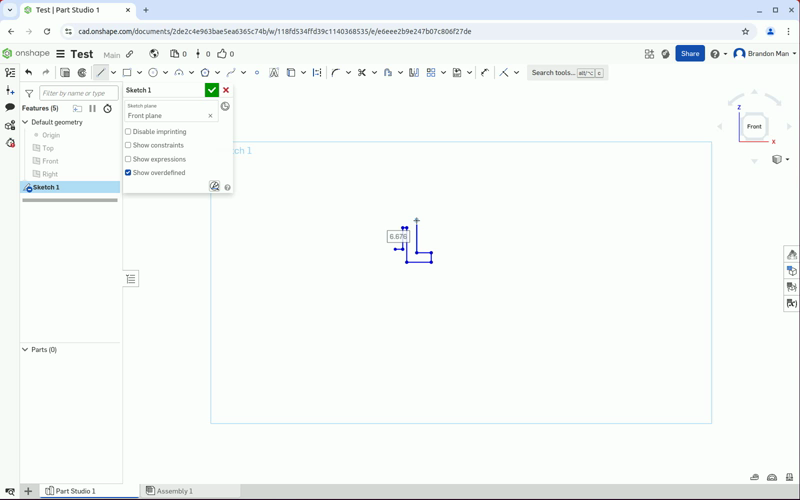
mouse_move(447, 220)
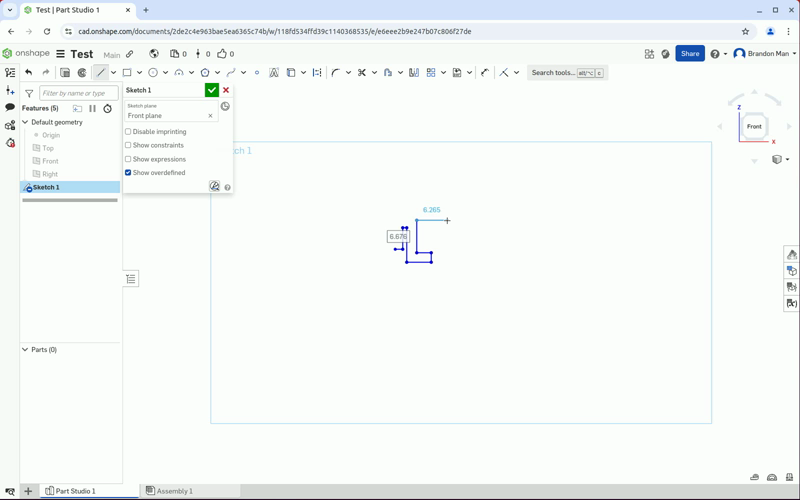
mouse_move(395, 220)
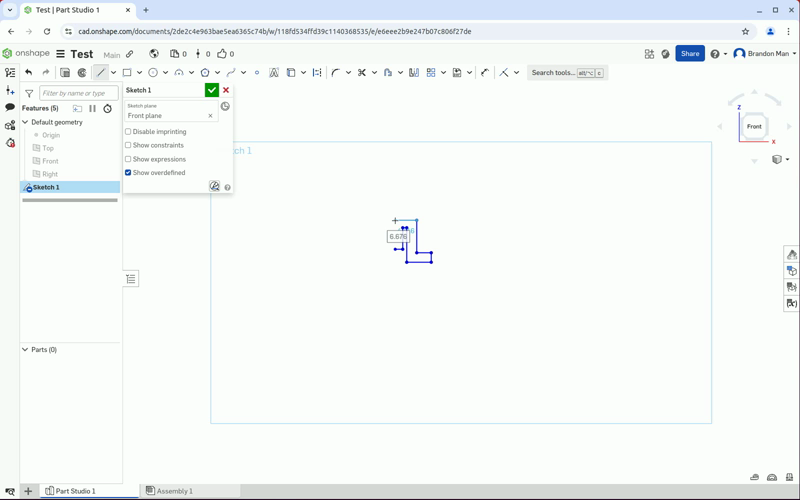
click(395, 220)
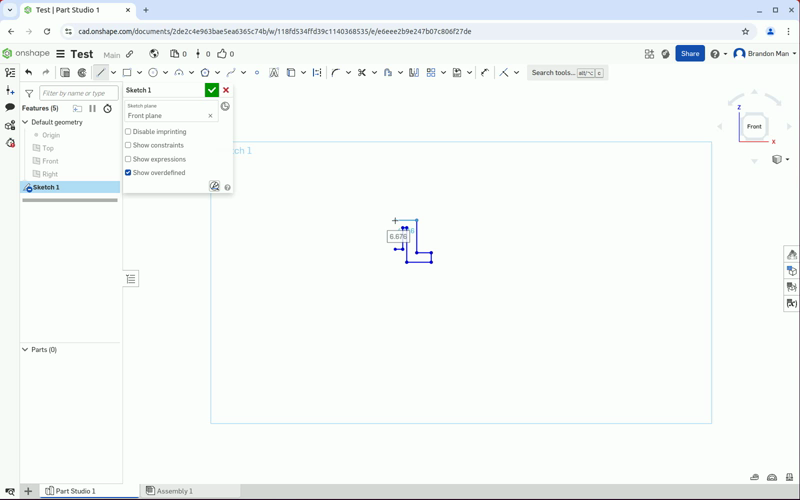
key_up(shift)
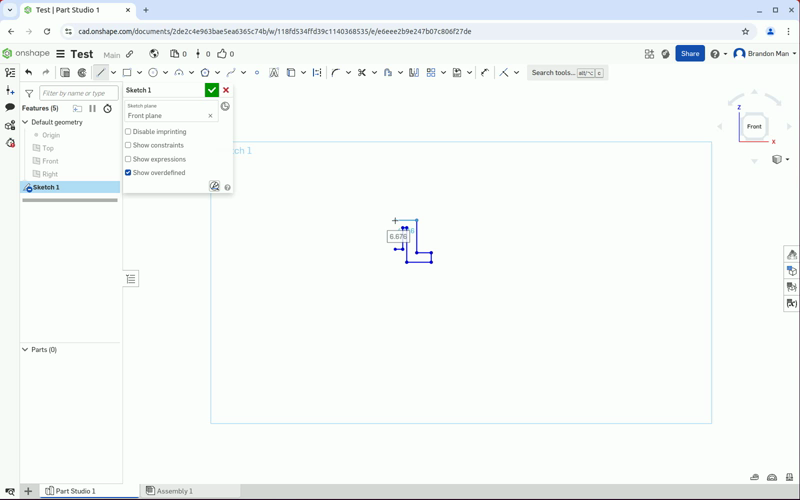
mouse_move(425, 220)
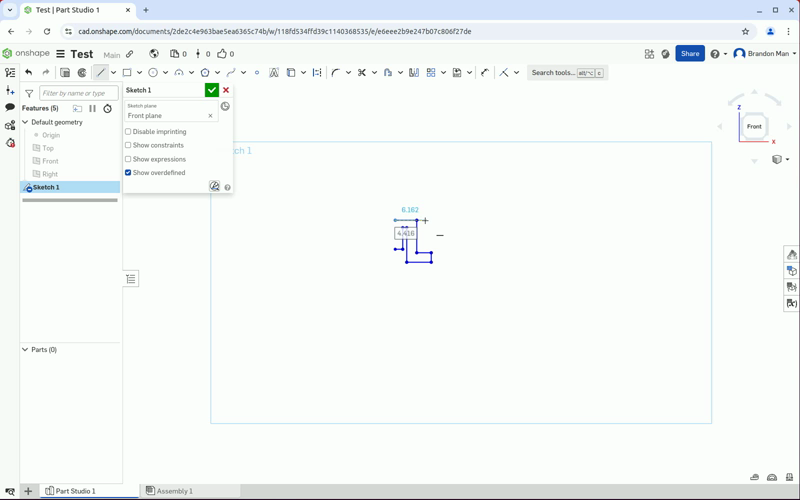
key_down(shift)
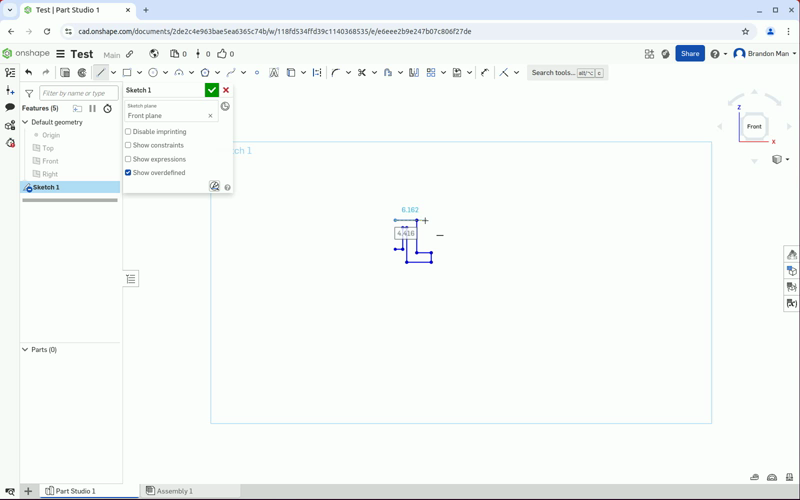
mouse_move(395, 249)
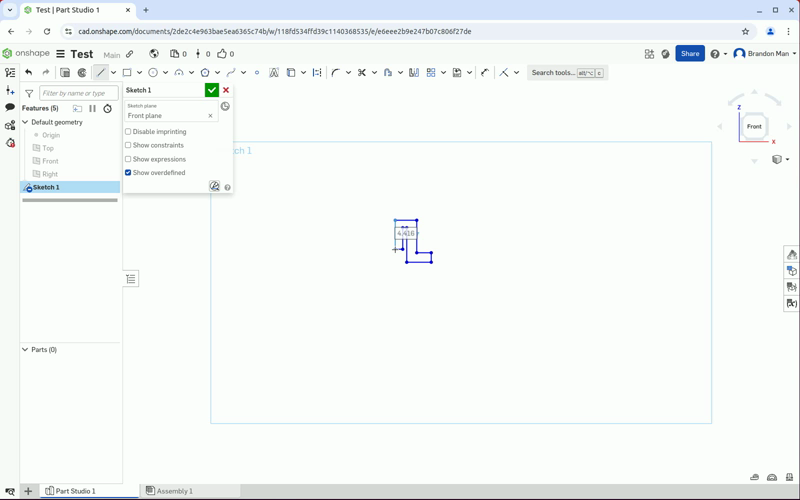
key_up(shift)
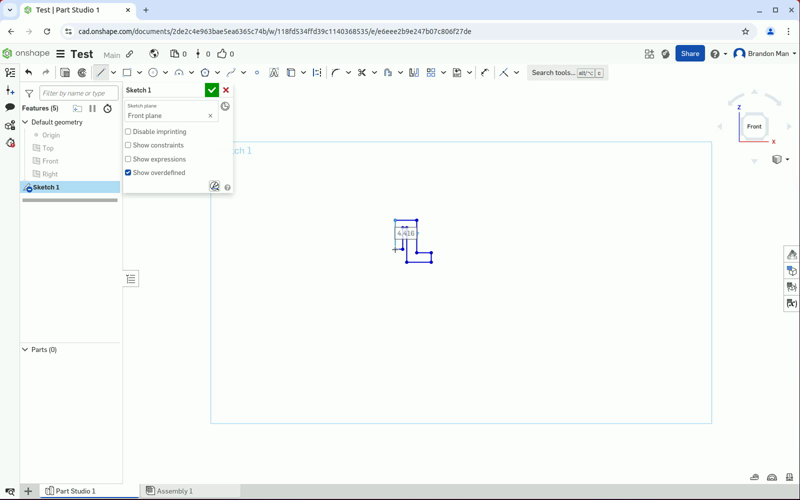
click(395, 249)
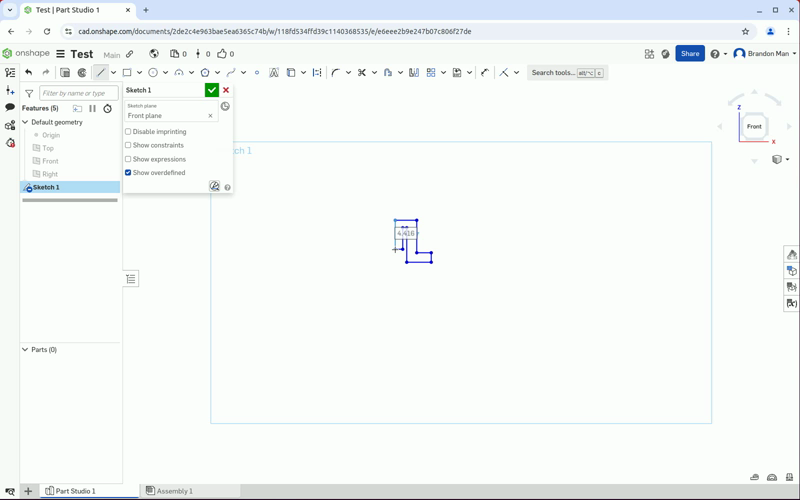
key(esc)
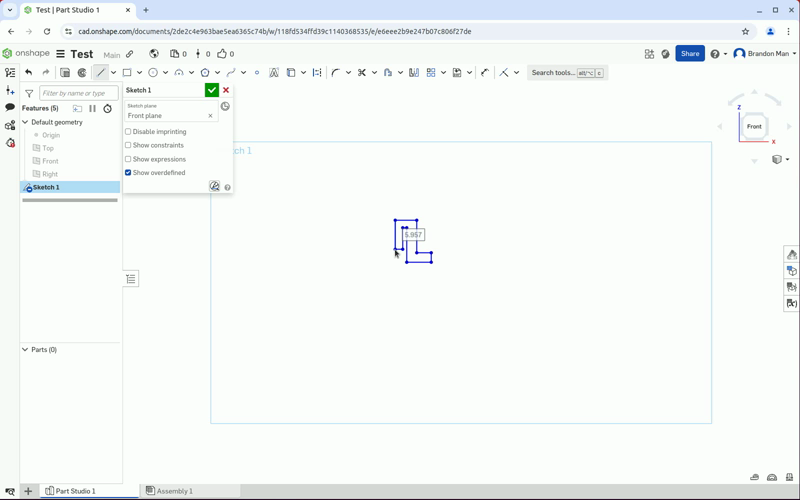
mouse_move(409, 246)
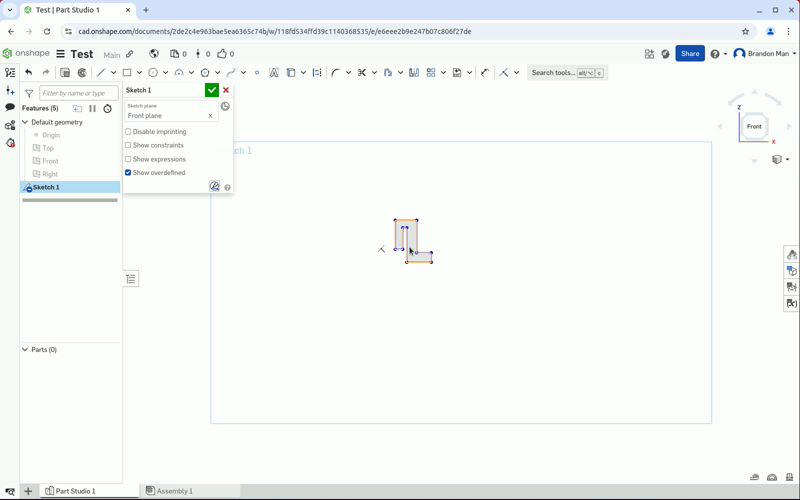
scroll(6)
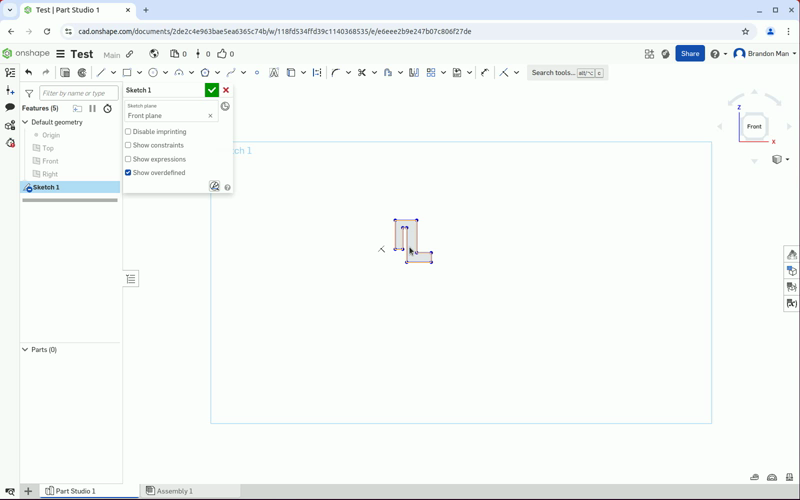
scroll(6)
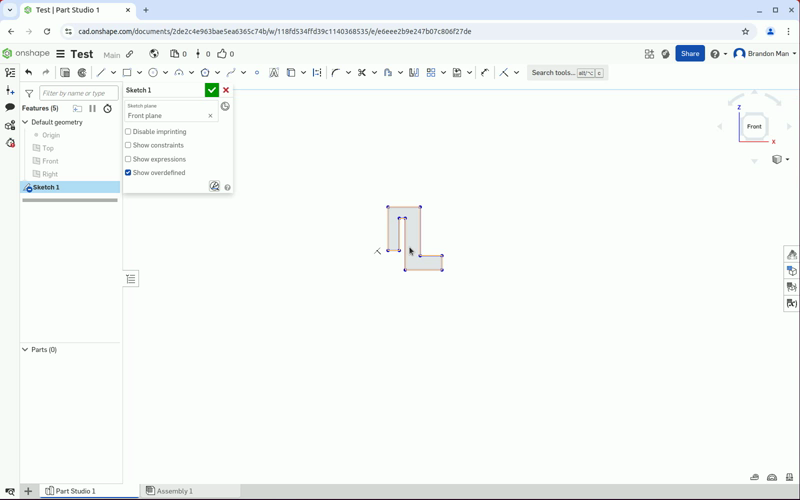
scroll(6)
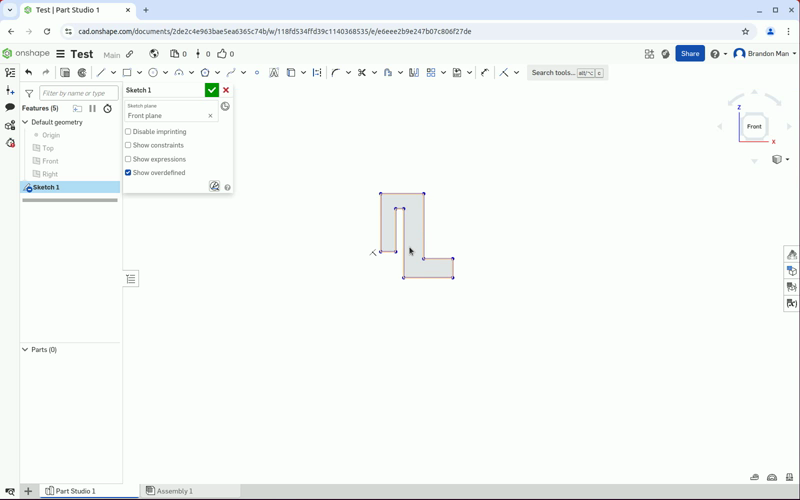
scroll(6)
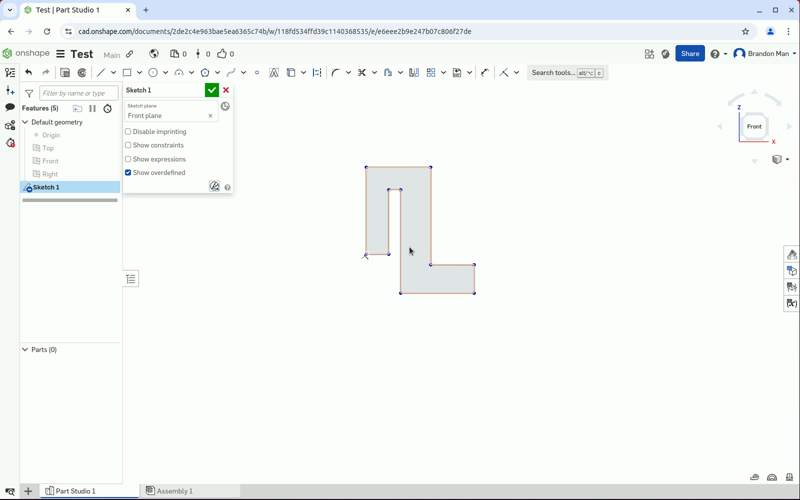
scroll(6)
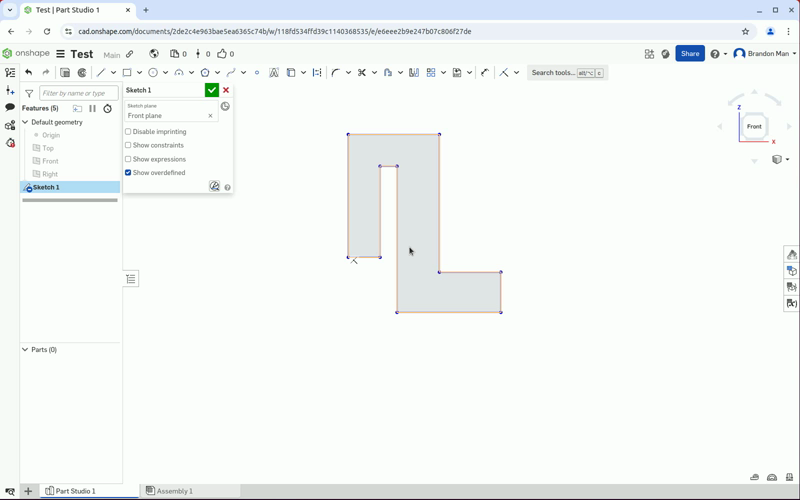
scroll(6)
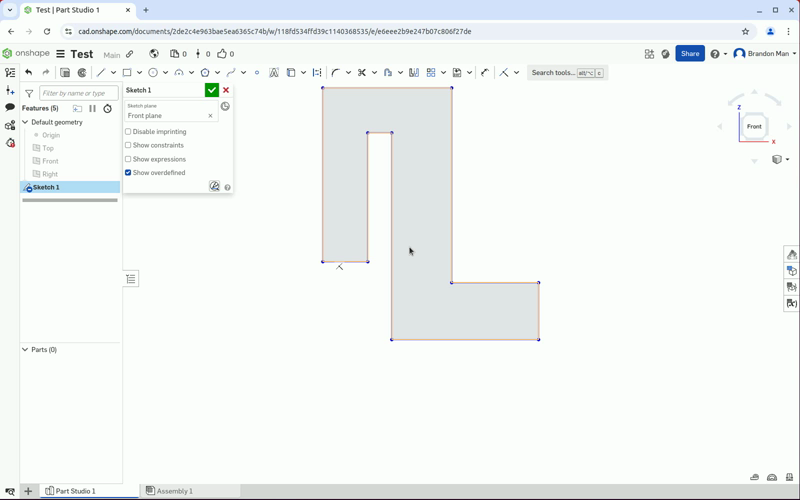
scroll(6)
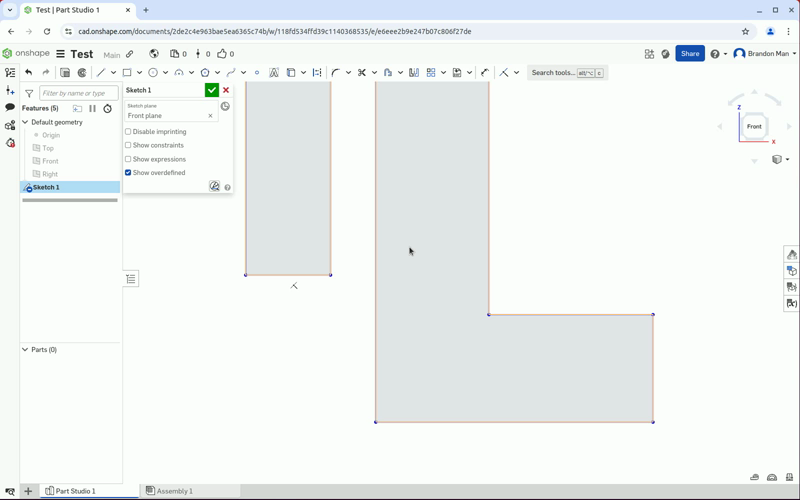
click(409, 246)
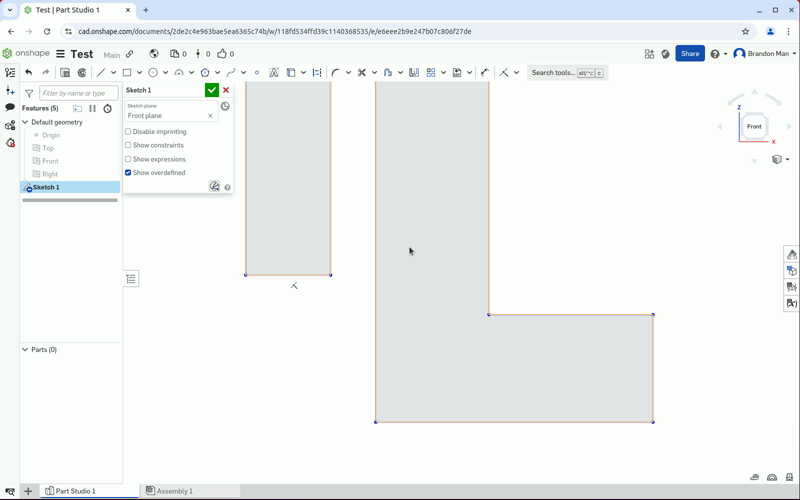
scroll(-6)
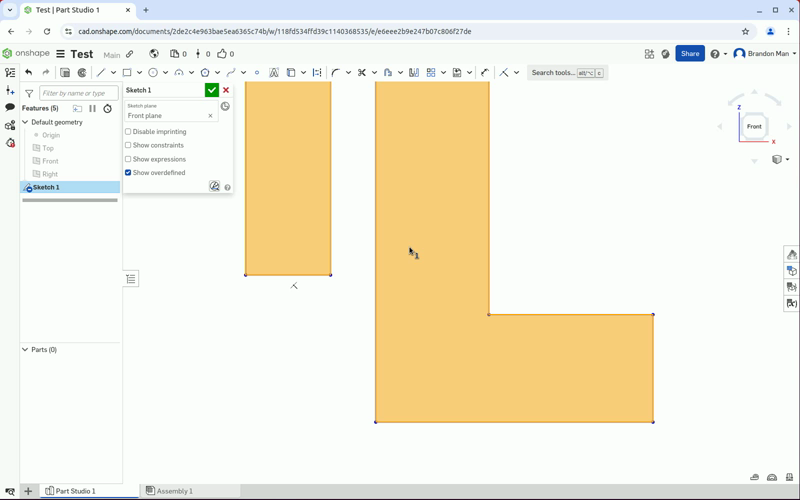
scroll(-6)
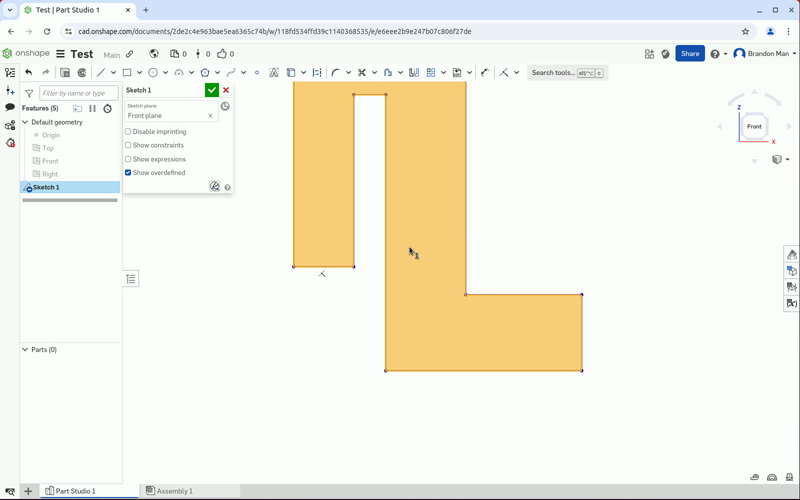
scroll(-6)
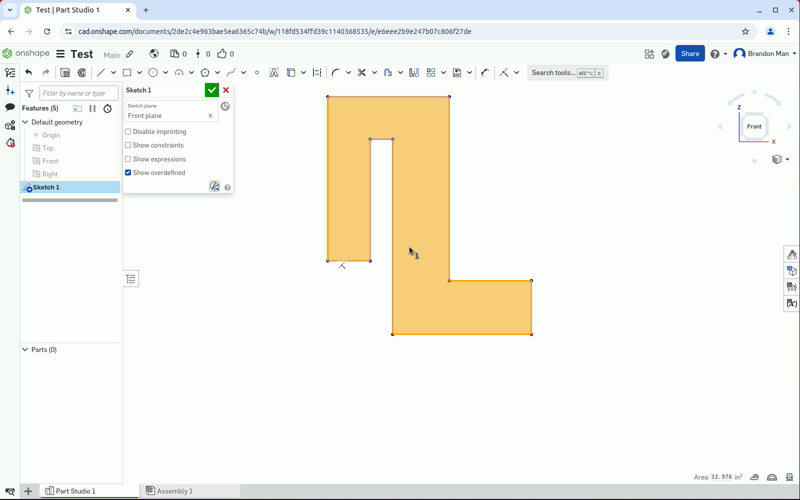
scroll(-6)
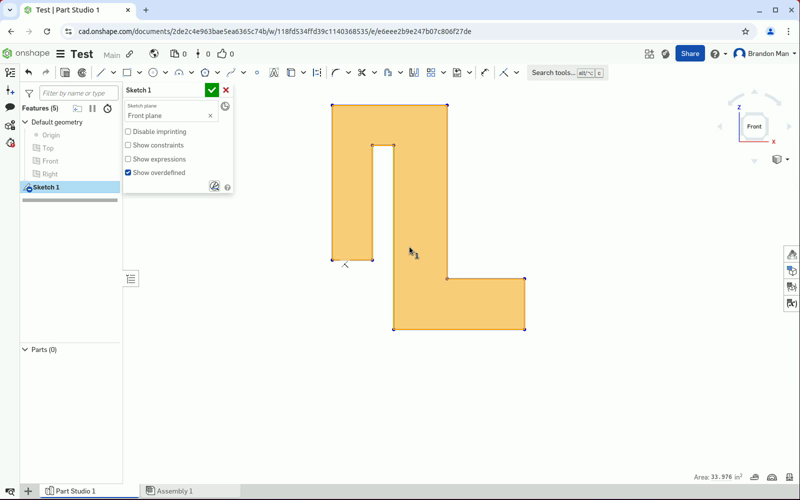
scroll(-6)
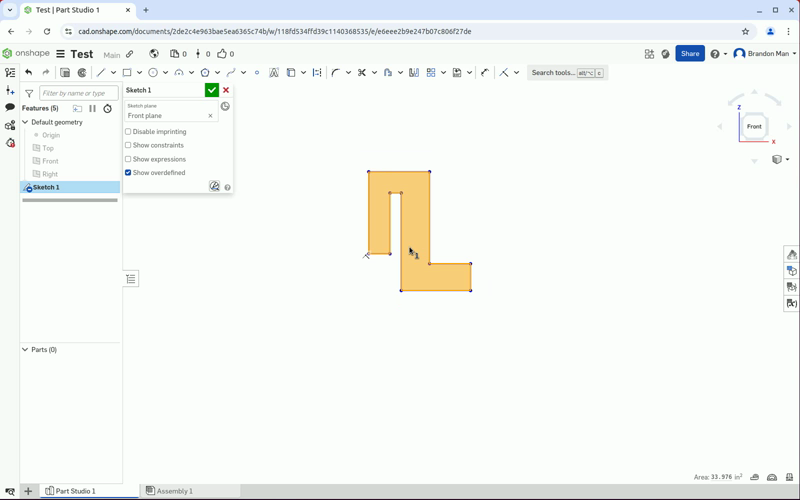
scroll(-6)
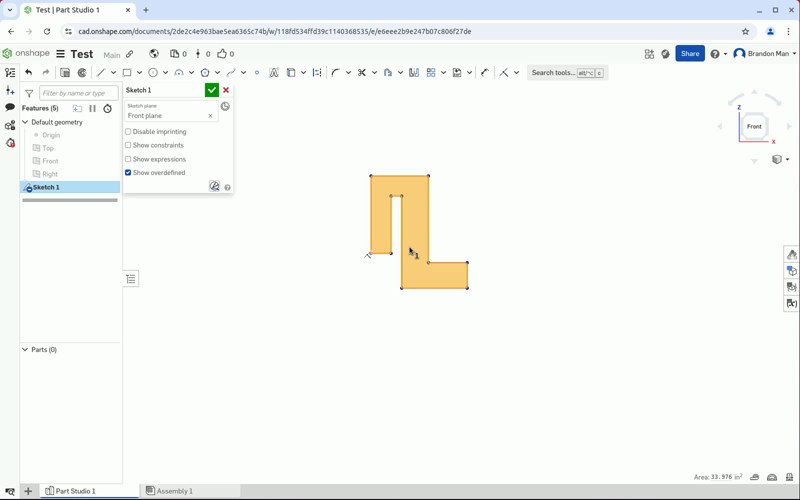
scroll(-6)
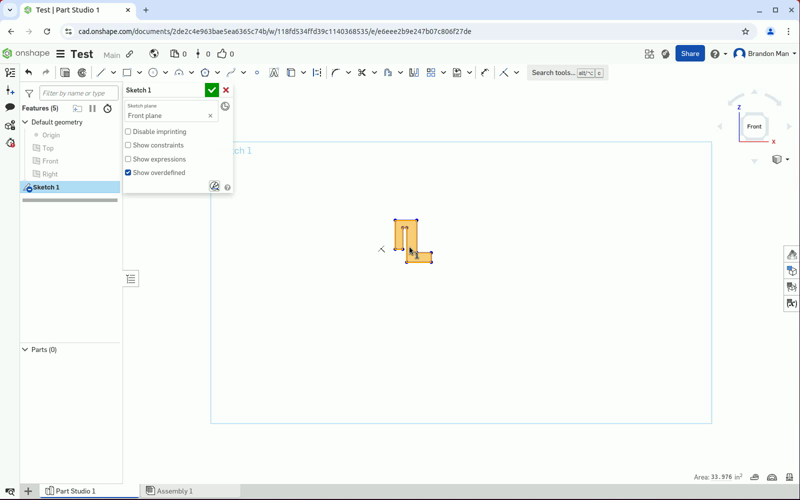
mouse_move(73, 352)
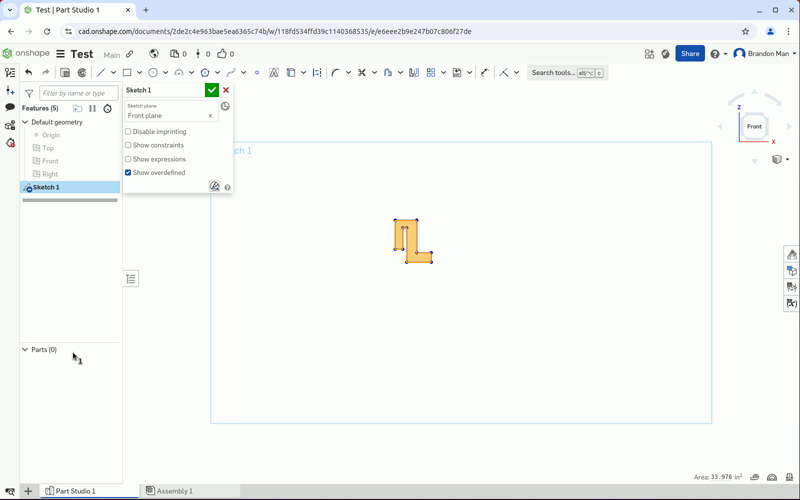
key(shift+y)
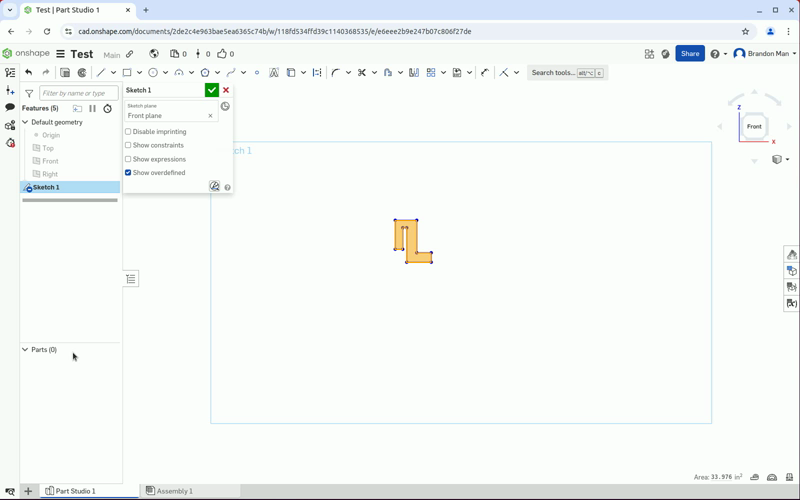
key(shift+e)
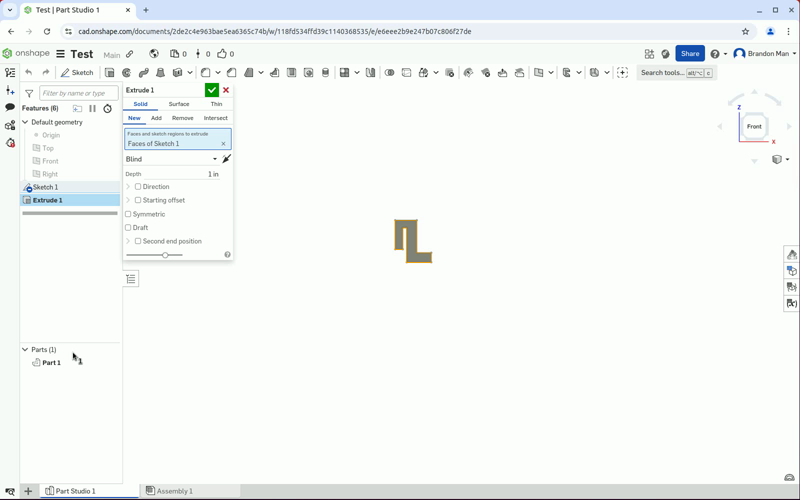
mouse_move(143, 106)
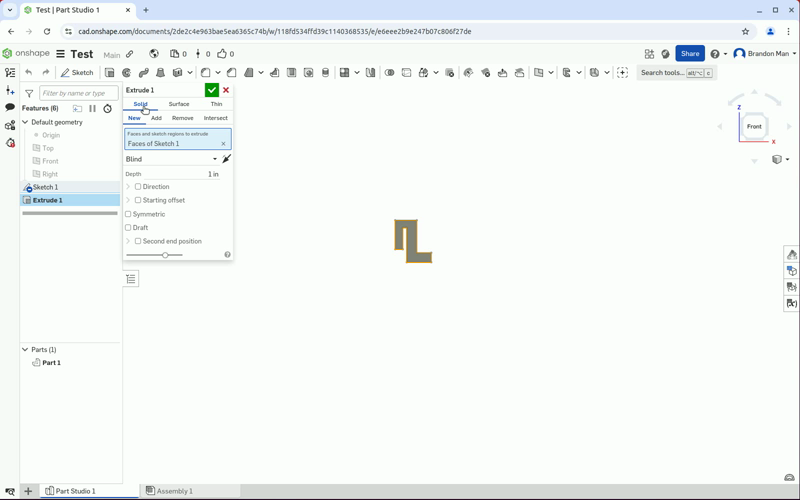
click(143, 106)
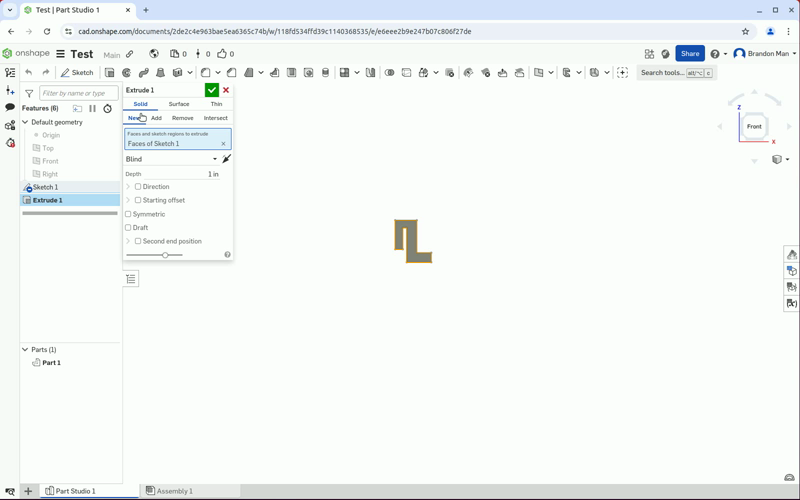
mouse_move(137, 120)
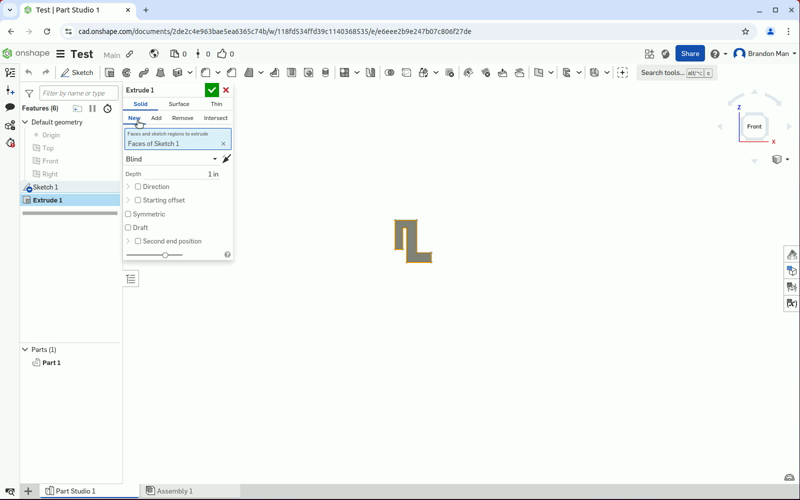
click(137, 120)
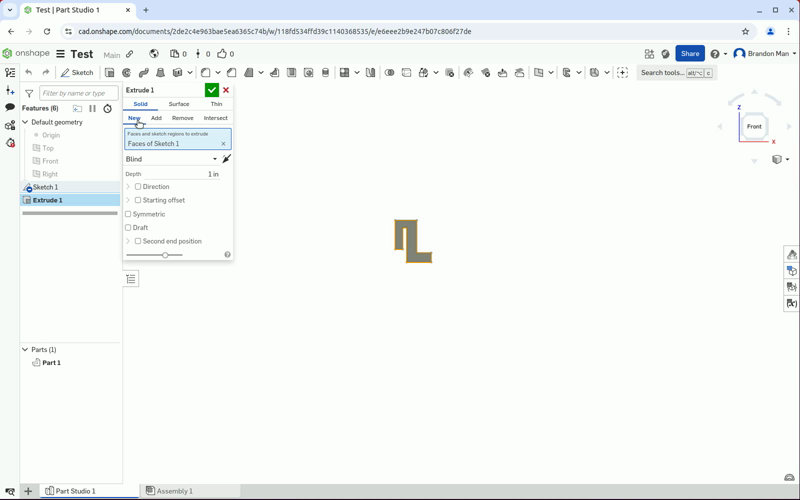
key(tab, 4)
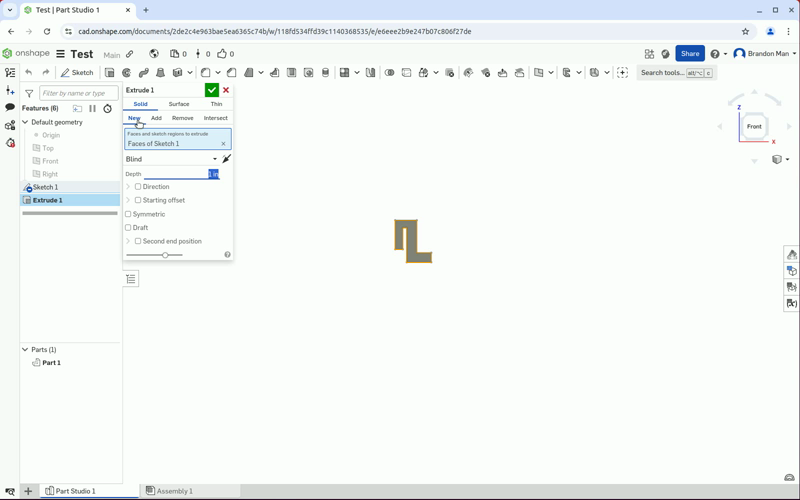
text(12.998)
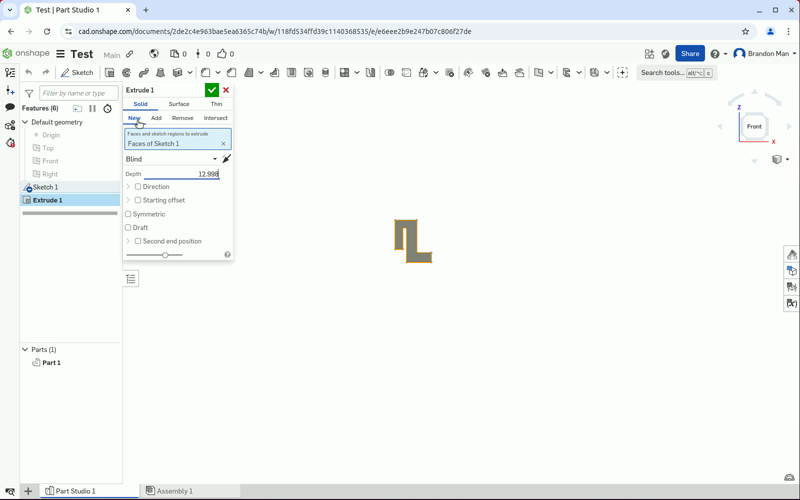
key(enter)
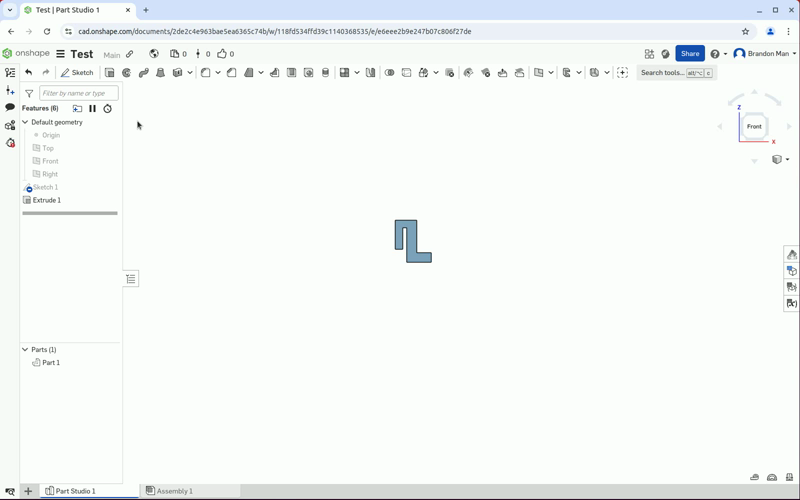
key(shift+h)
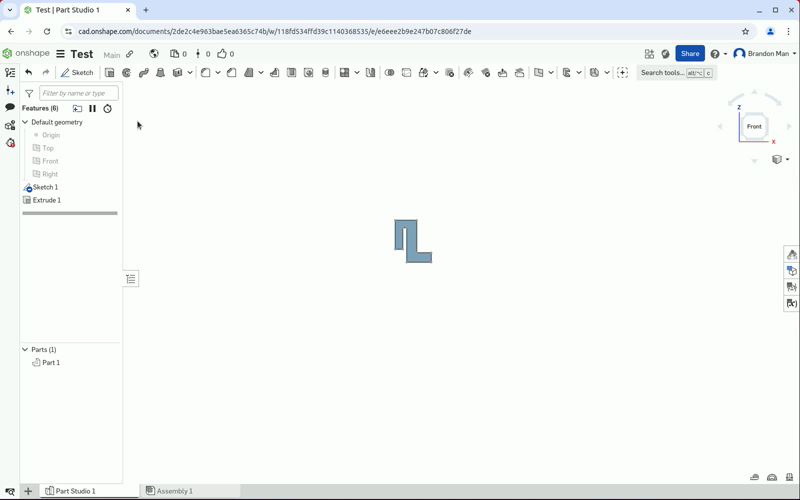
key(shift+h)
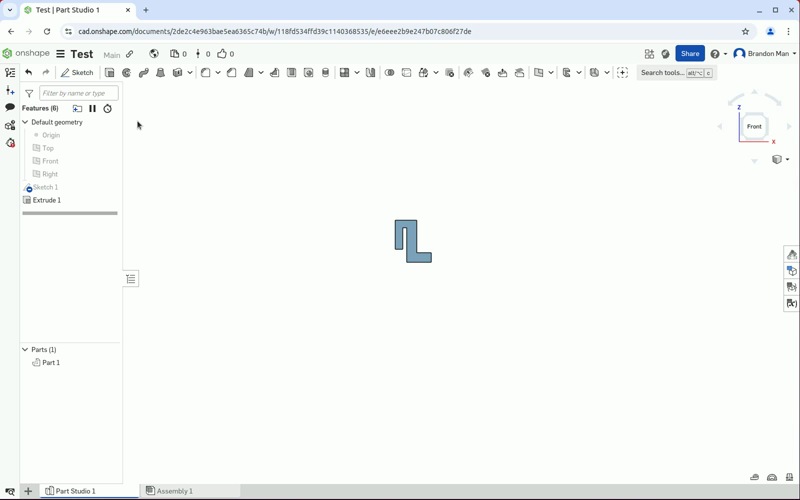
mouse_move(73, 189)
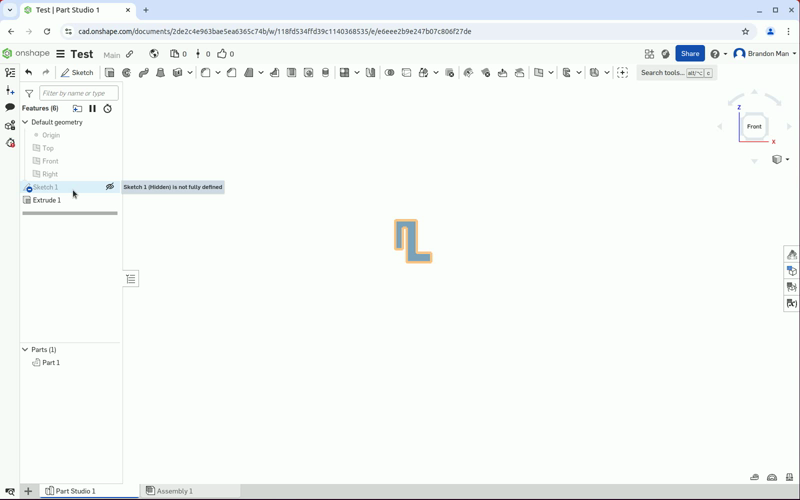
click(73, 189)
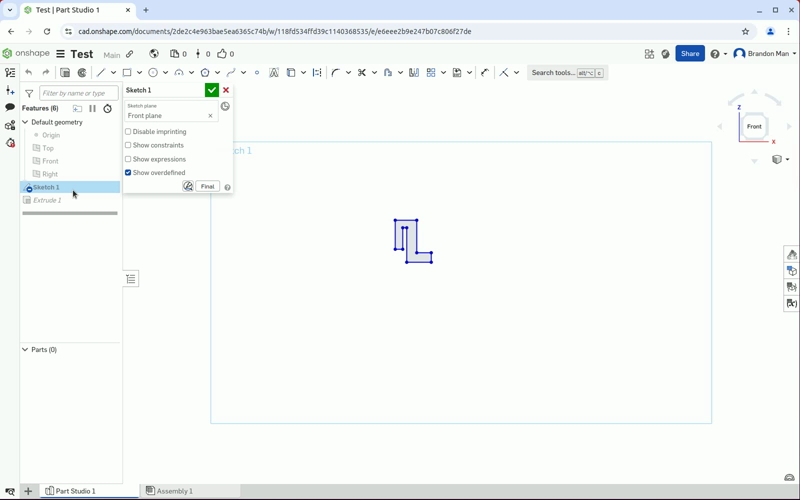
mouse_move(229, 92)
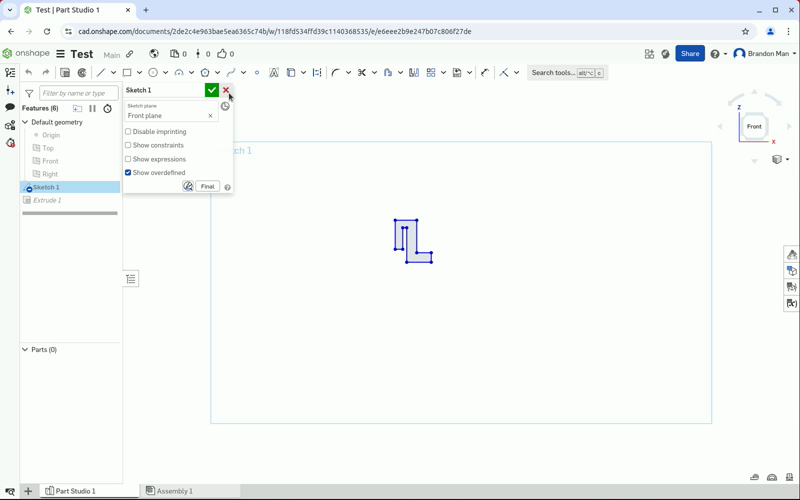
click(229, 92)
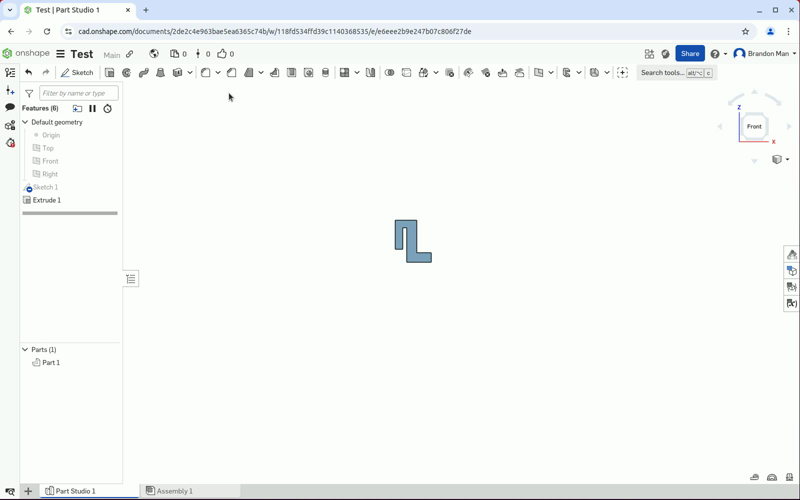
mouse_move(73, 352)
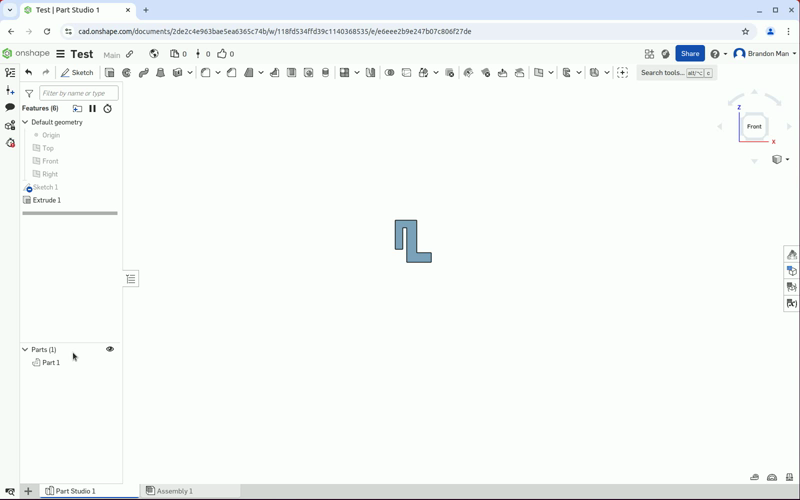
key(y)
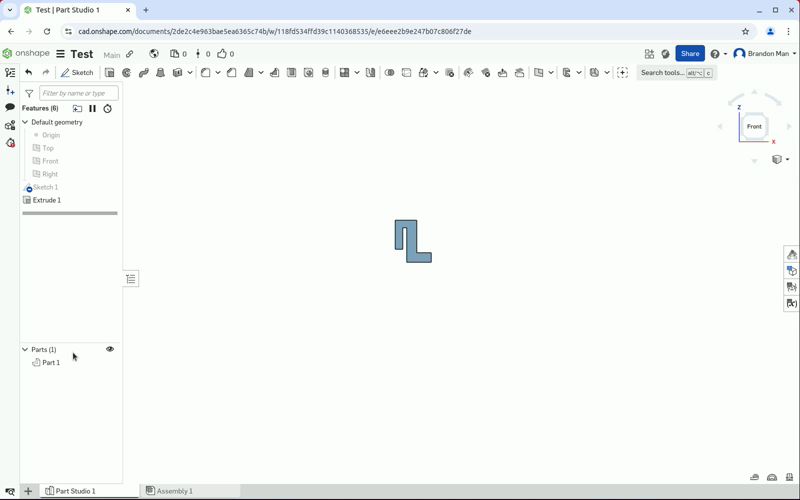
key(shift+p)
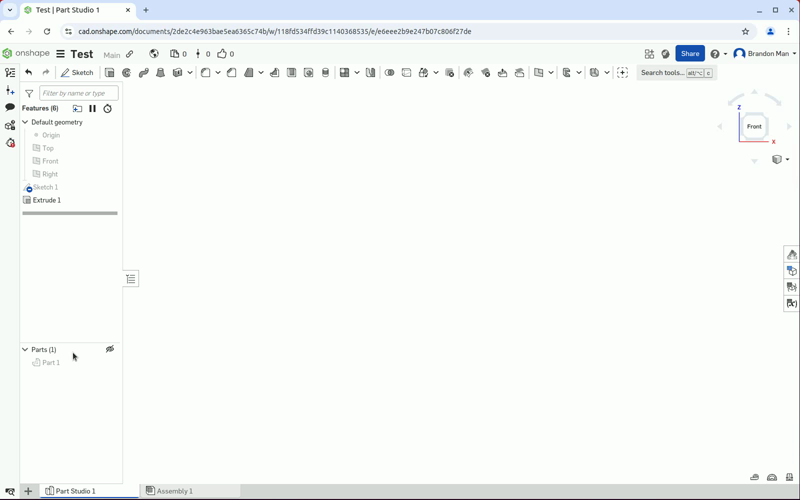
key(space)
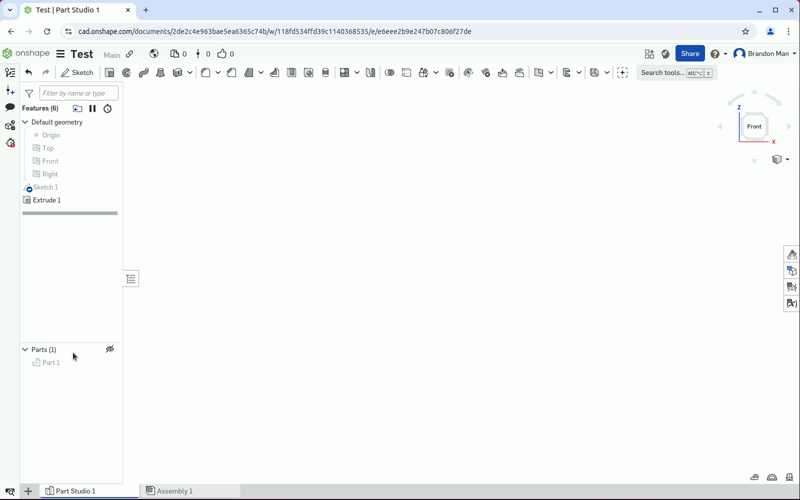
key_down(shift)
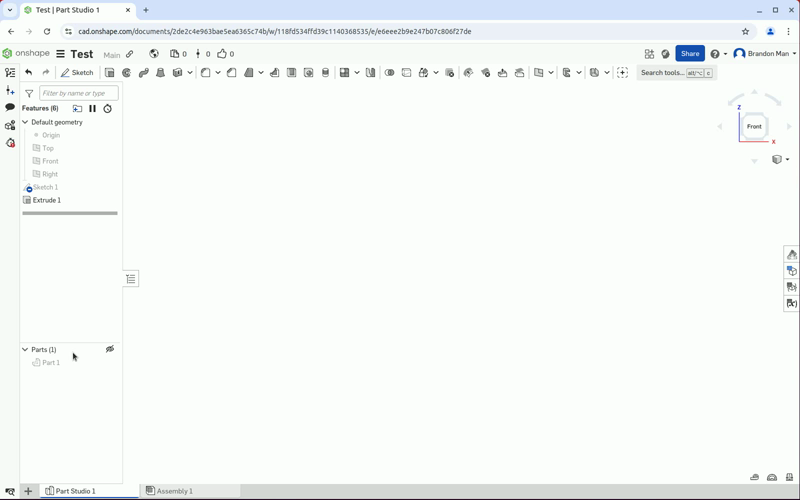
key(down)
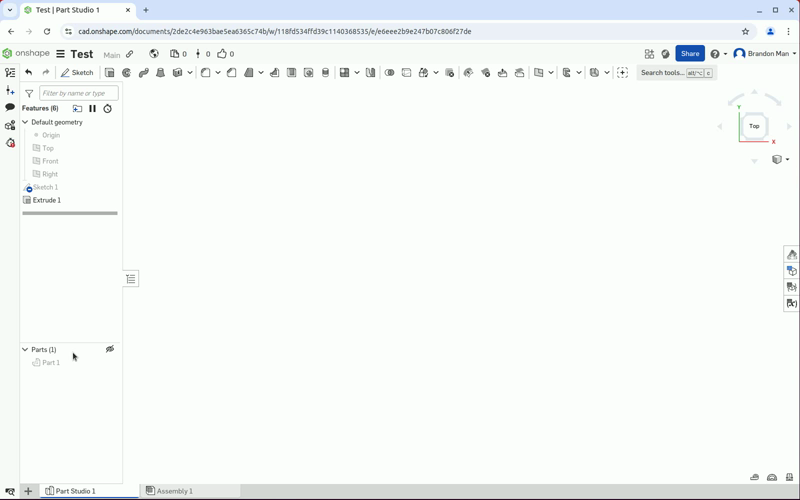
key_up(shift)
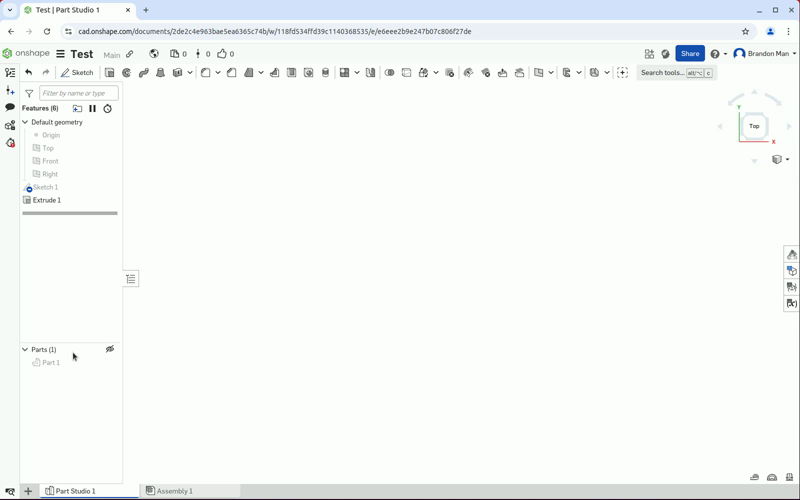
mouse_move(73, 352)
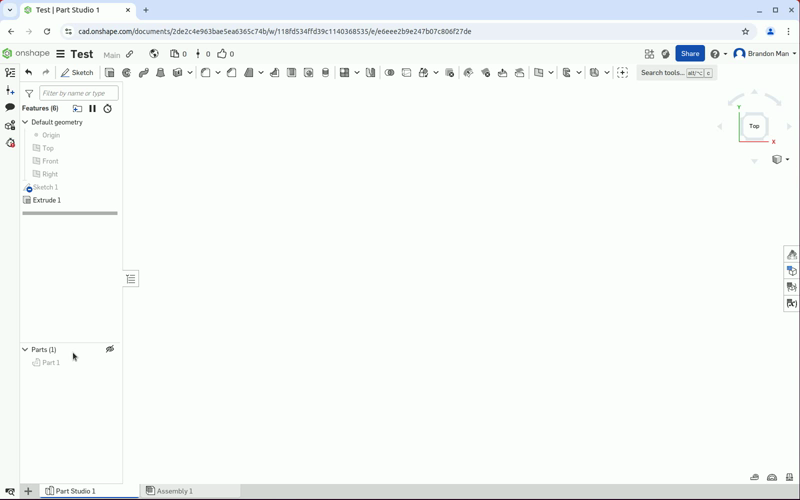
key(shift+y)
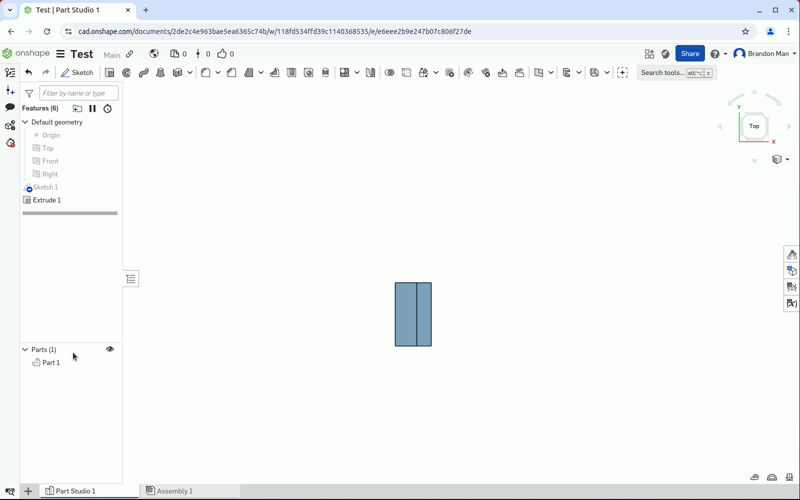
mouse_move(541, 75)
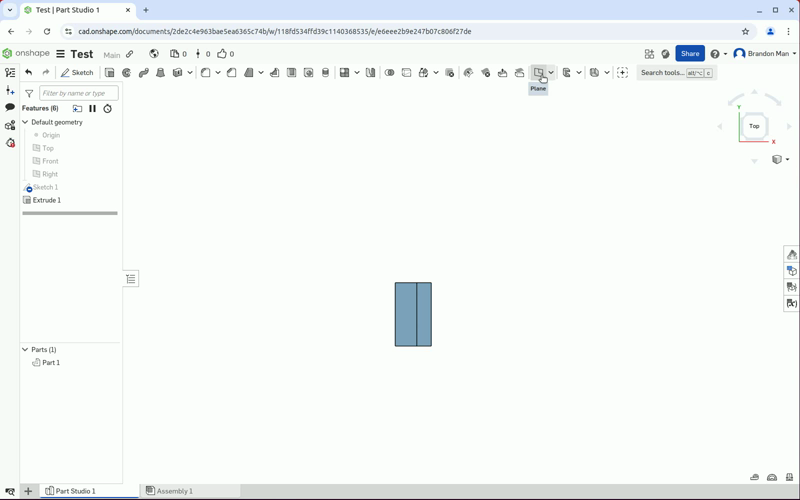
click(541, 75)
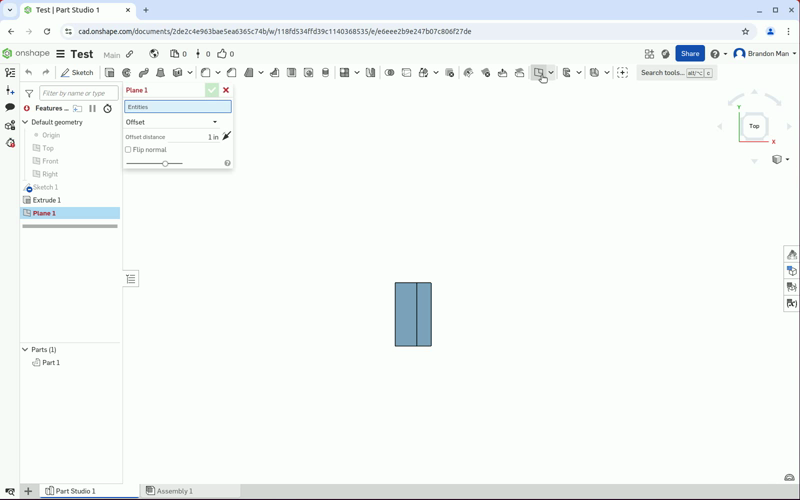
mouse_move(73, 150)
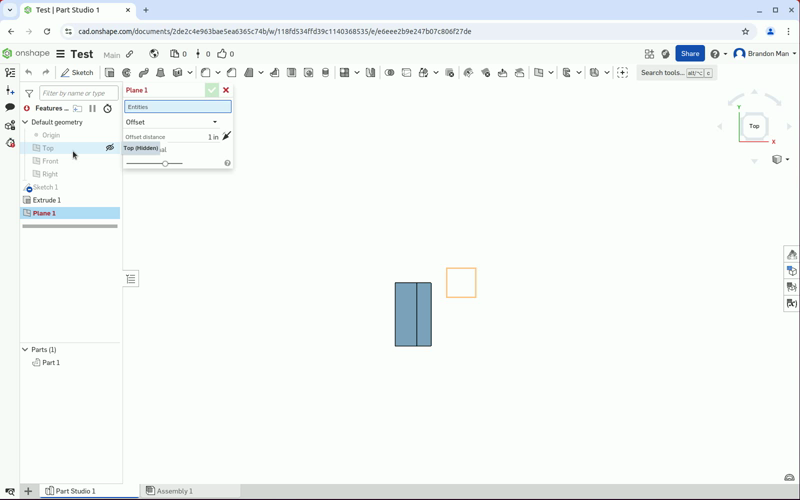
click(73, 150)
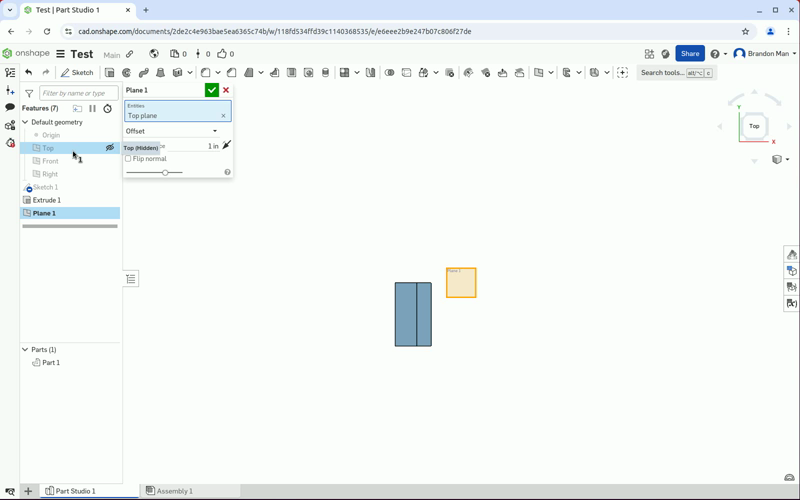
key(tab, 2)
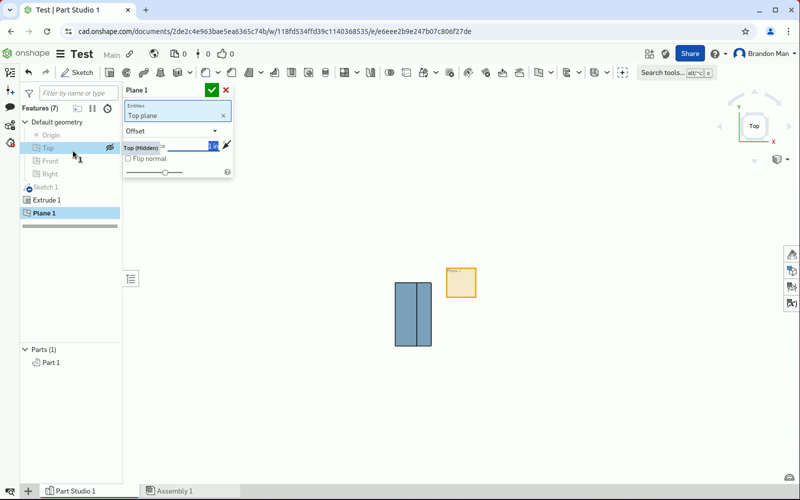
text(6.255)
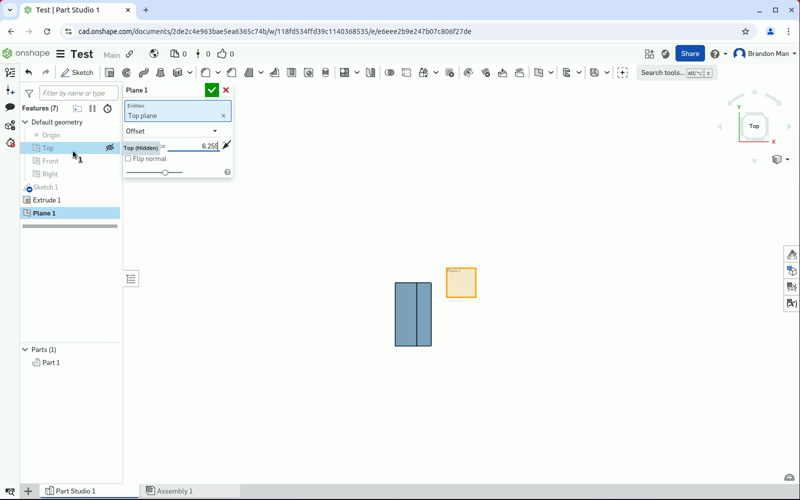
key(enter, 2)
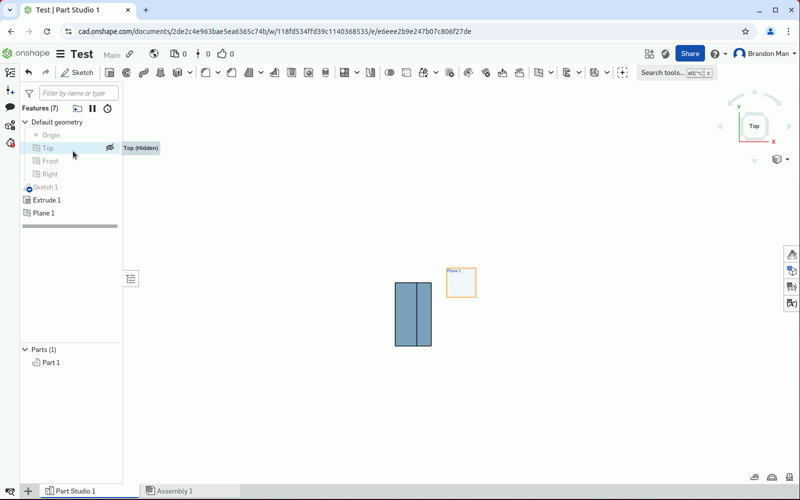
key(shift+s)
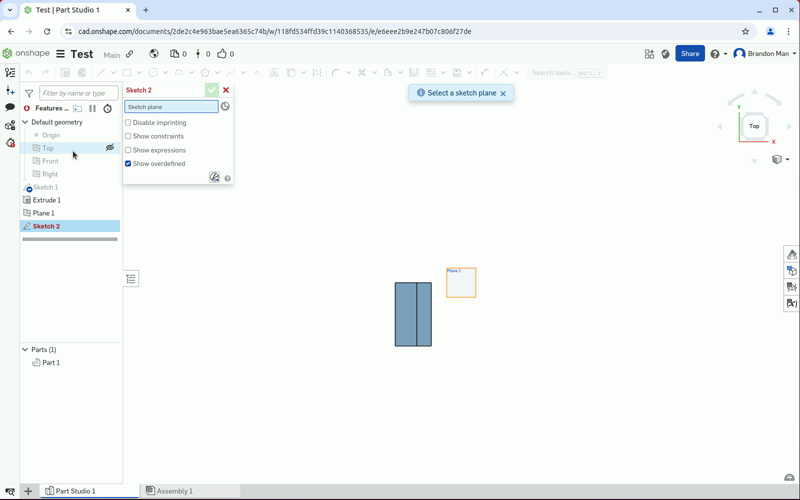
mouse_move(73, 215)
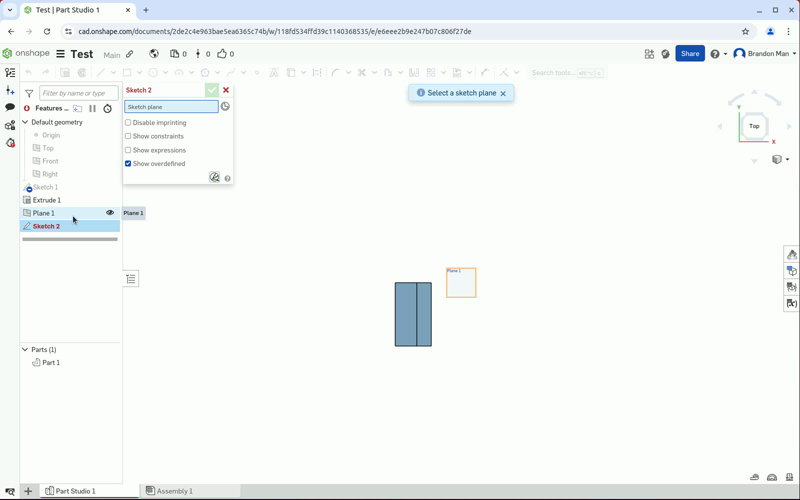
click(73, 215)
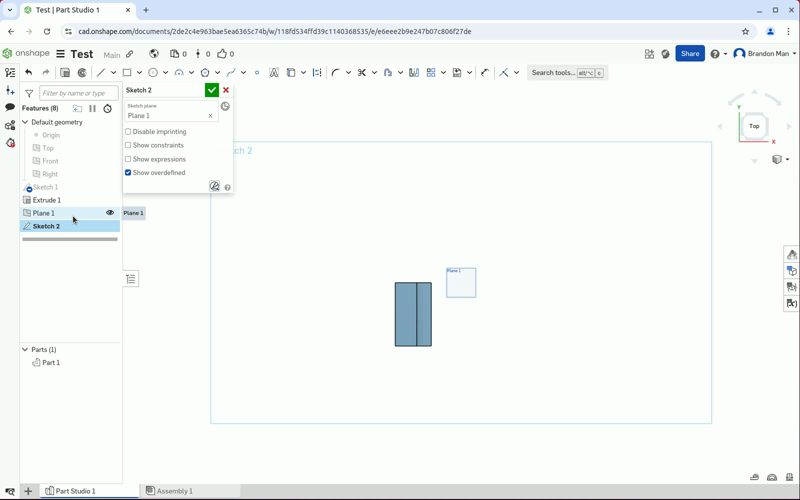
mouse_move(73, 352)
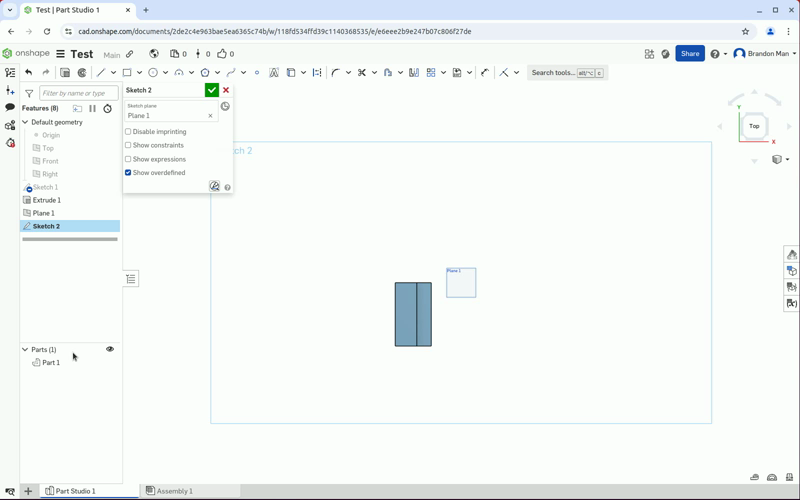
key(y)
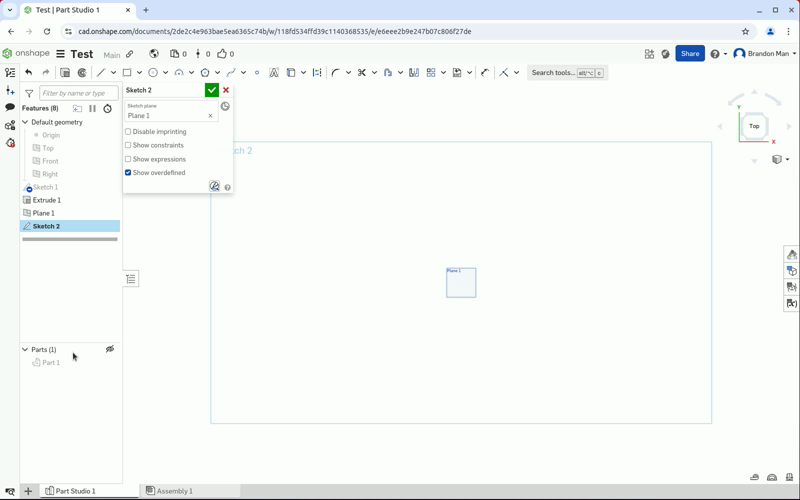
key(l)
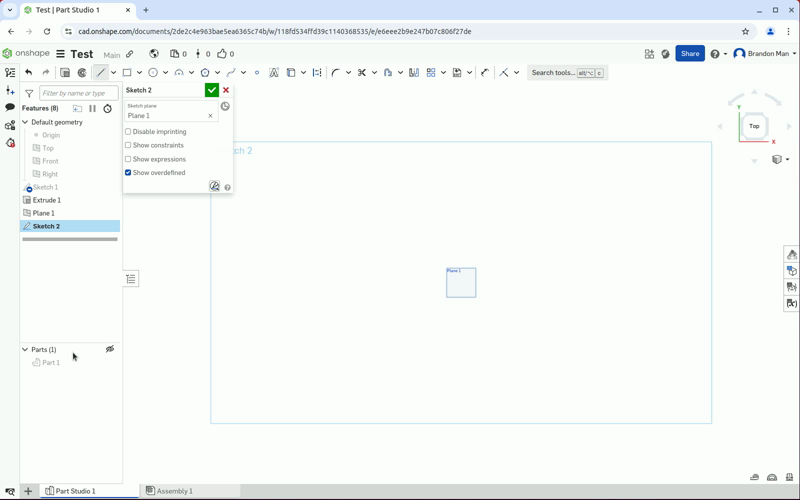
key_down(shift)
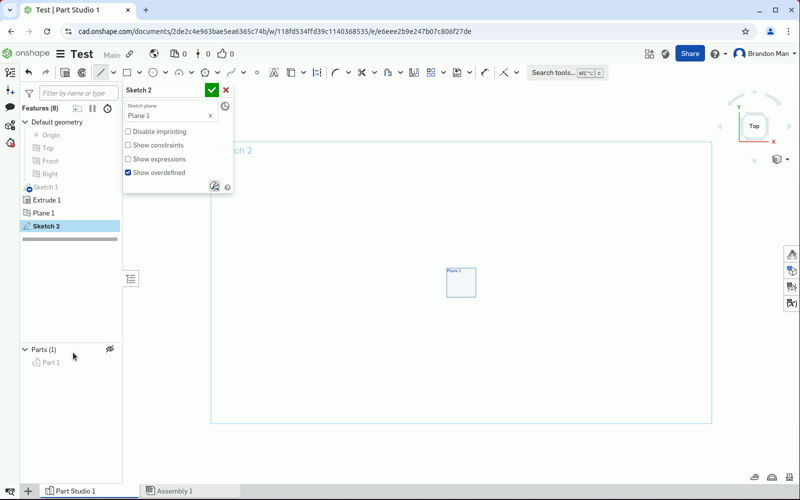
mouse_move(420, 300)
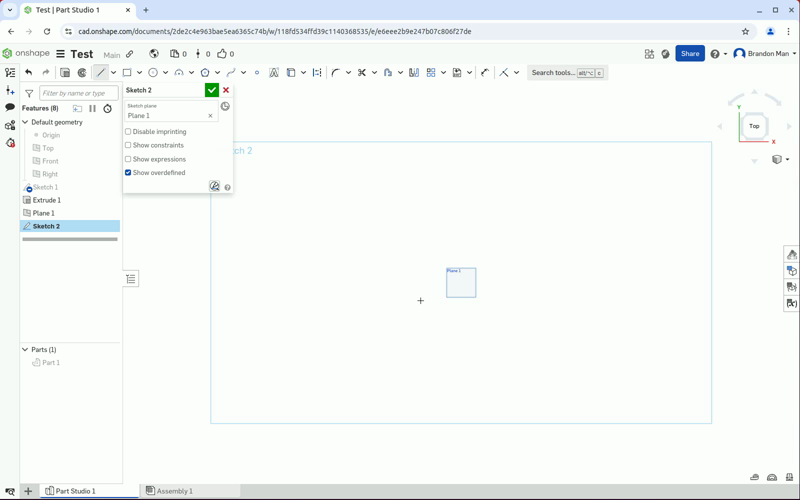
click(420, 300)
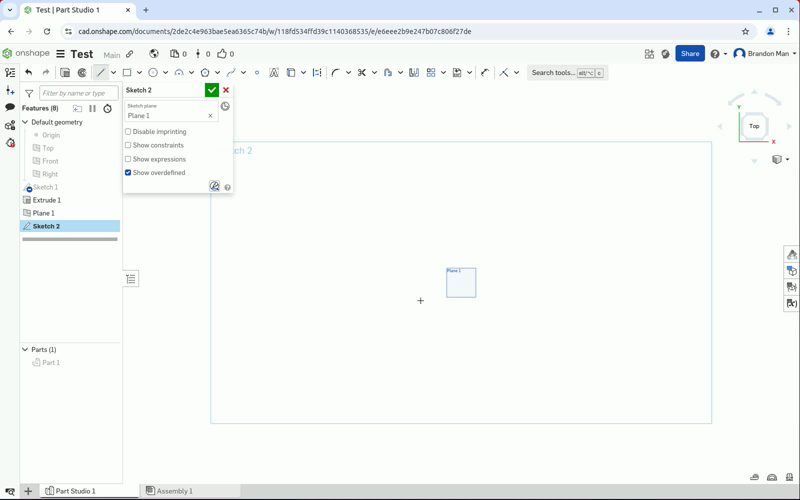
key_up(shift)
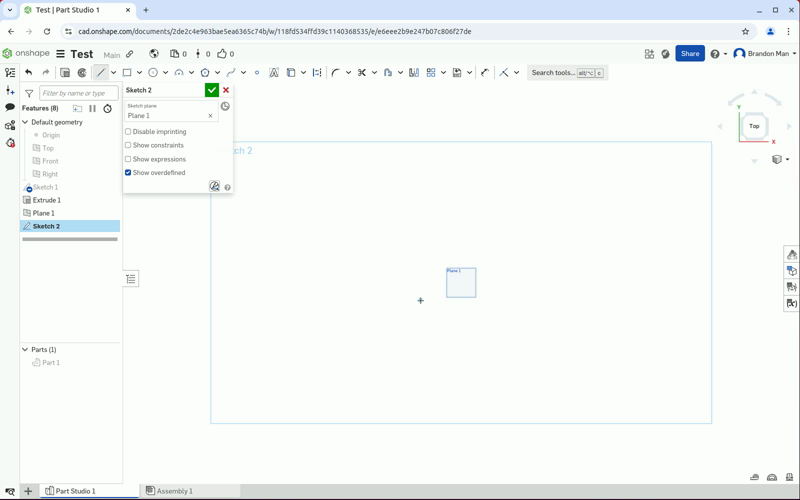
key_down(shift)
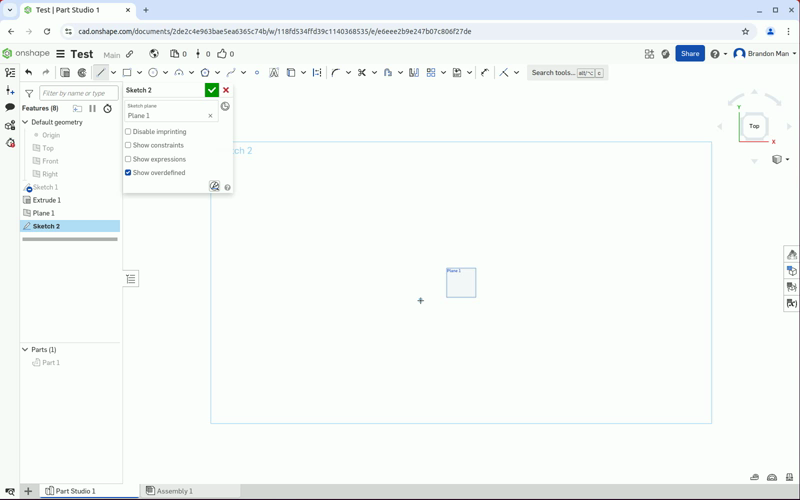
mouse_move(450, 300)
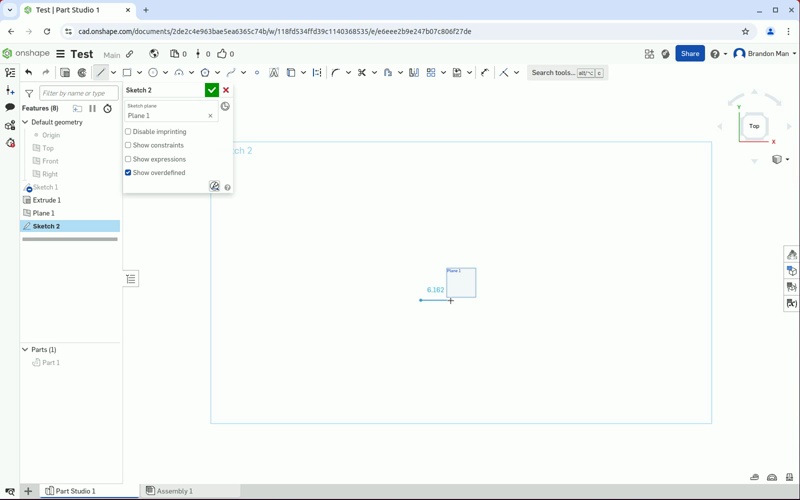
mouse_move(430, 300)
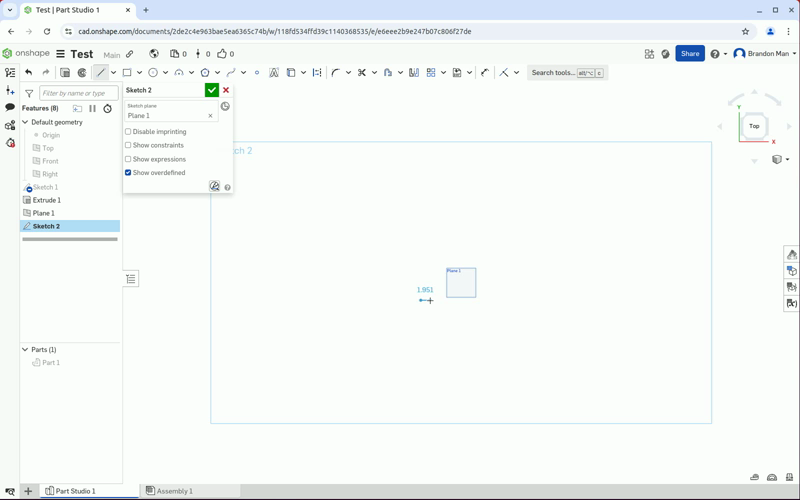
click(430, 300)
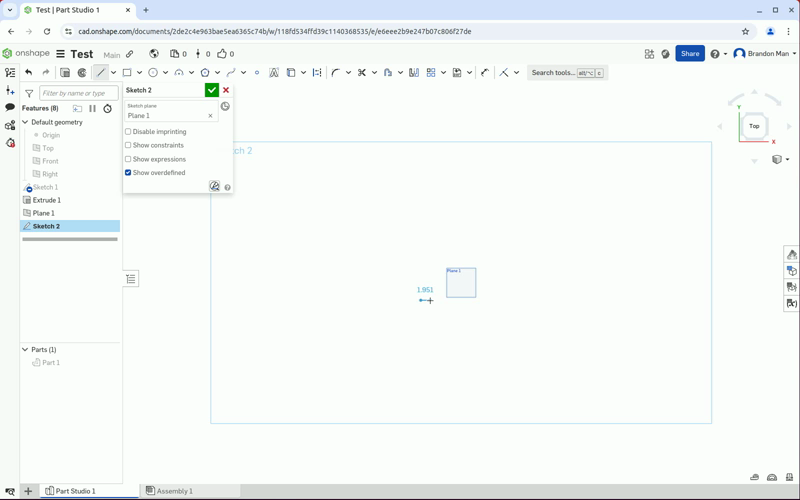
key_up(shift)
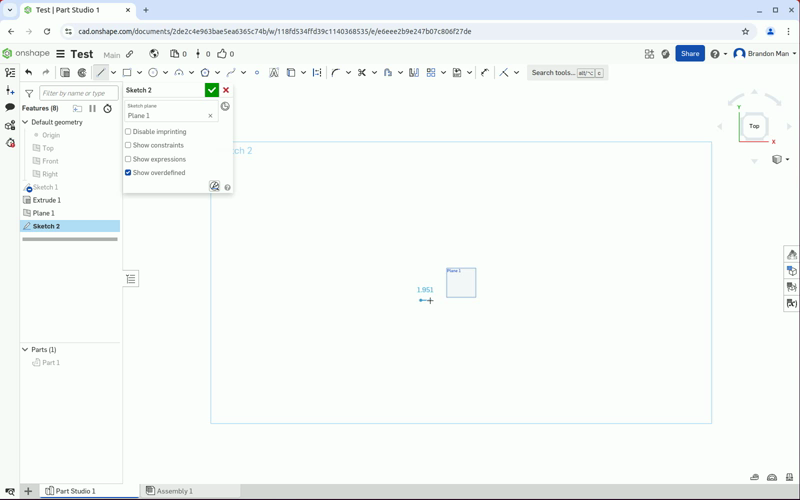
key_down(shift)
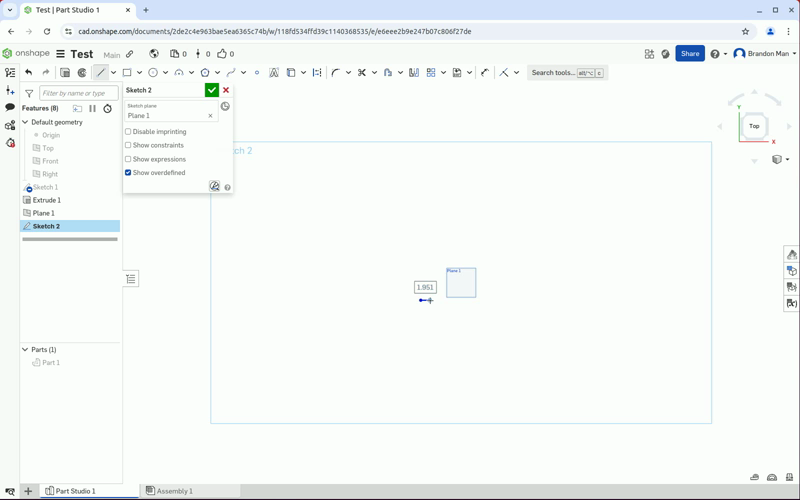
mouse_move(460, 300)
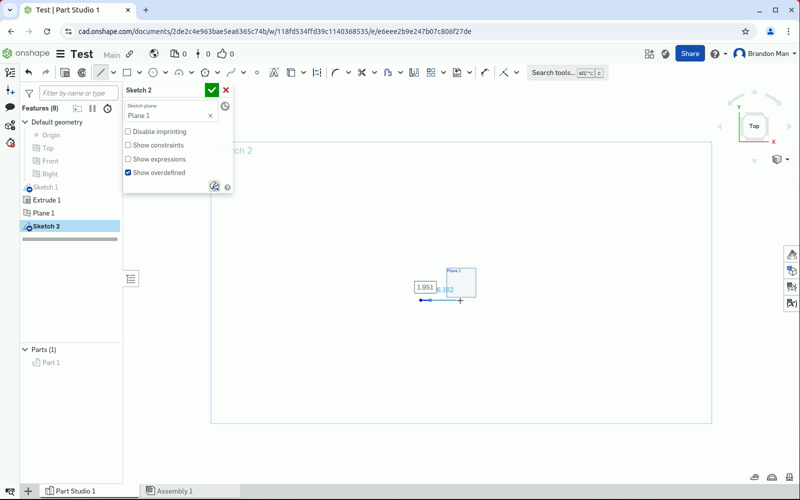
mouse_move(430, 282)
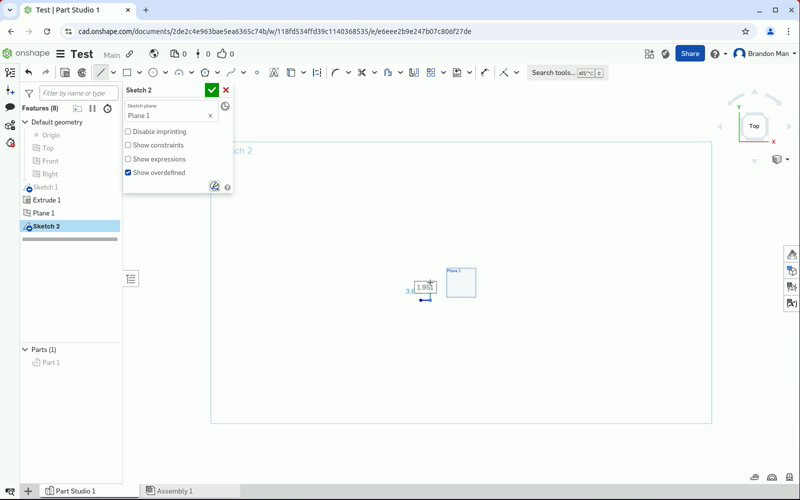
click(430, 282)
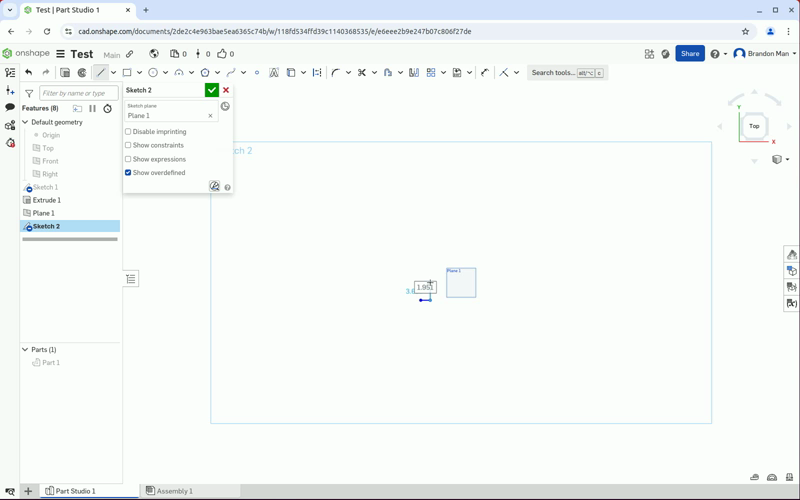
key_up(shift)
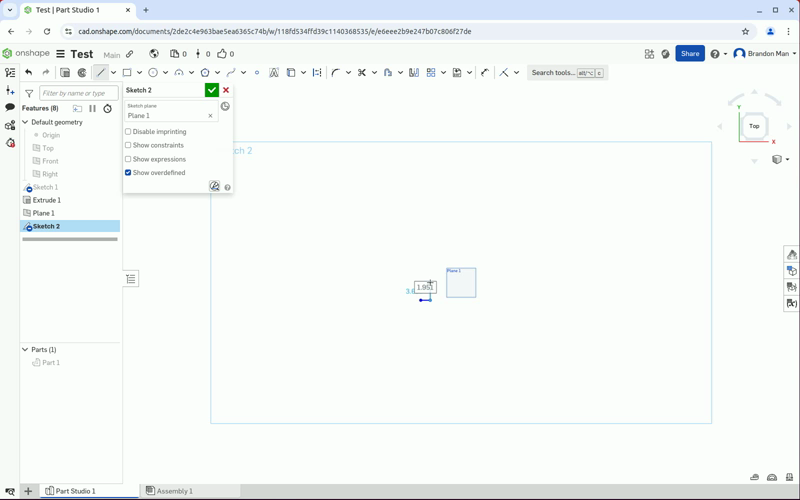
key_down(shift)
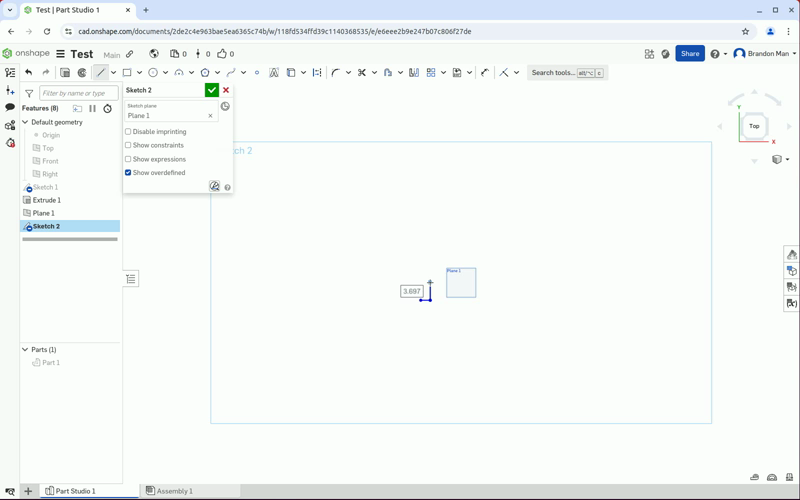
mouse_move(460, 282)
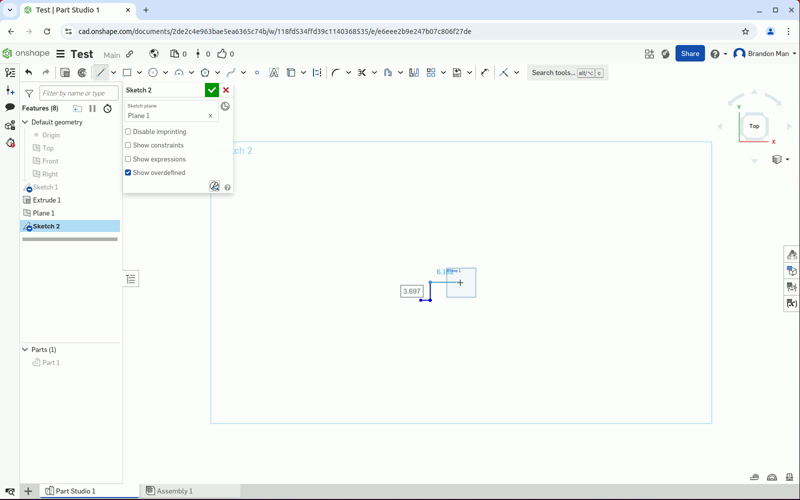
mouse_move(420, 282)
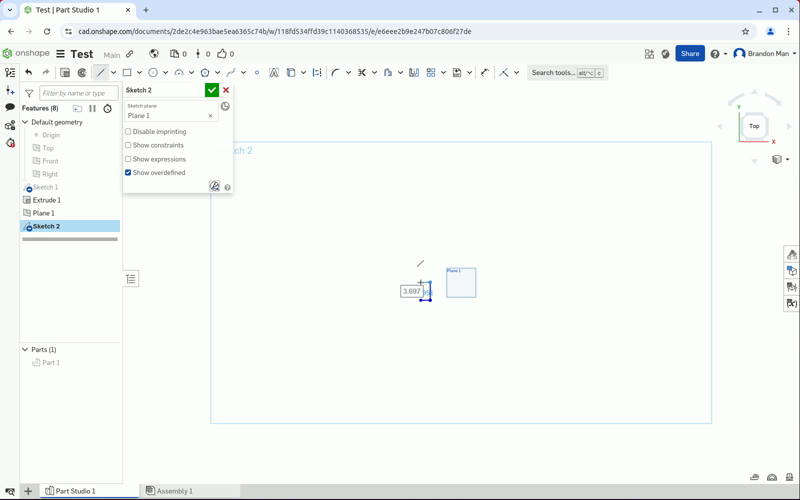
click(420, 282)
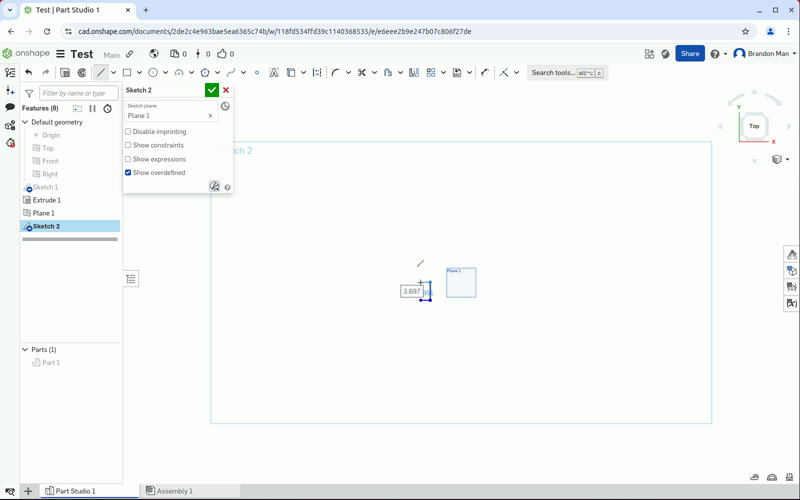
key_up(shift)
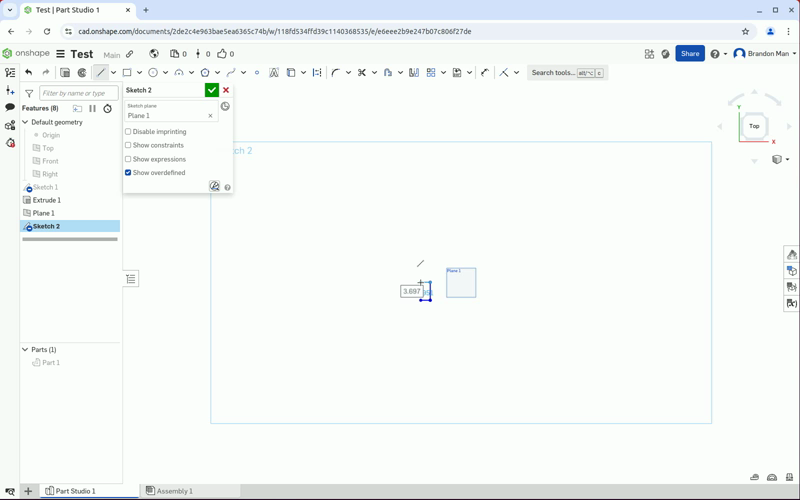
mouse_move(450, 282)
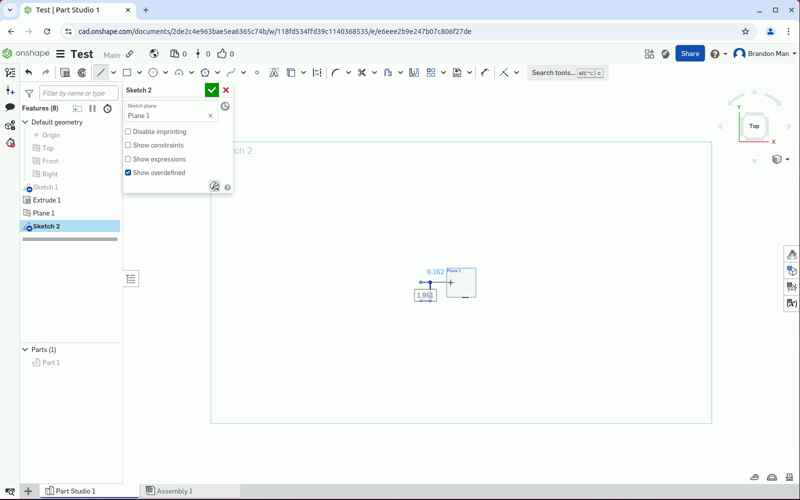
key_down(shift)
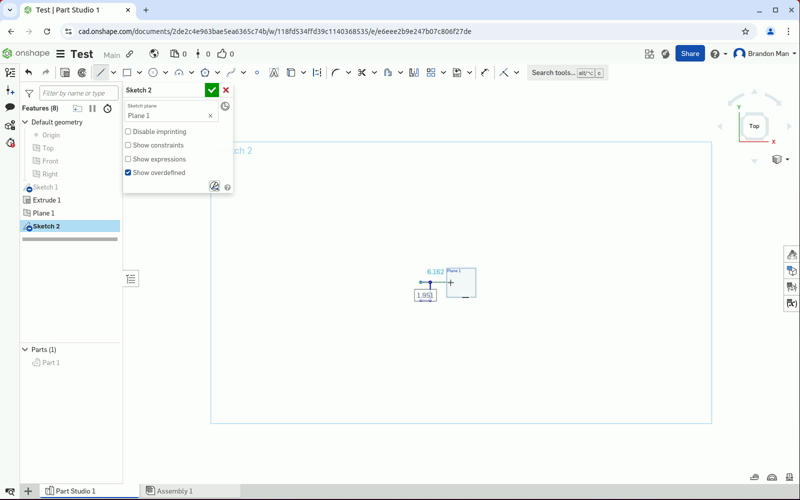
mouse_move(420, 300)
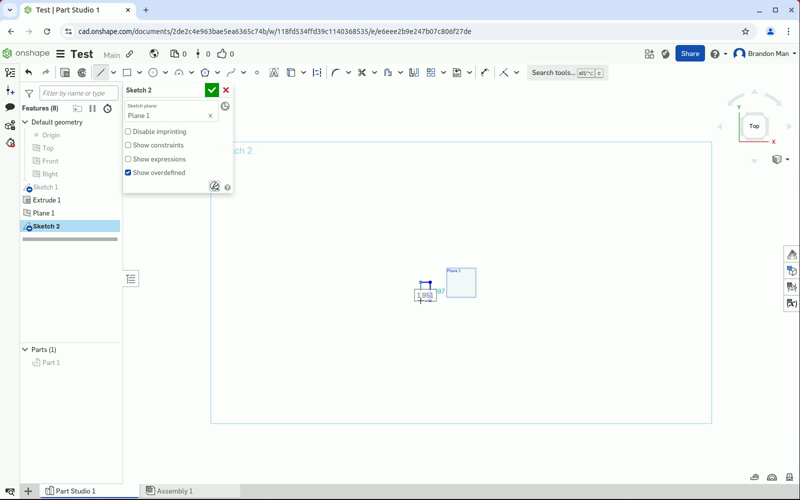
key_up(shift)
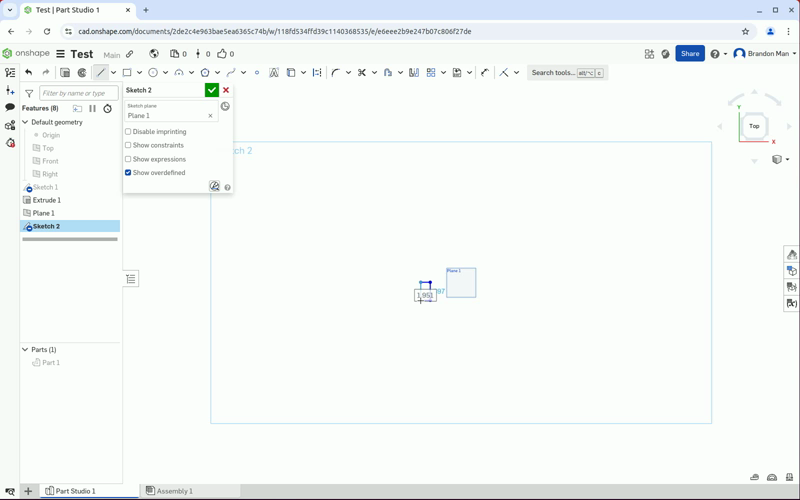
click(420, 300)
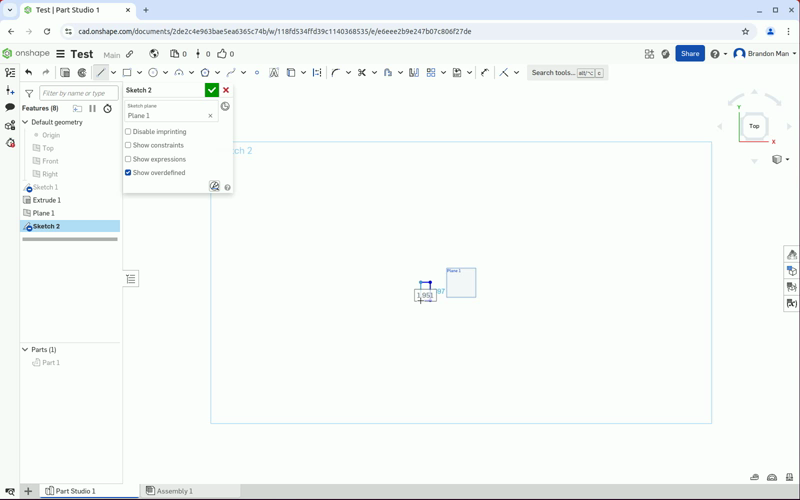
key(esc)
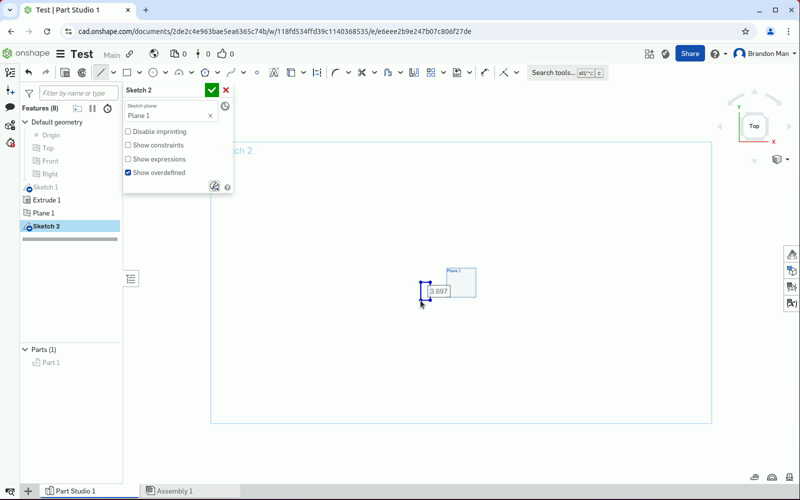
key(c)
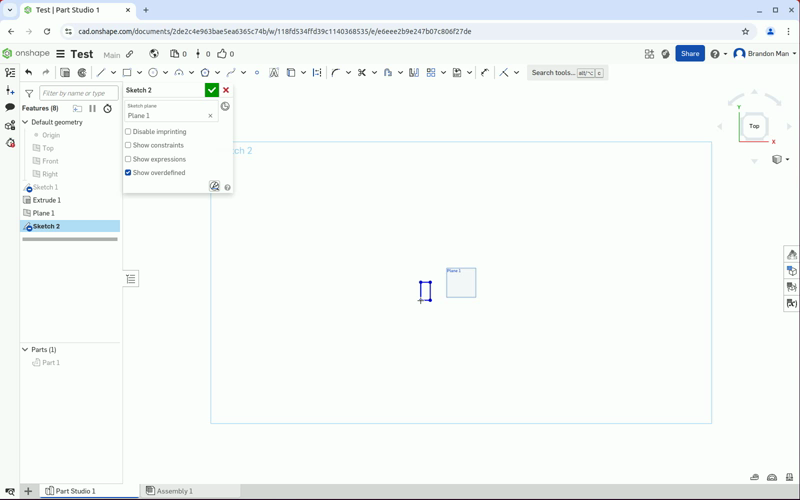
key_down(shift)
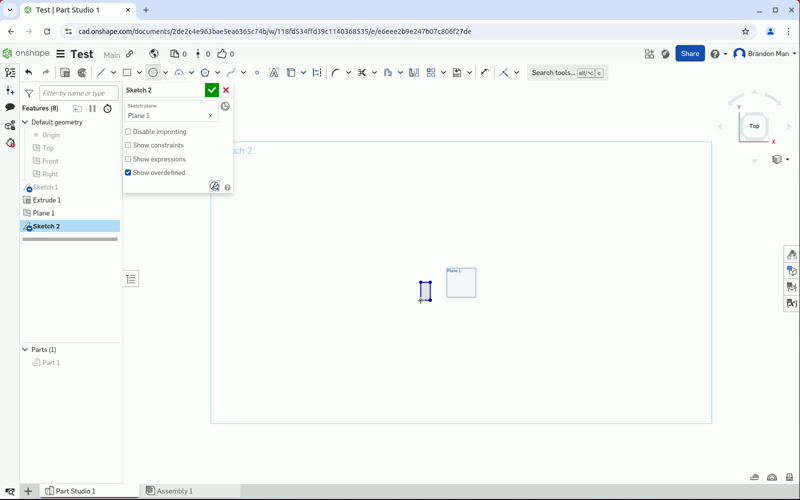
mouse_move(425, 286)
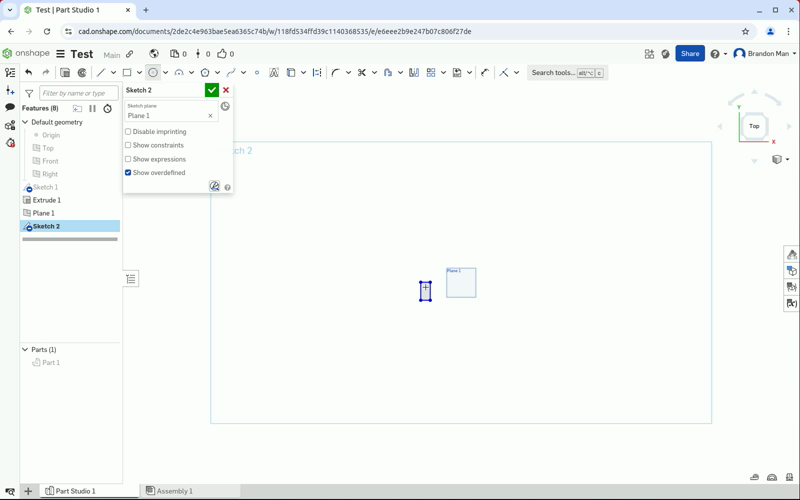
click(425, 286)
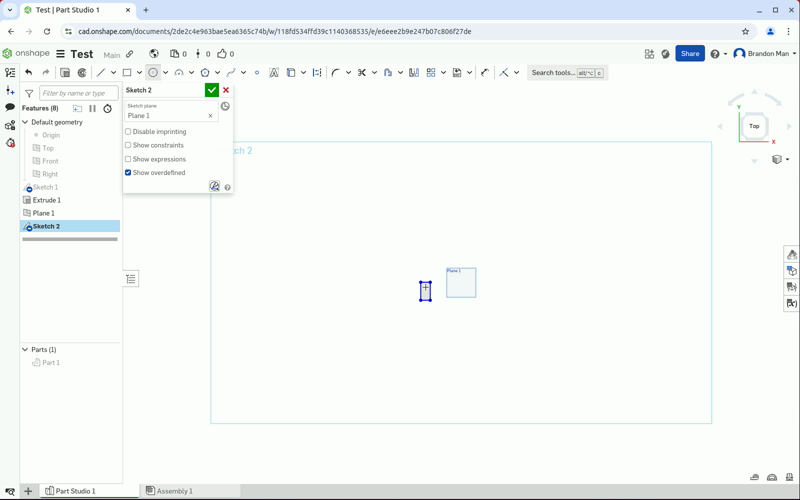
key_up(shift)
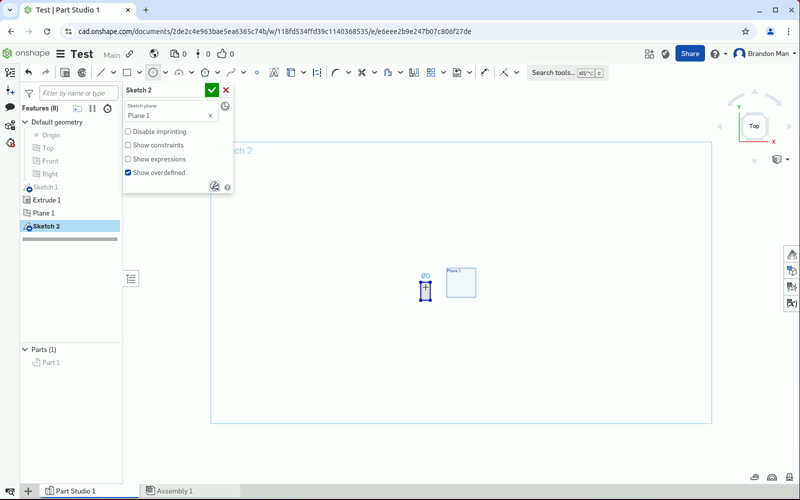
mouse_move(428, 286)
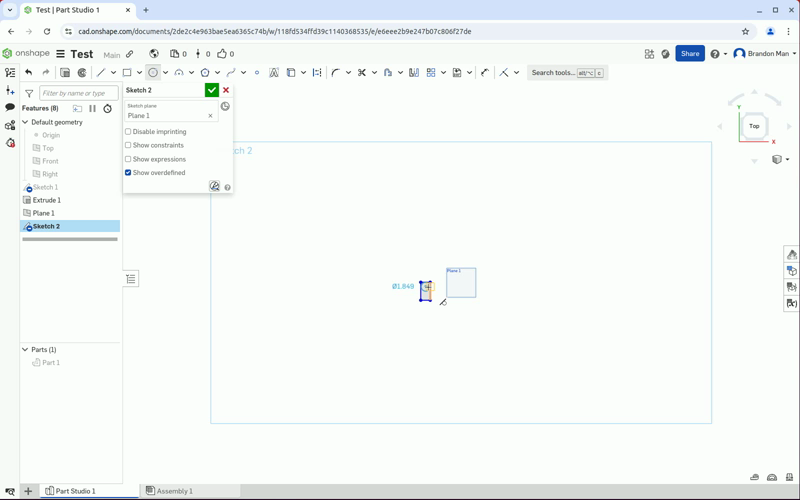
scroll(6)
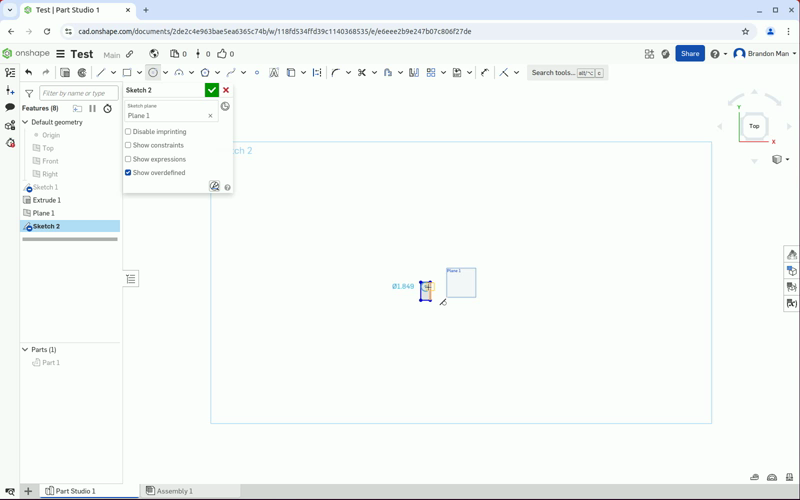
scroll(6)
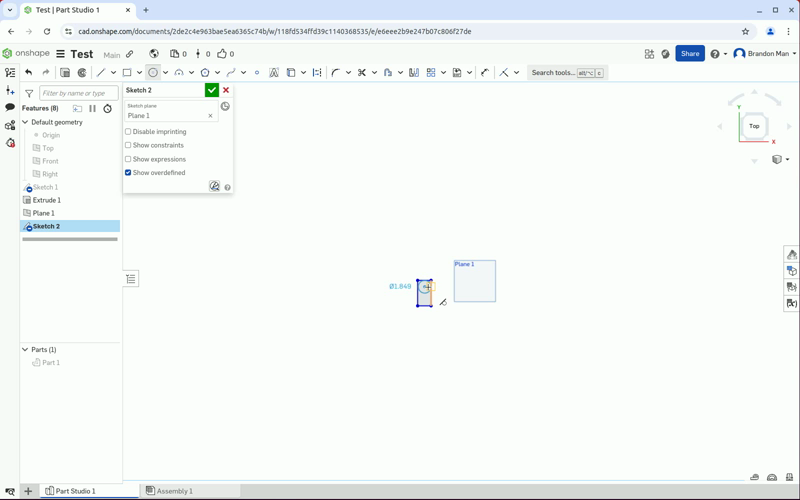
scroll(6)
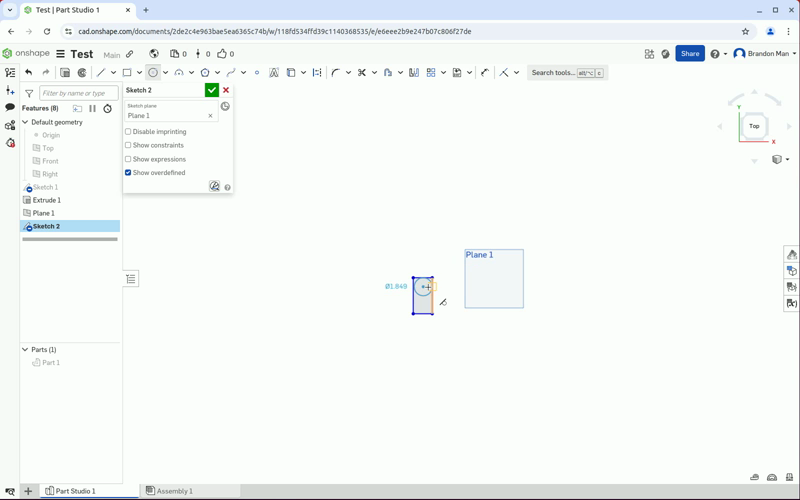
scroll(6)
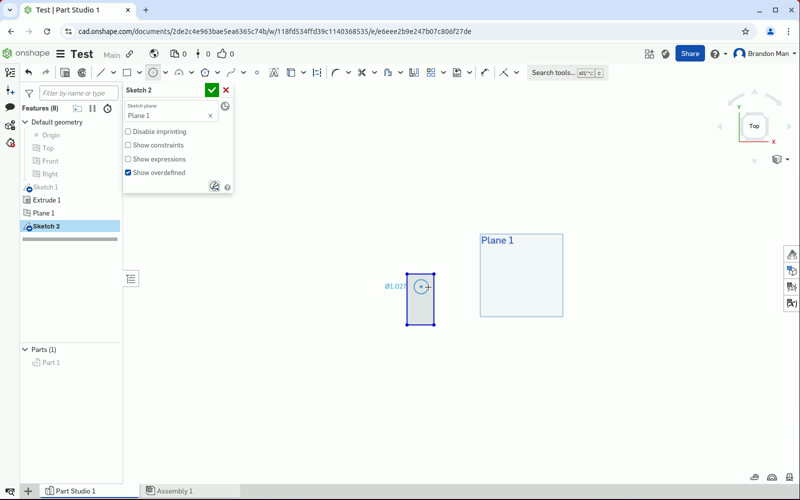
scroll(6)
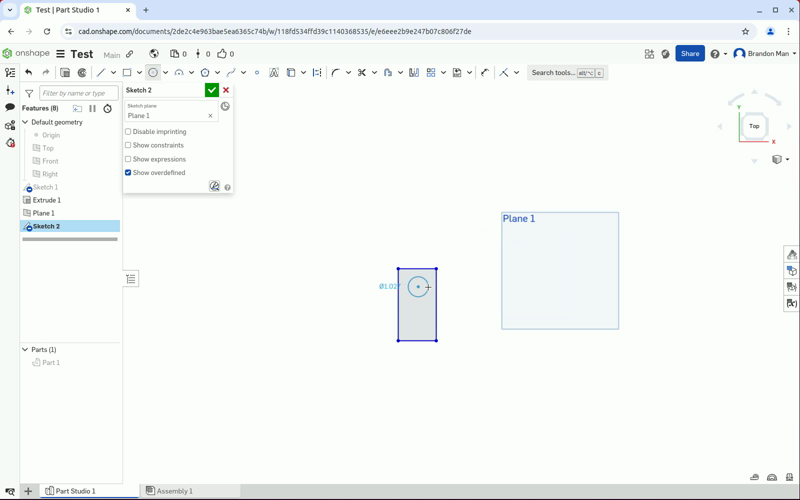
scroll(6)
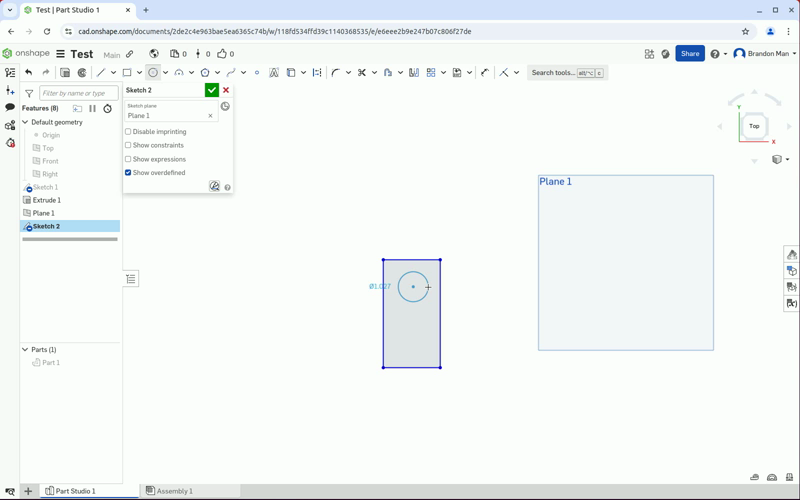
scroll(6)
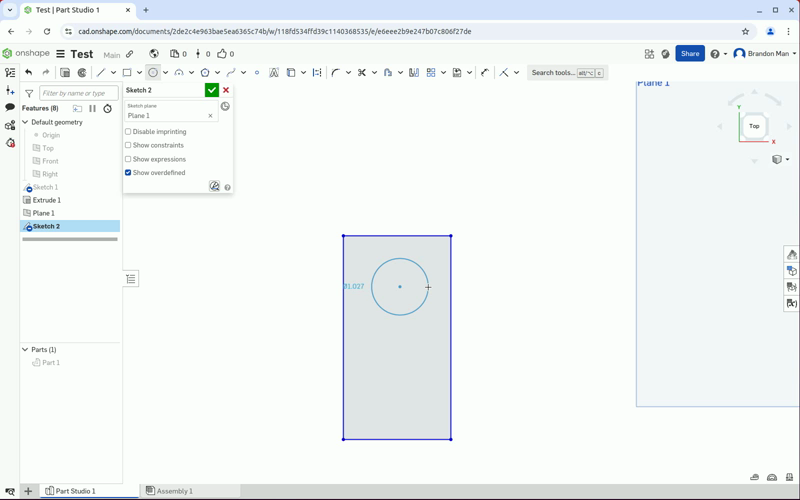
click(428, 286)
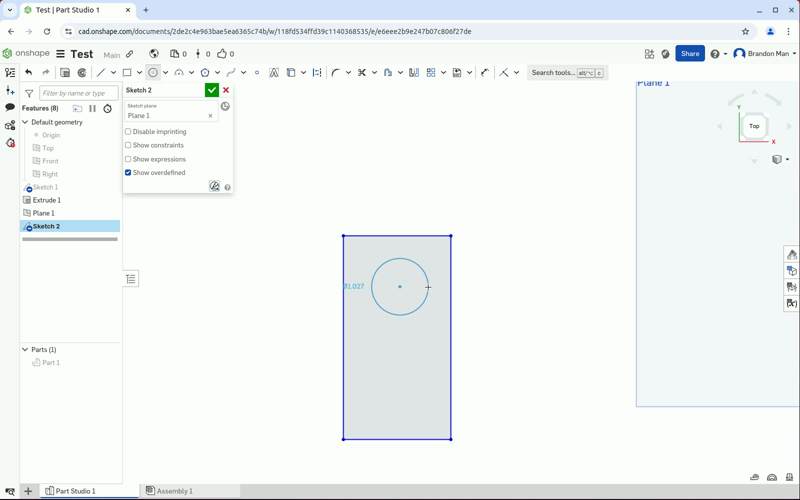
scroll(-6)
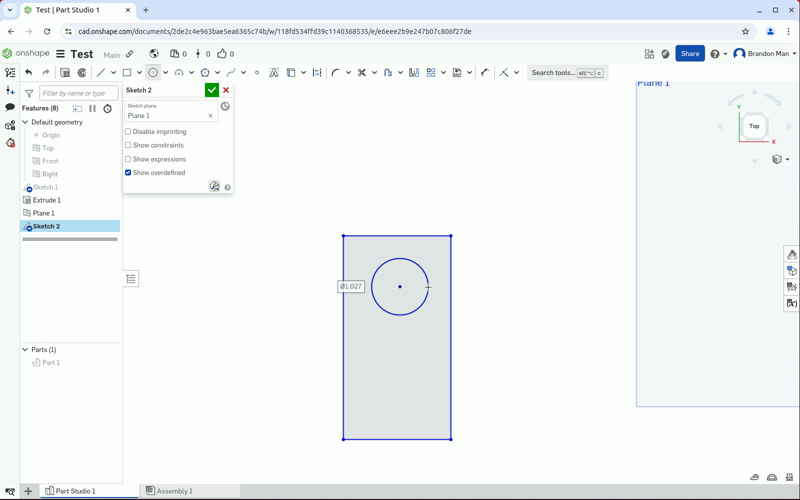
scroll(-6)
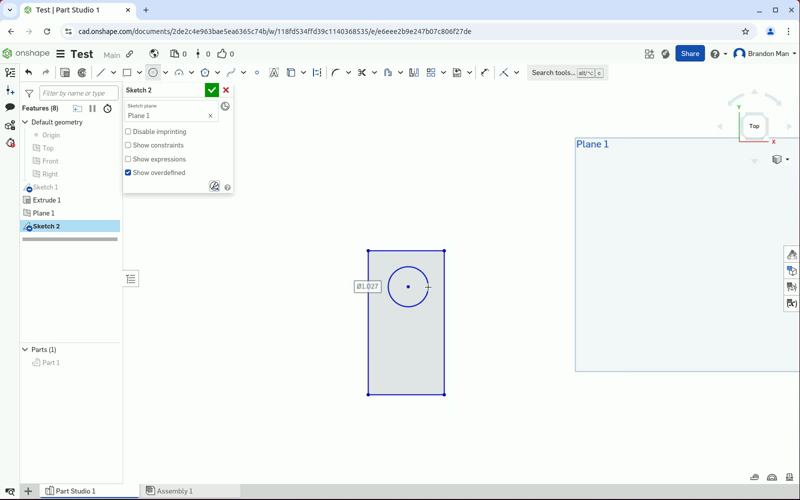
scroll(-6)
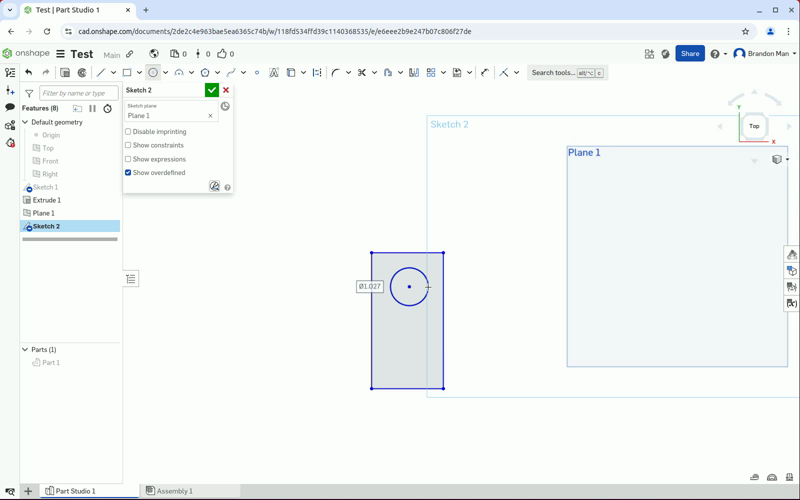
scroll(-6)
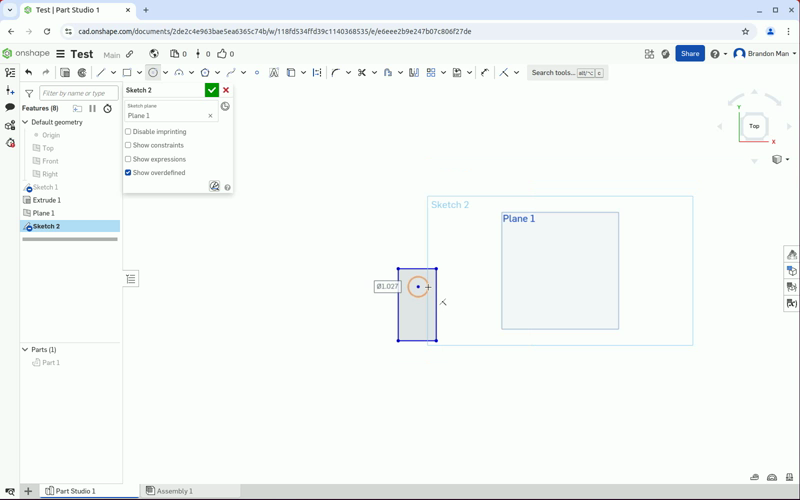
scroll(-6)
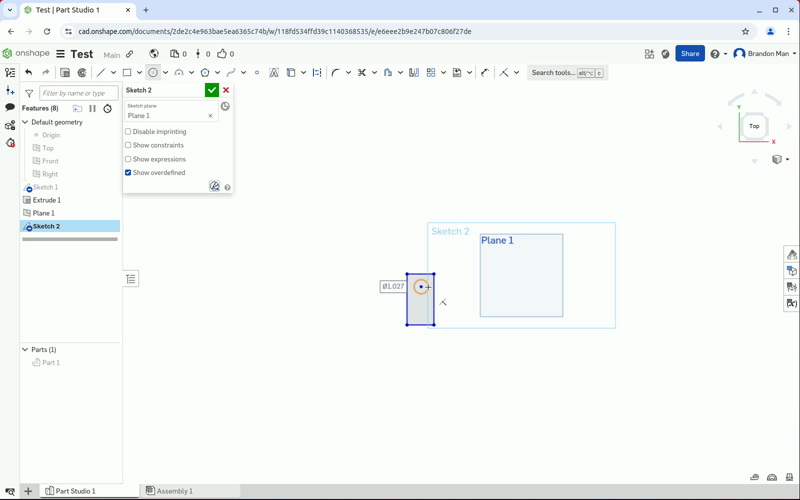
scroll(-6)
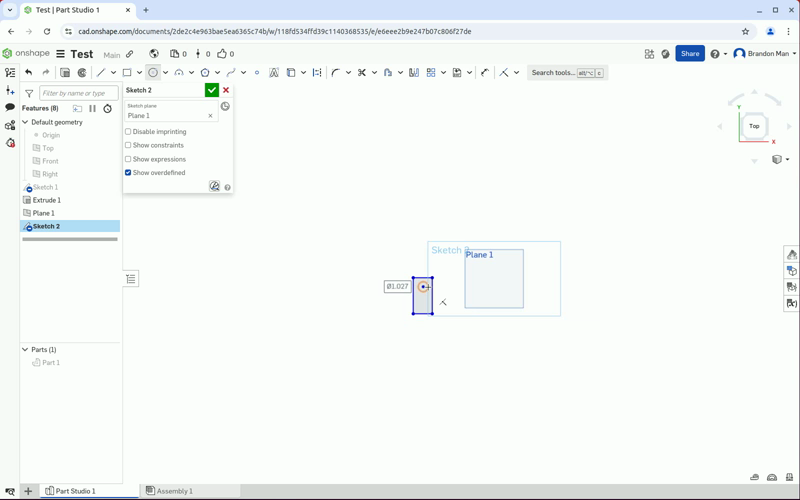
scroll(-6)
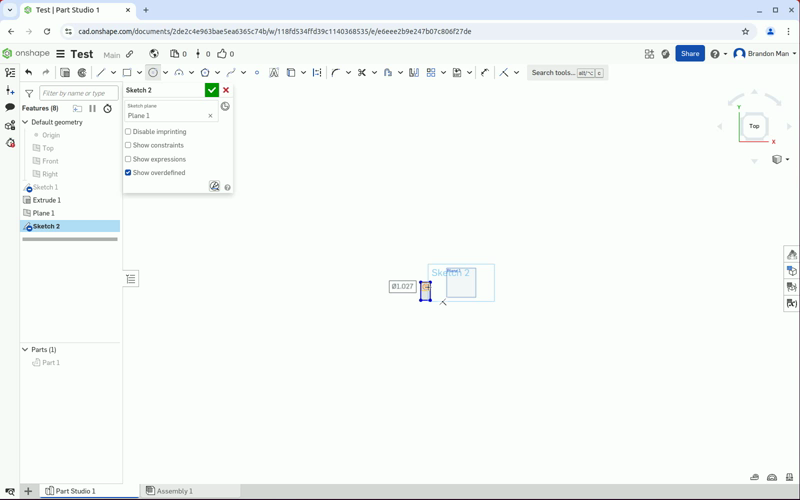
key(esc)
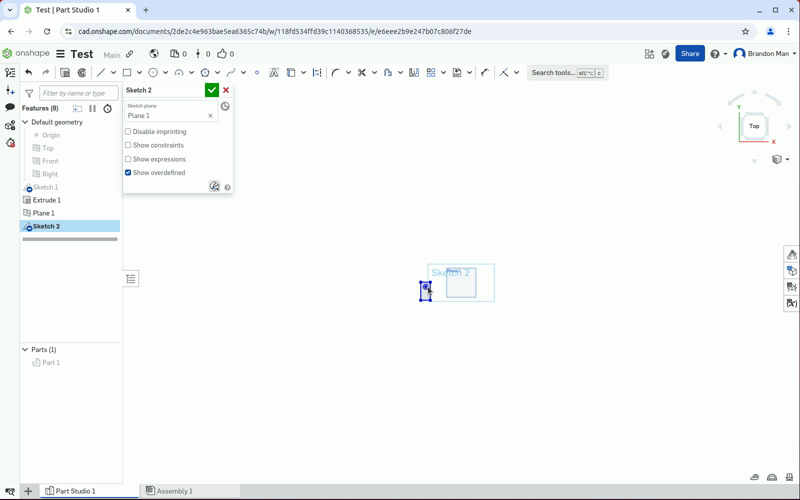
mouse_move(422, 293)
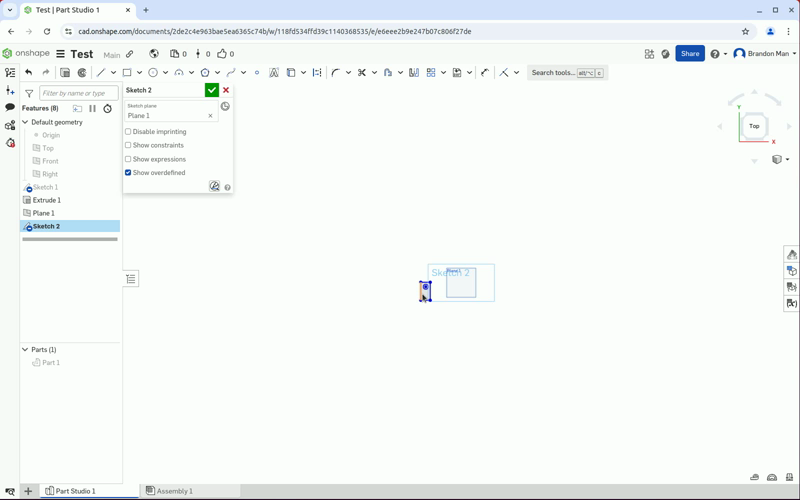
scroll(6)
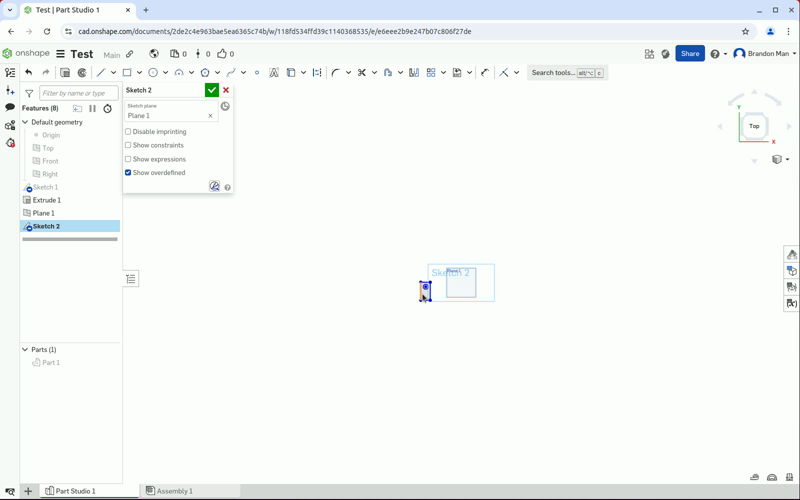
scroll(6)
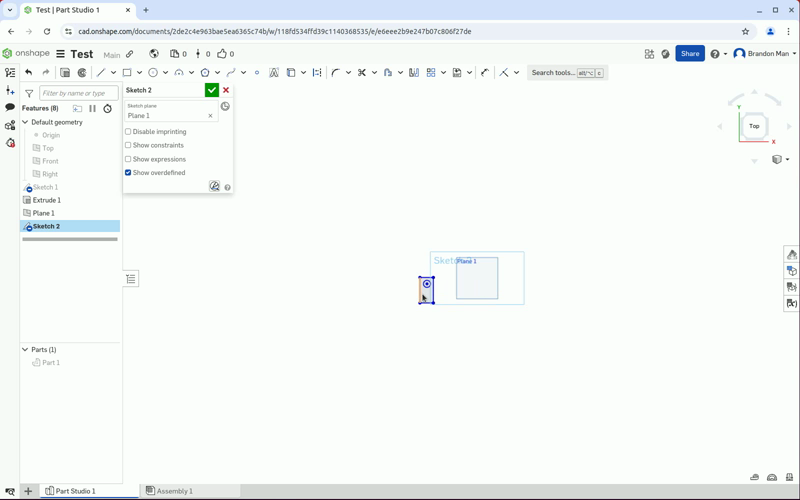
scroll(6)
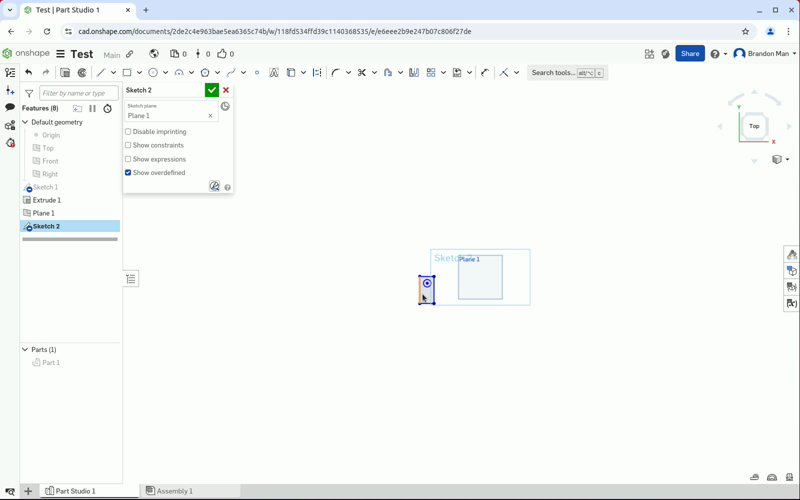
scroll(6)
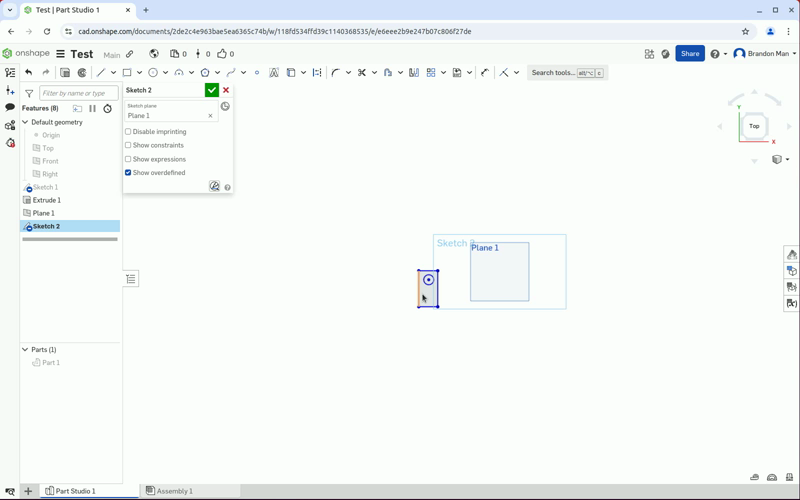
scroll(6)
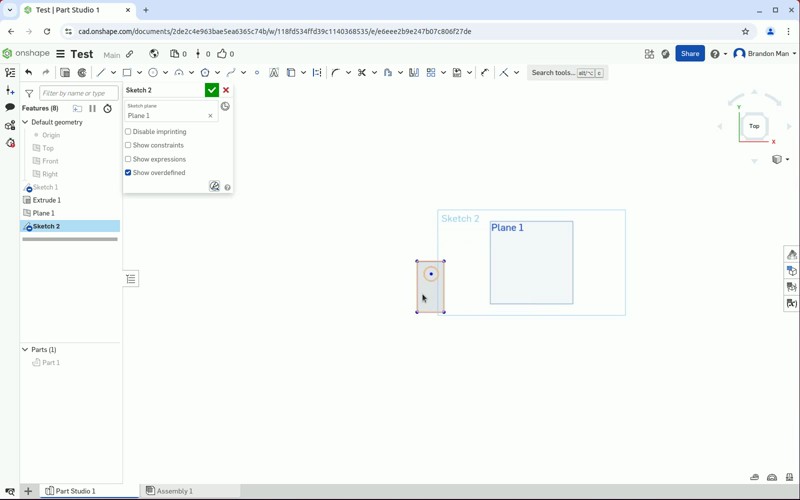
scroll(6)
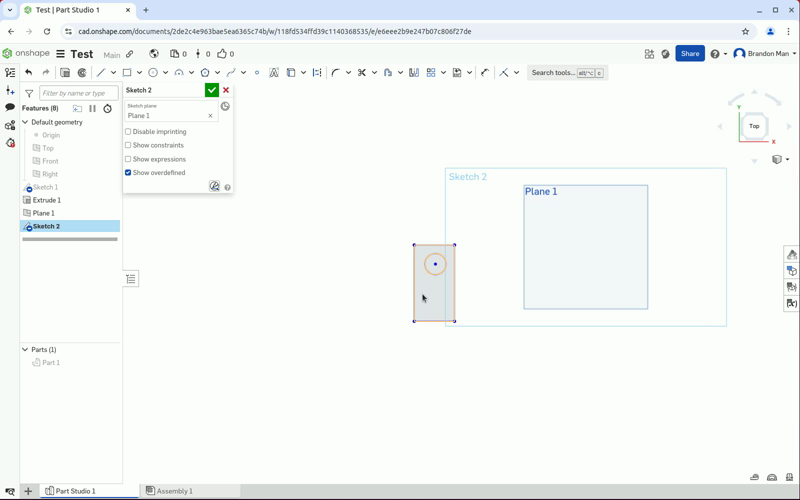
scroll(6)
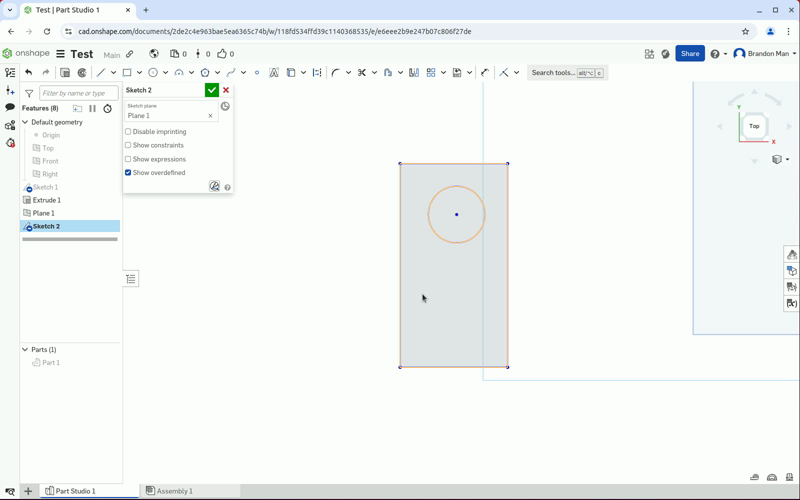
click(422, 293)
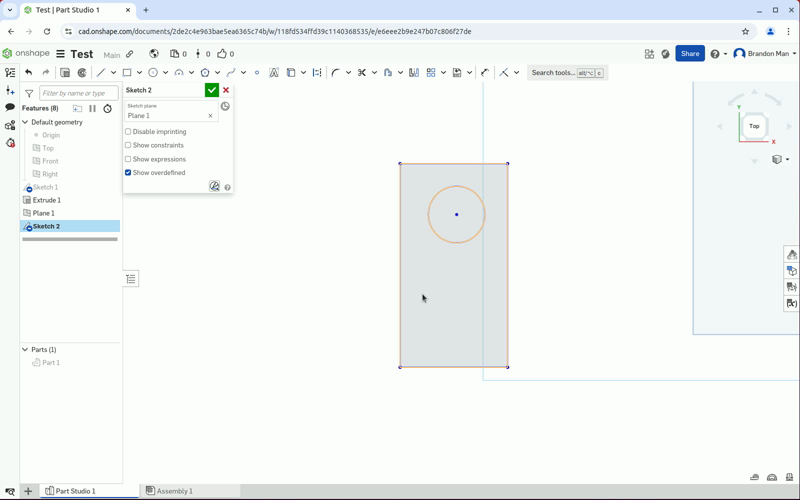
scroll(-6)
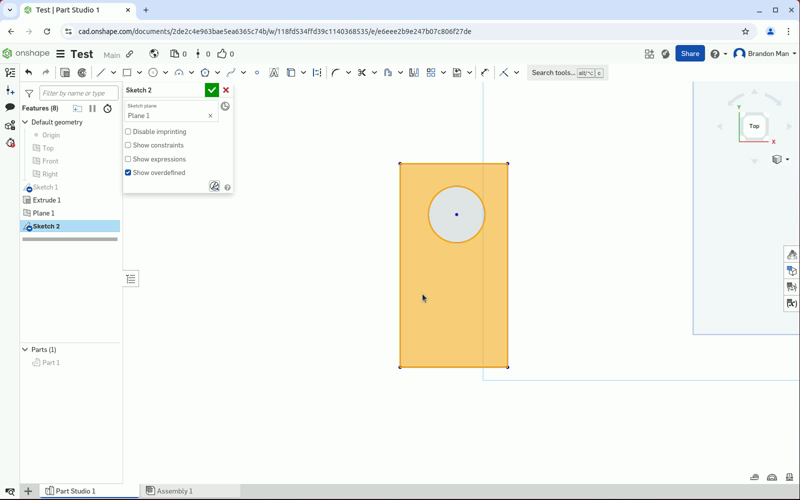
scroll(-6)
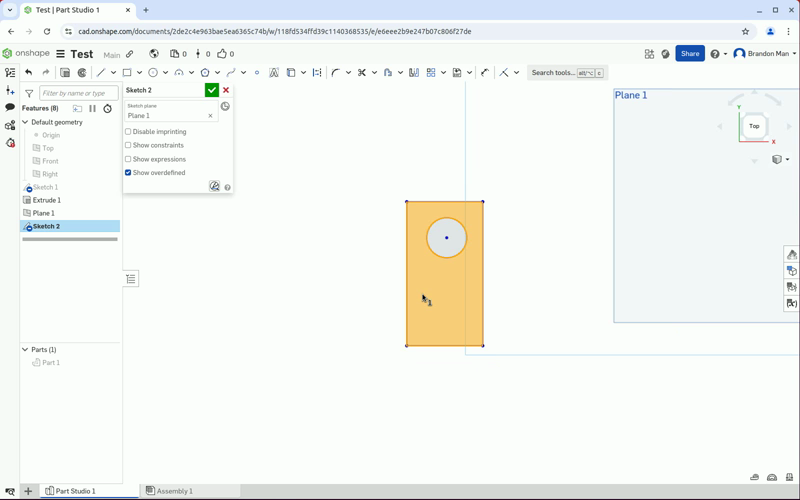
scroll(-6)
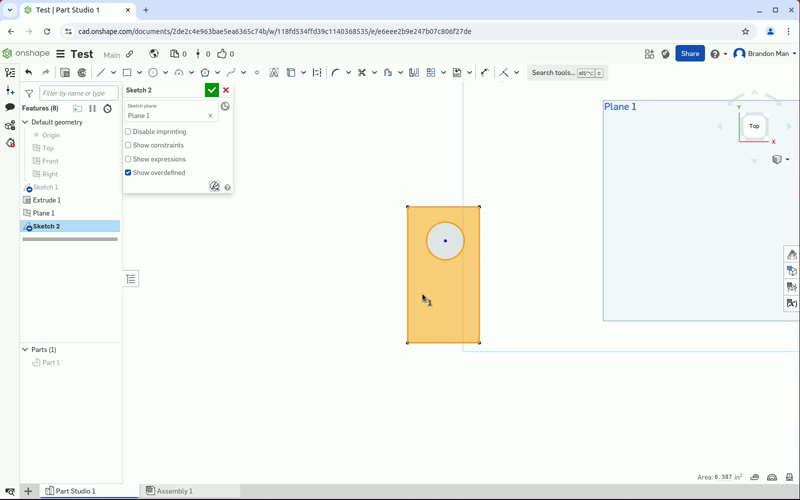
scroll(-6)
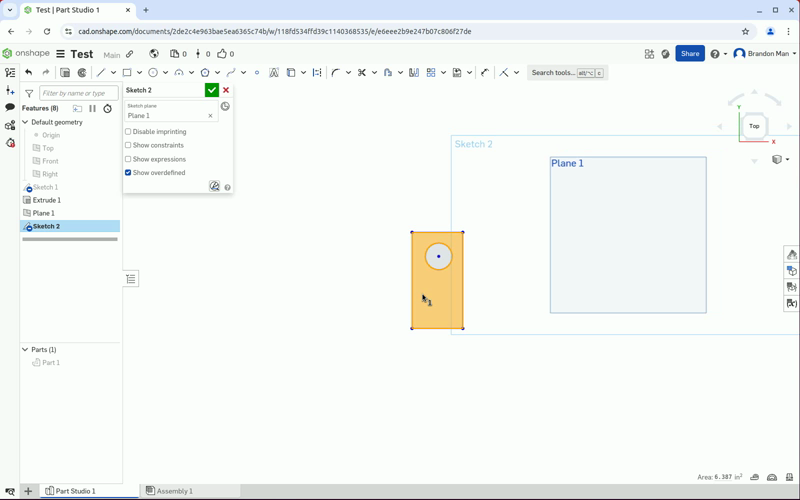
scroll(-6)
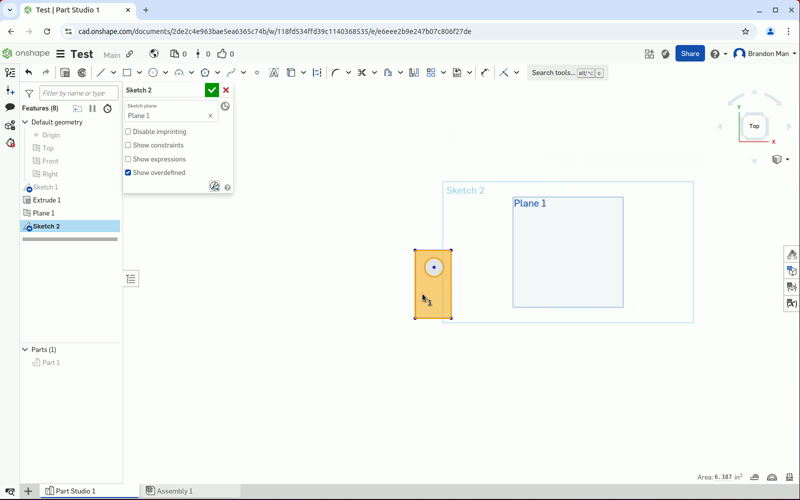
scroll(-6)
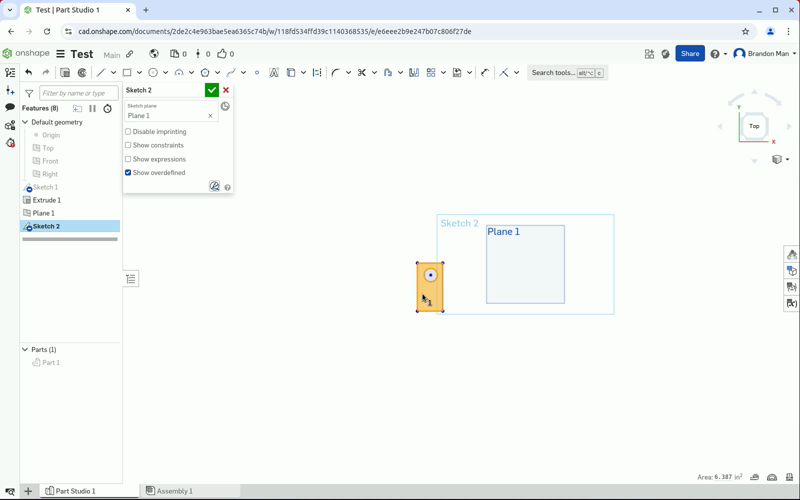
scroll(-6)
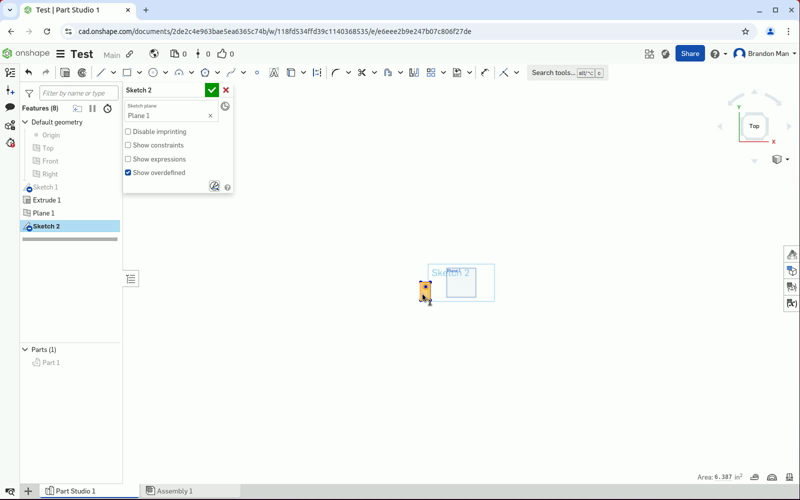
mouse_move(73, 352)
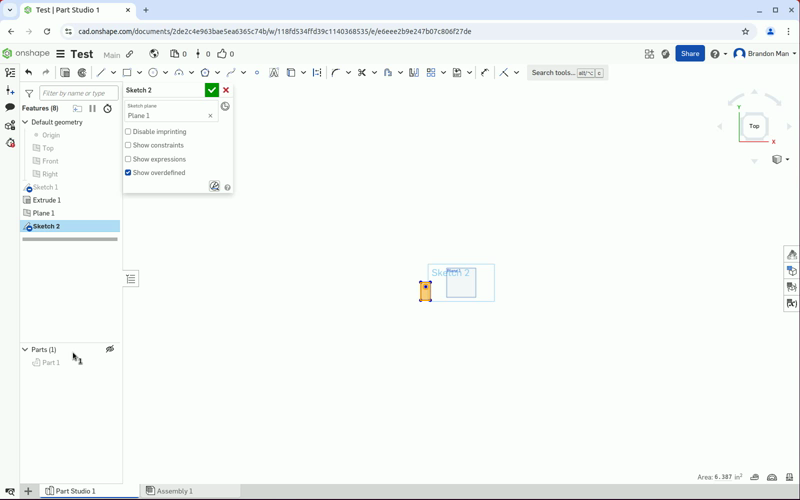
key(shift+y)
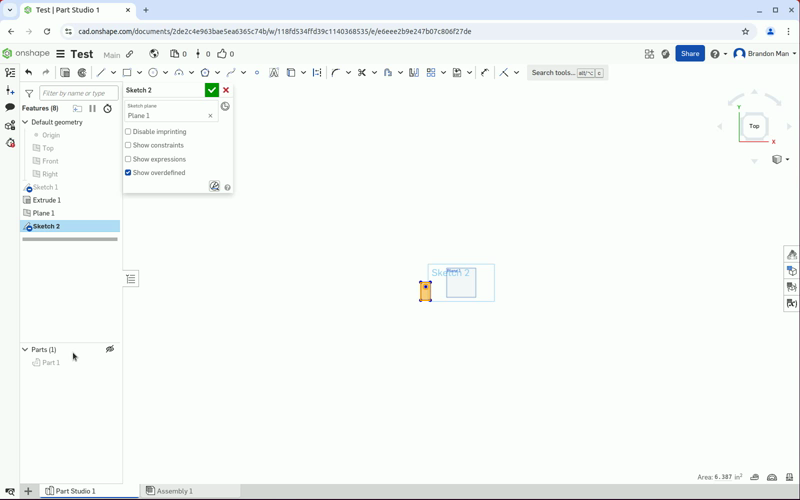
key(shift+e)
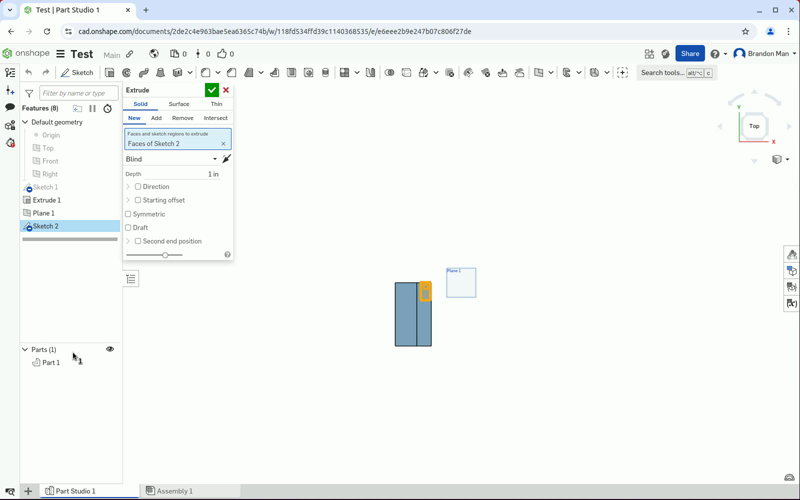
mouse_move(143, 106)
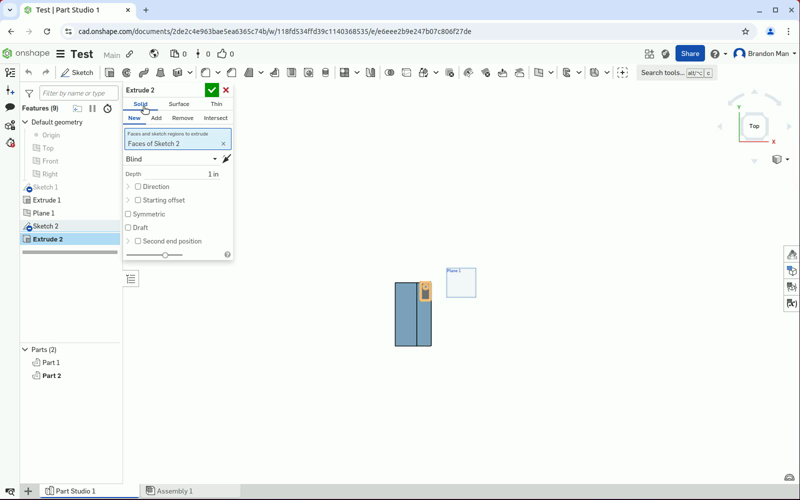
click(143, 106)
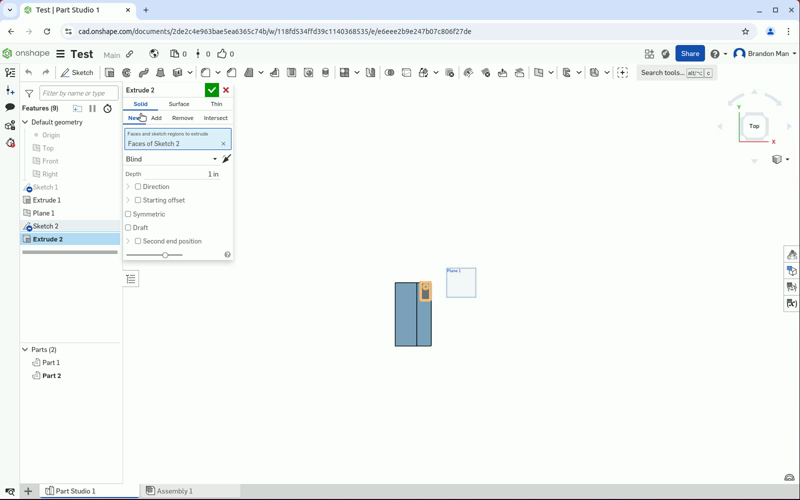
mouse_move(137, 120)
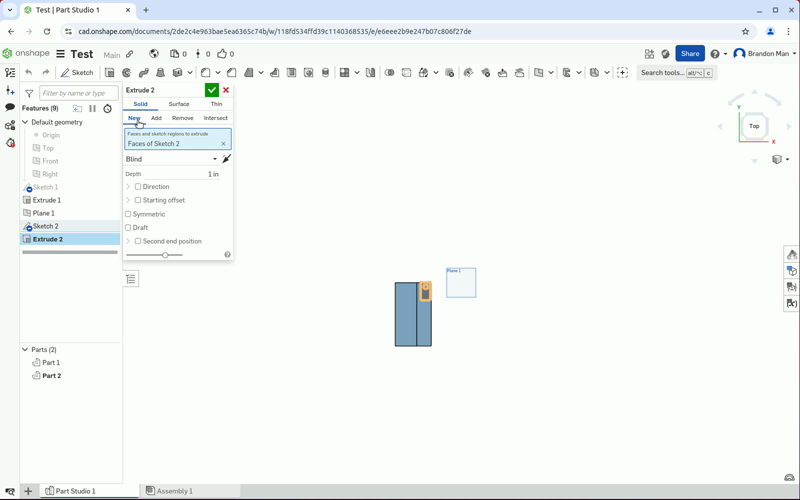
click(137, 120)
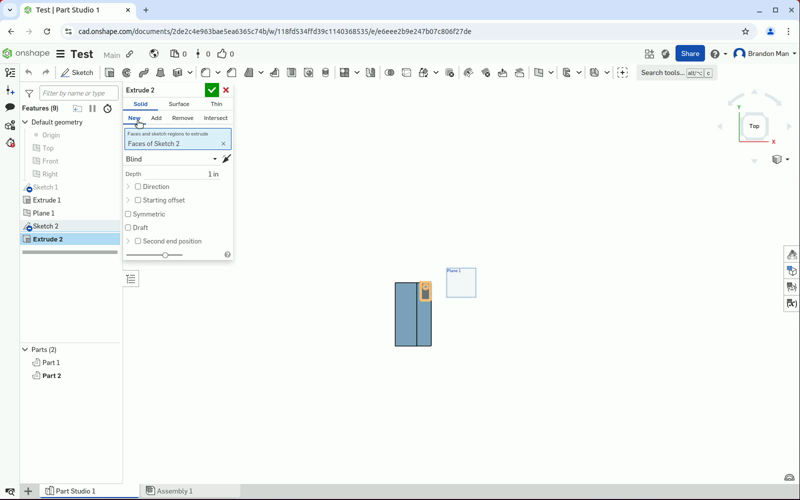
key(tab, 4)
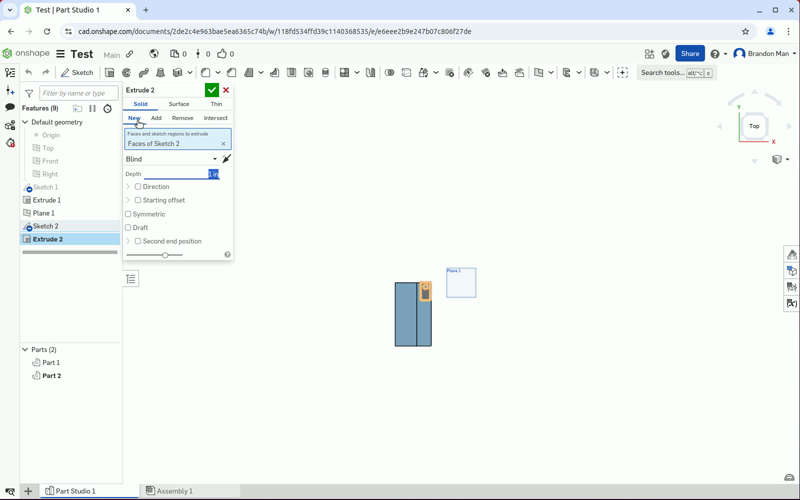
text(1.926)
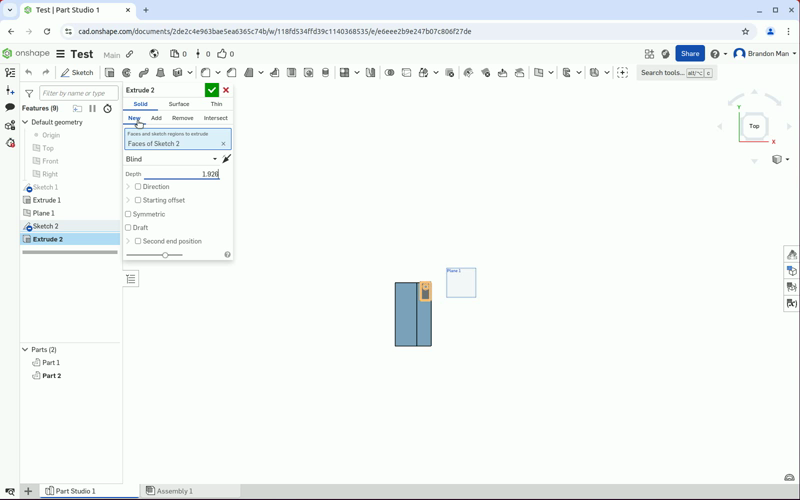
key(enter)
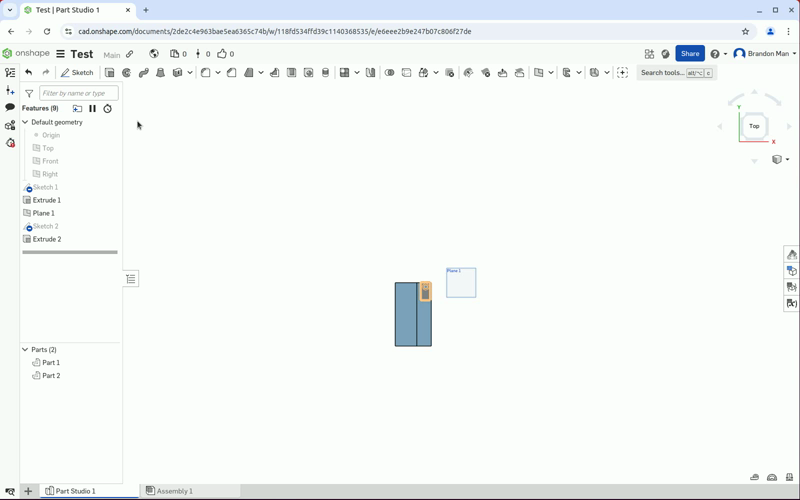
key(shift+h)
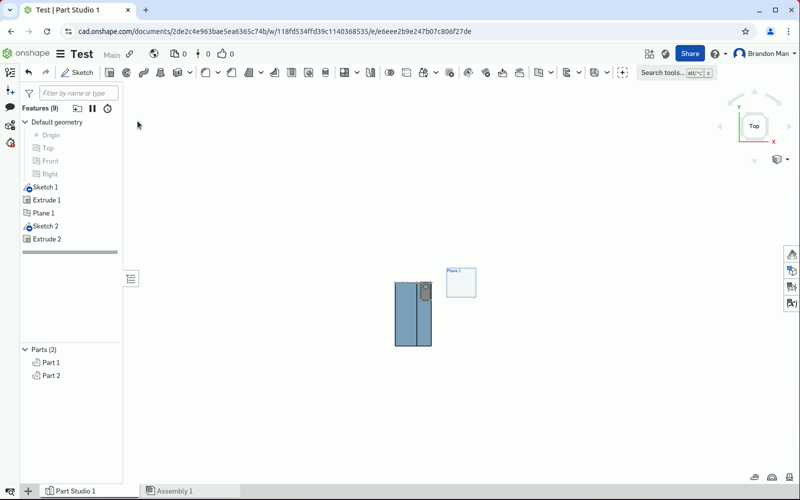
key(shift+h)
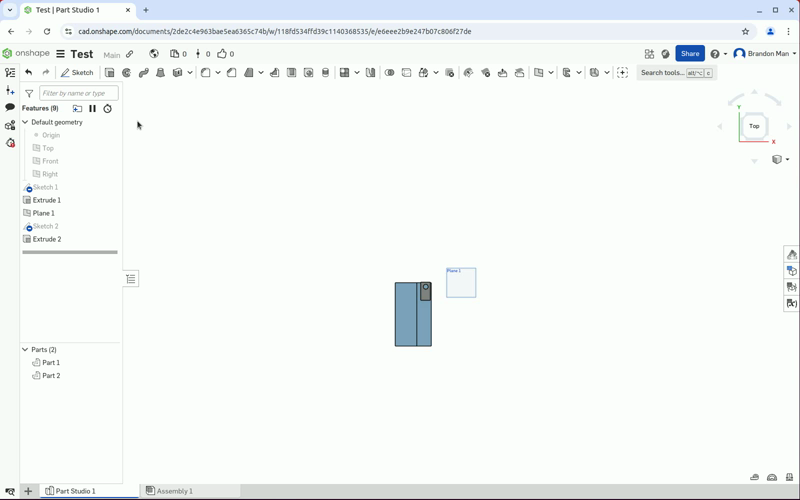
mouse_move(73, 189)
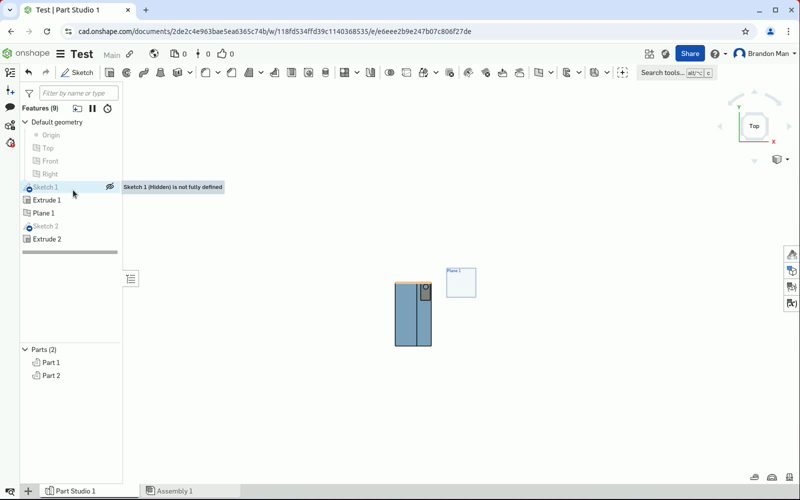
click(73, 189)
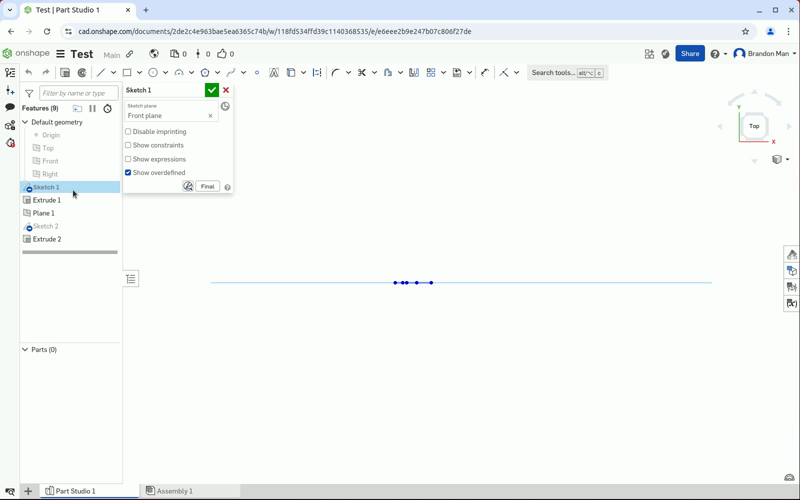
mouse_move(229, 92)
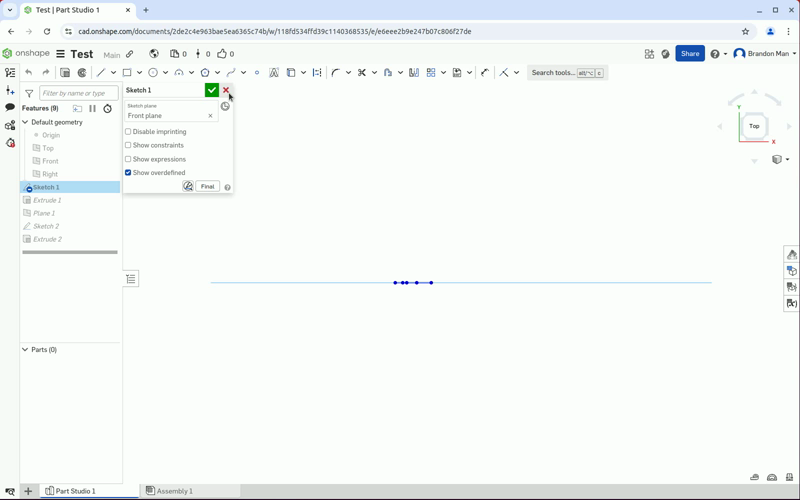
click(229, 92)
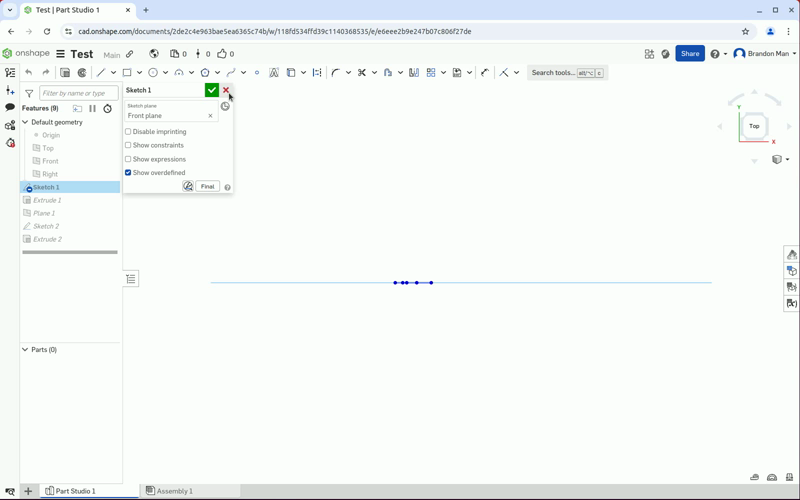
key(shift+s)
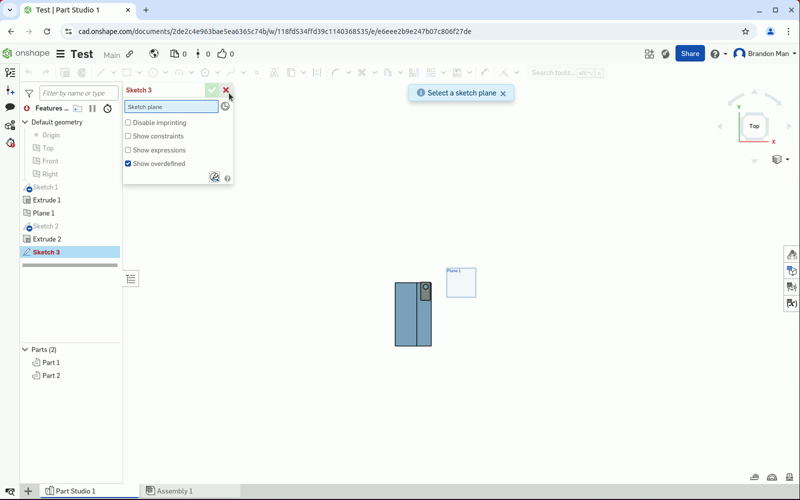
mouse_move(73, 215)
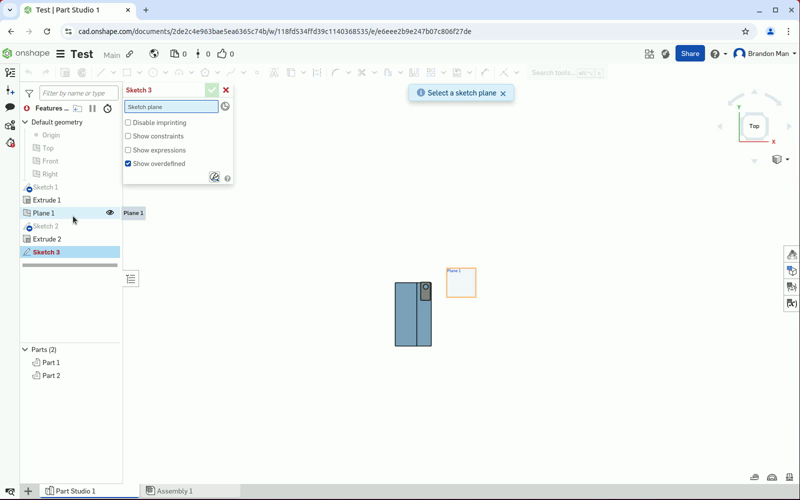
click(73, 215)
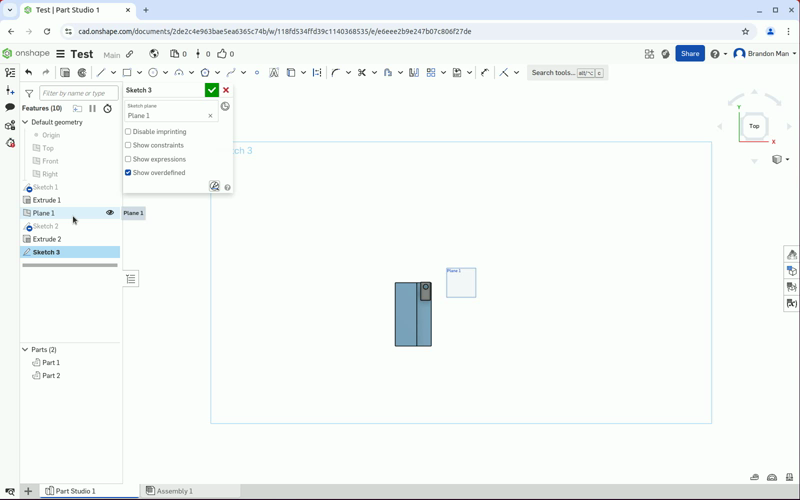
mouse_move(73, 352)
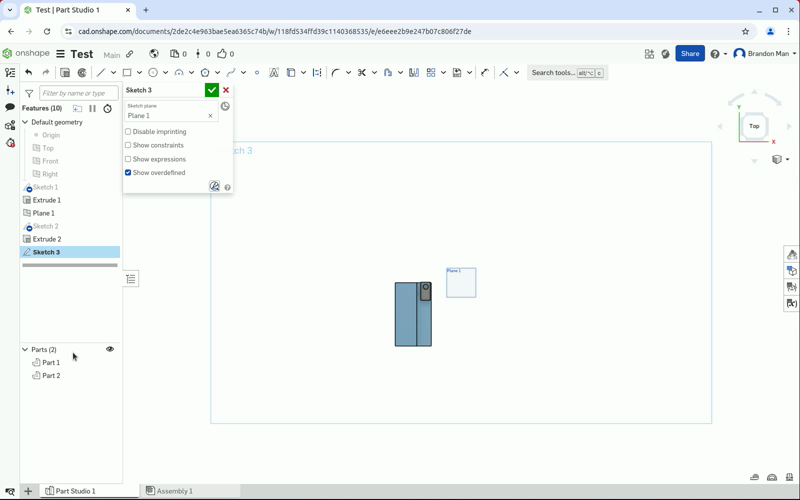
key(y)
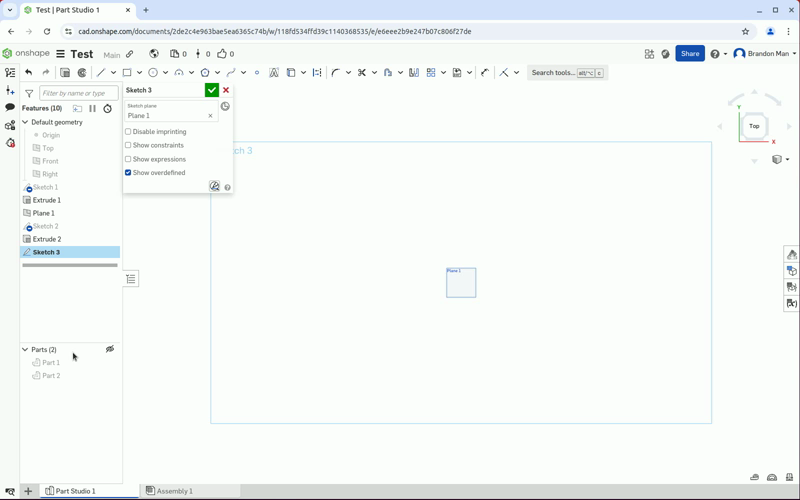
key(l)
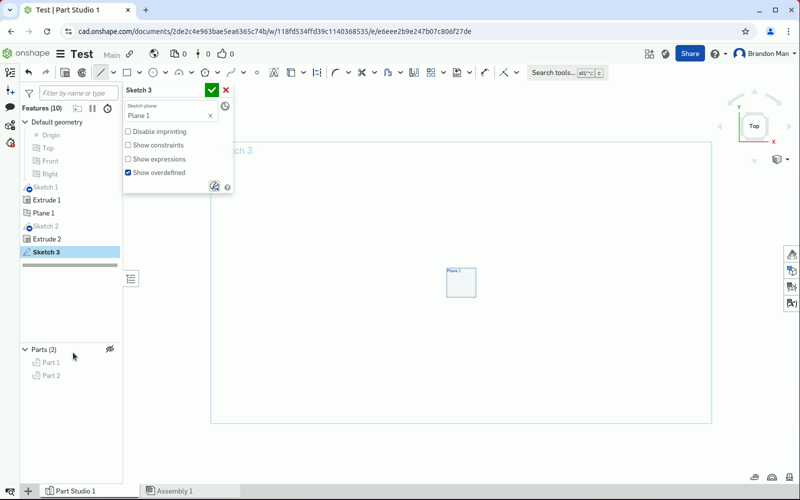
key_down(shift)
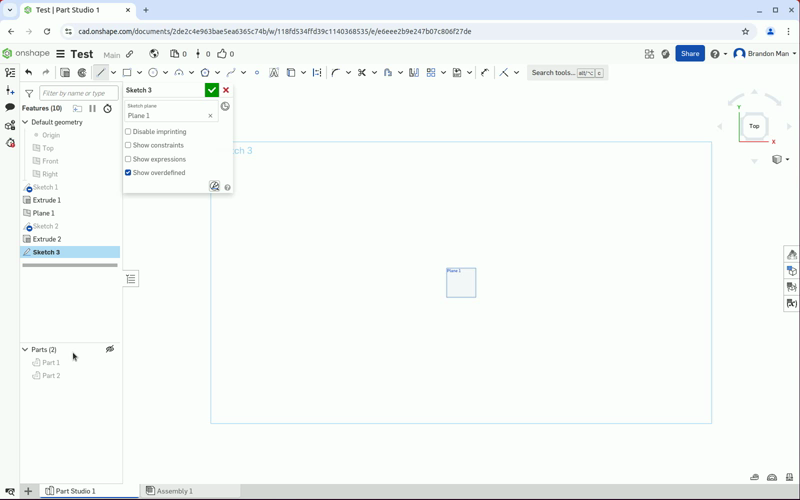
mouse_move(420, 346)
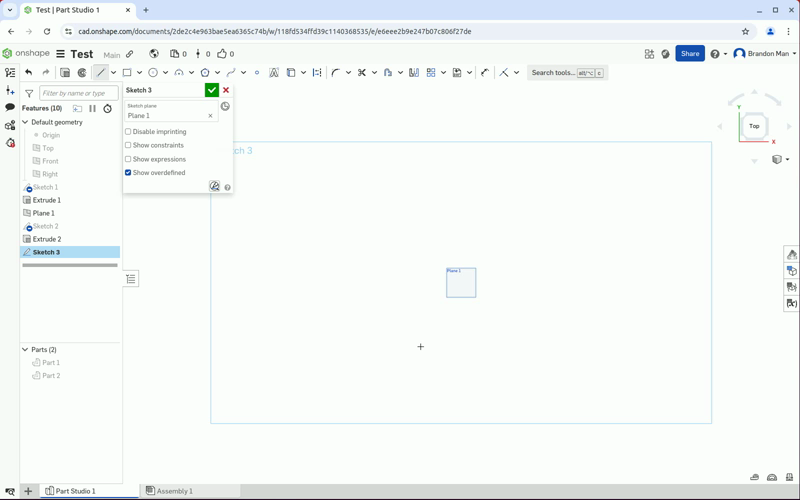
click(420, 346)
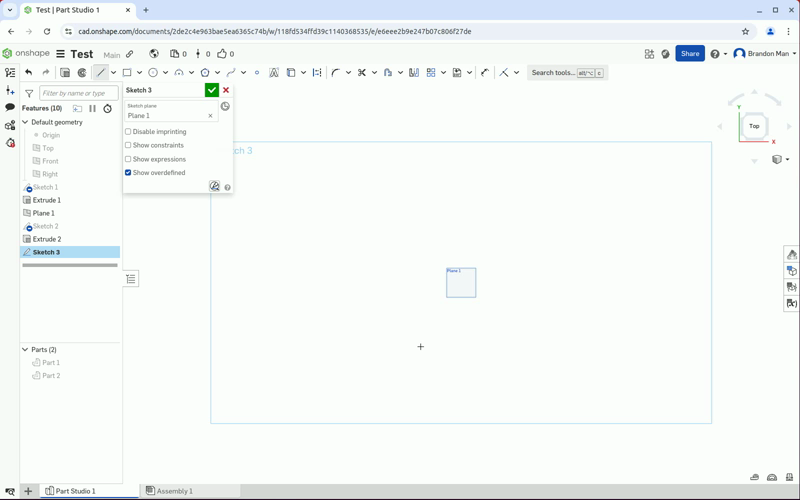
key_up(shift)
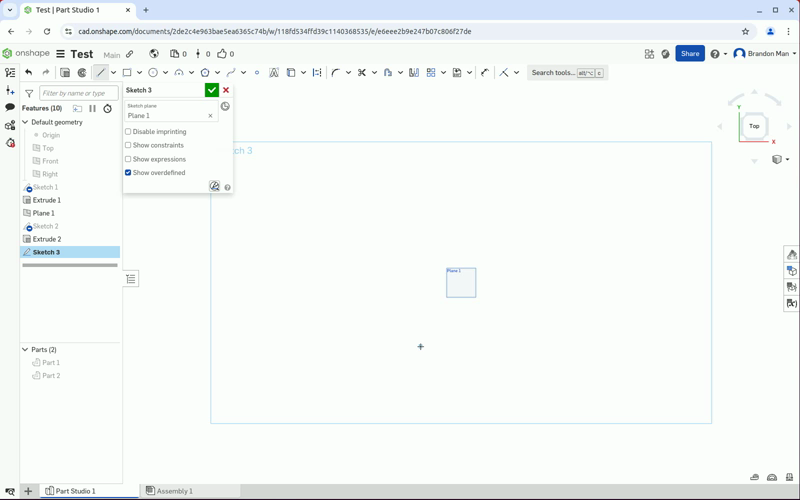
key_down(shift)
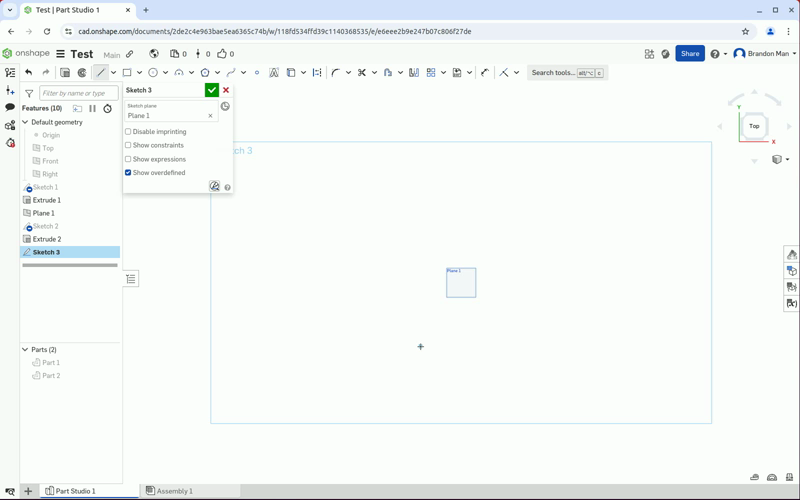
mouse_move(450, 346)
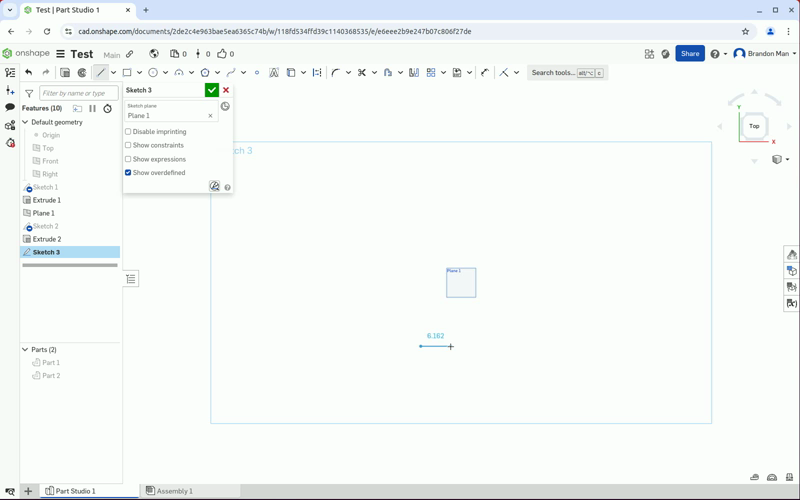
mouse_move(430, 346)
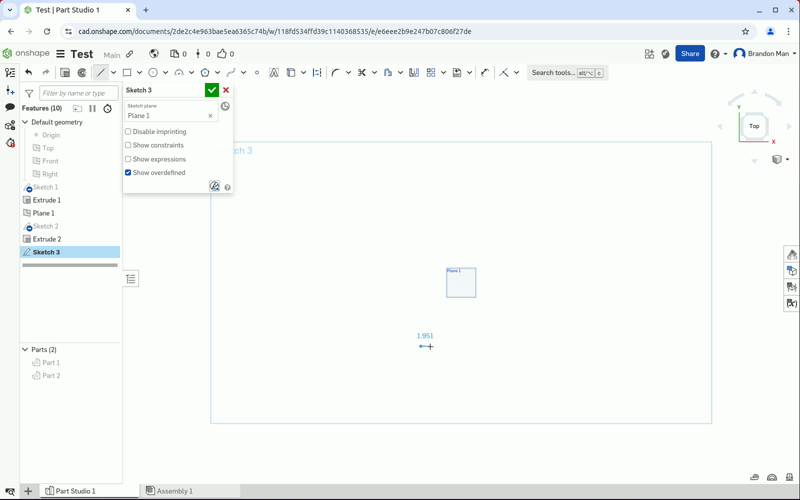
click(430, 346)
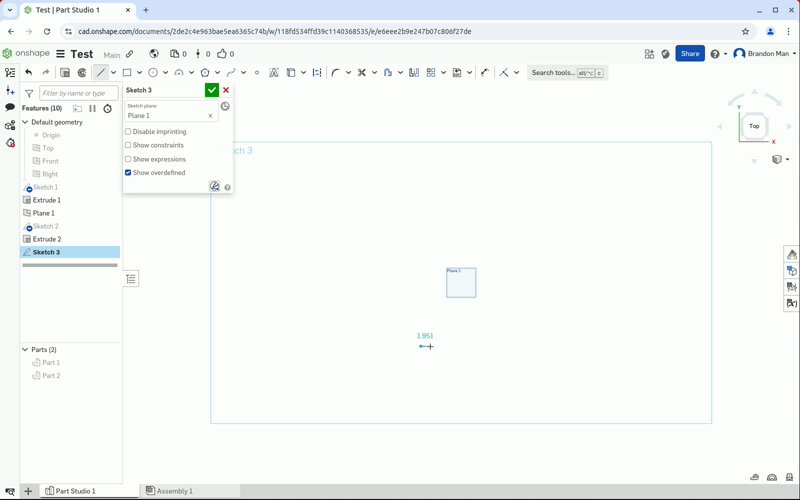
key_up(shift)
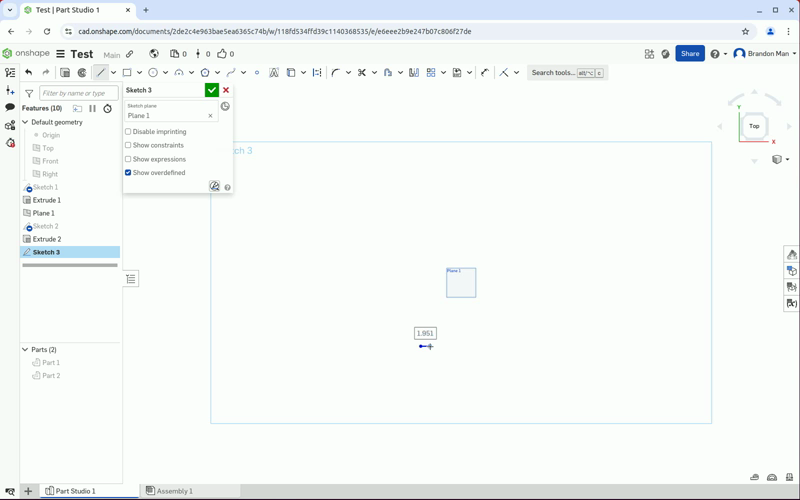
key_down(shift)
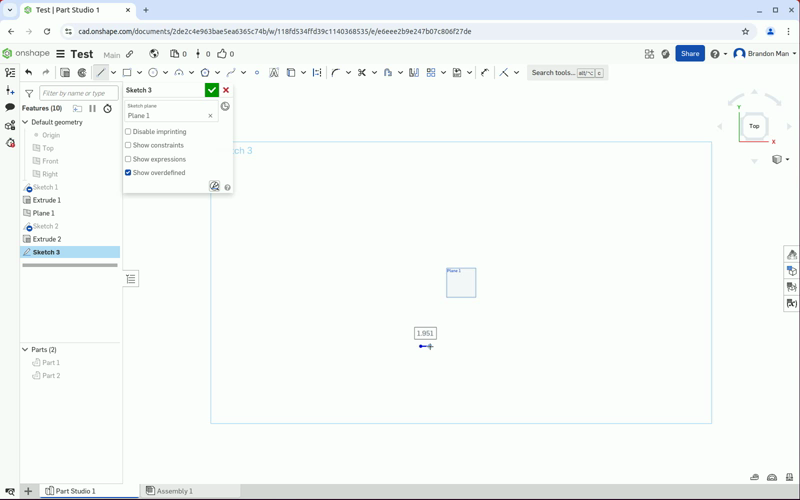
mouse_move(460, 346)
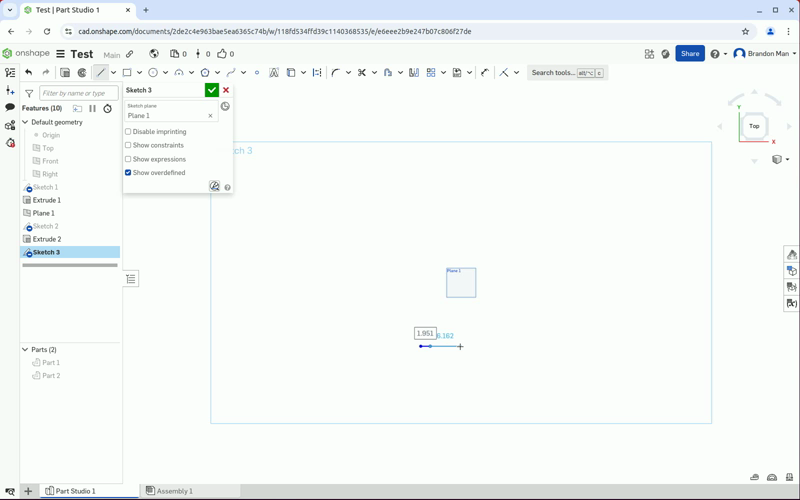
mouse_move(430, 327)
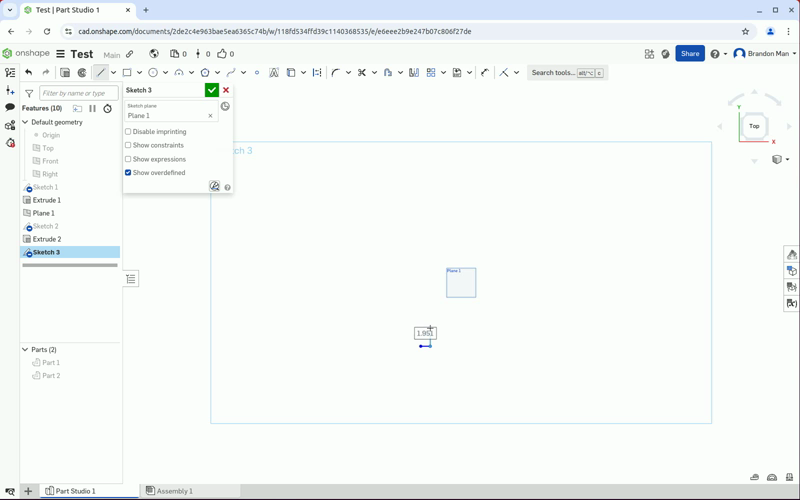
click(430, 327)
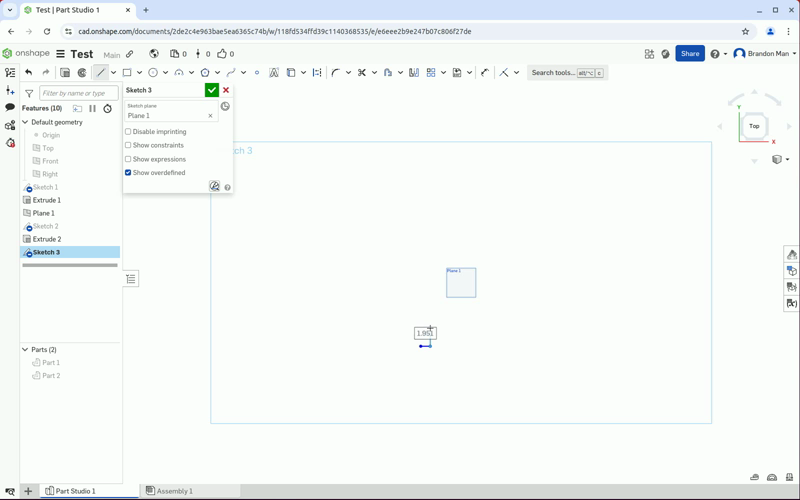
key_up(shift)
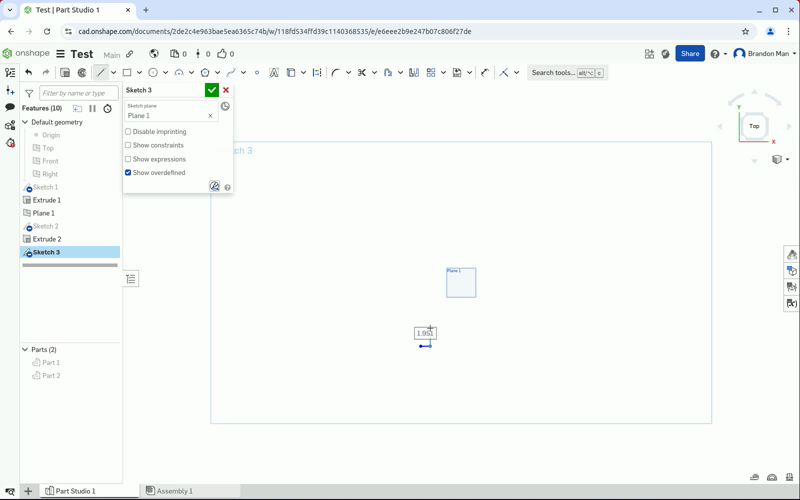
key_down(shift)
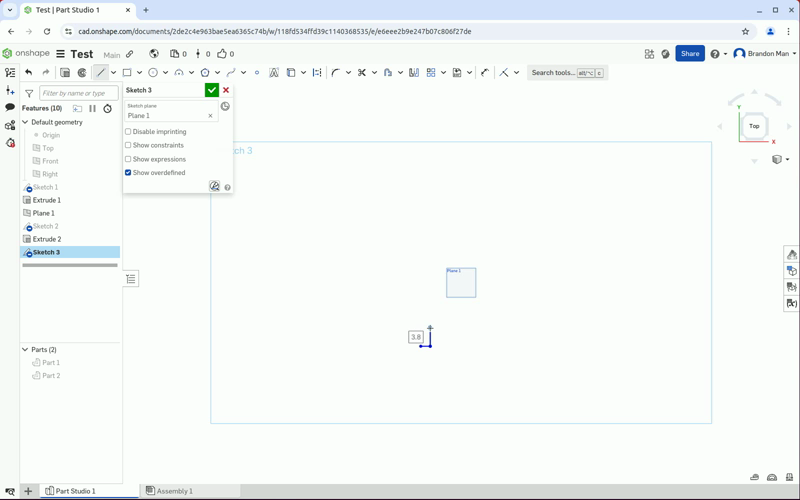
mouse_move(460, 327)
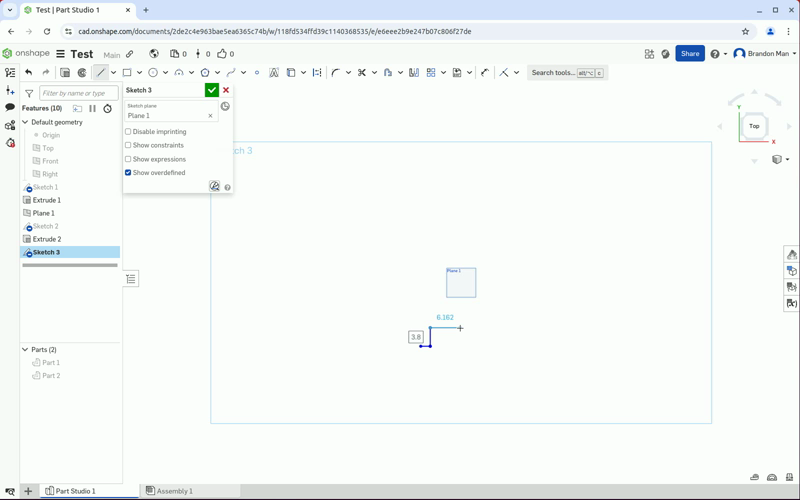
mouse_move(420, 327)
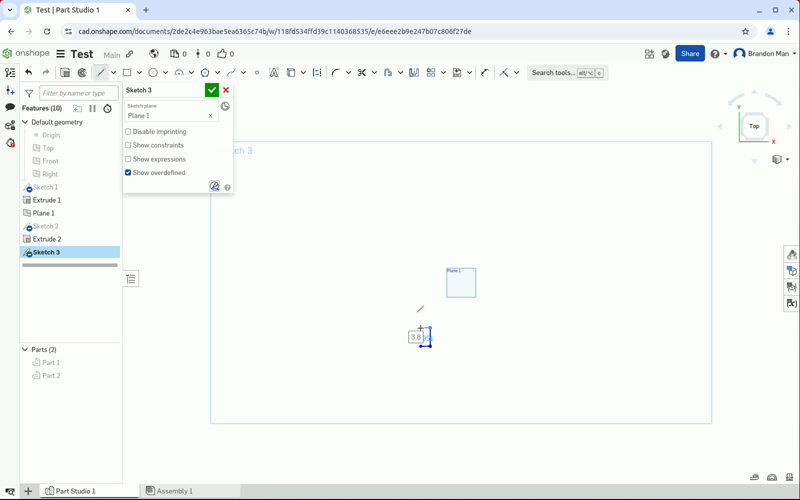
click(420, 327)
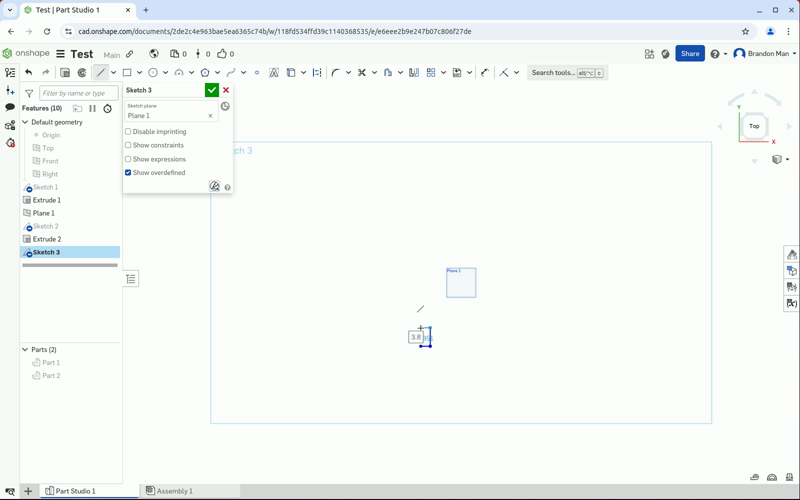
key_up(shift)
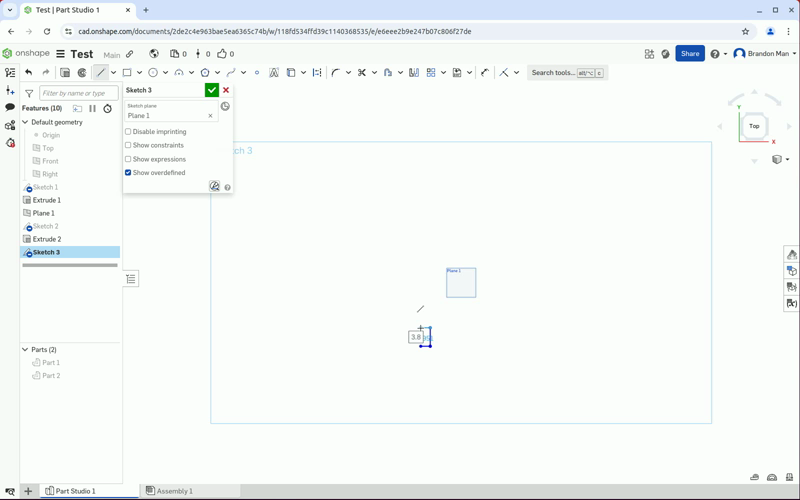
mouse_move(450, 327)
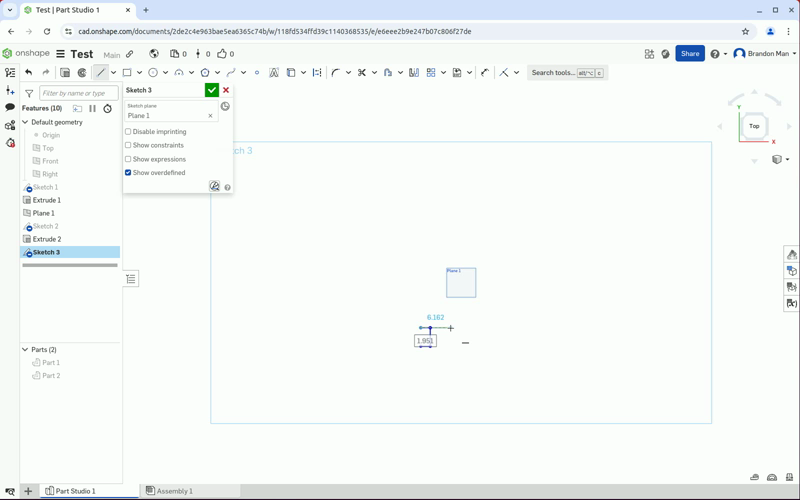
key_down(shift)
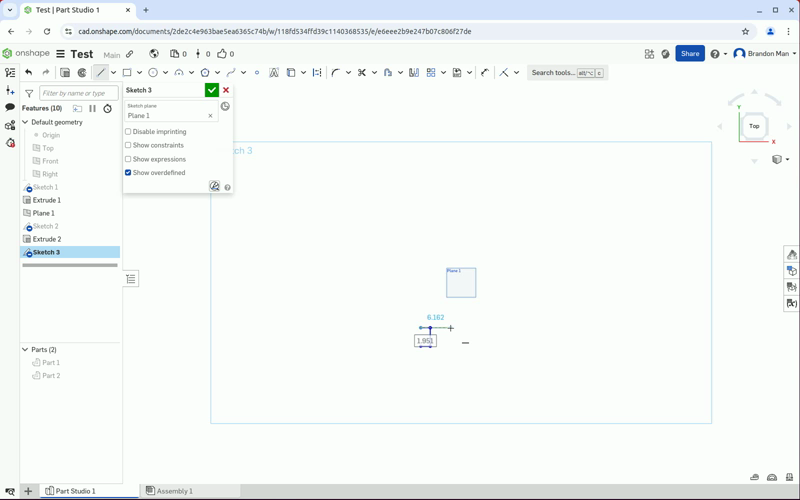
mouse_move(420, 346)
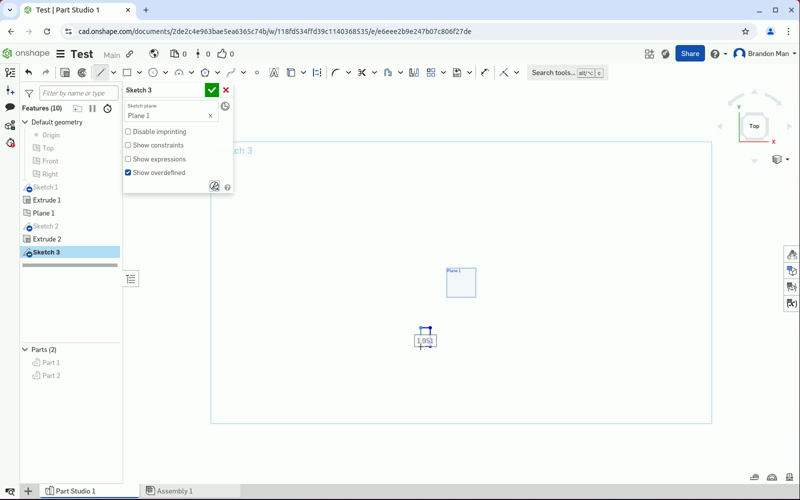
key_up(shift)
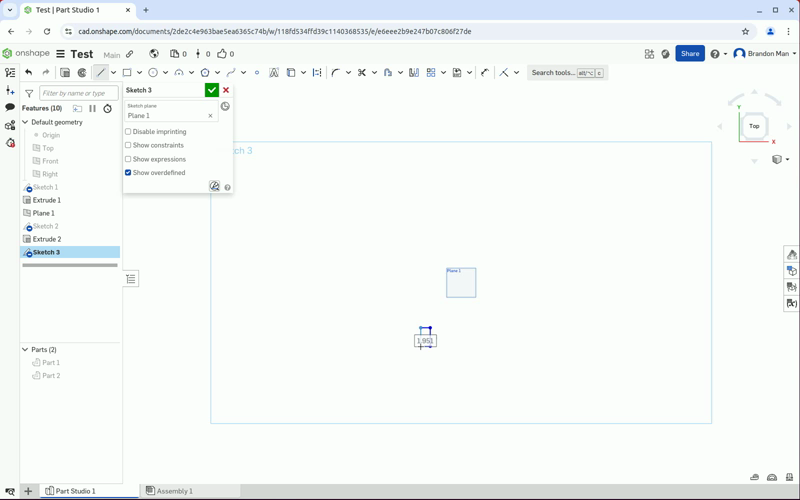
click(420, 346)
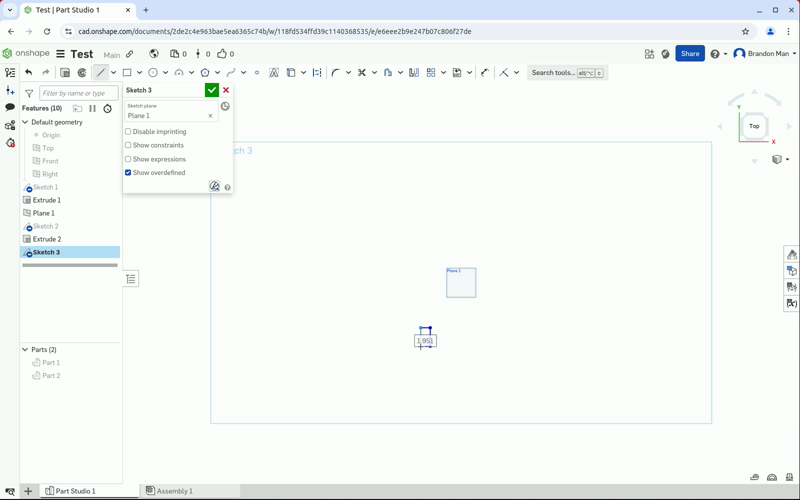
key(esc)
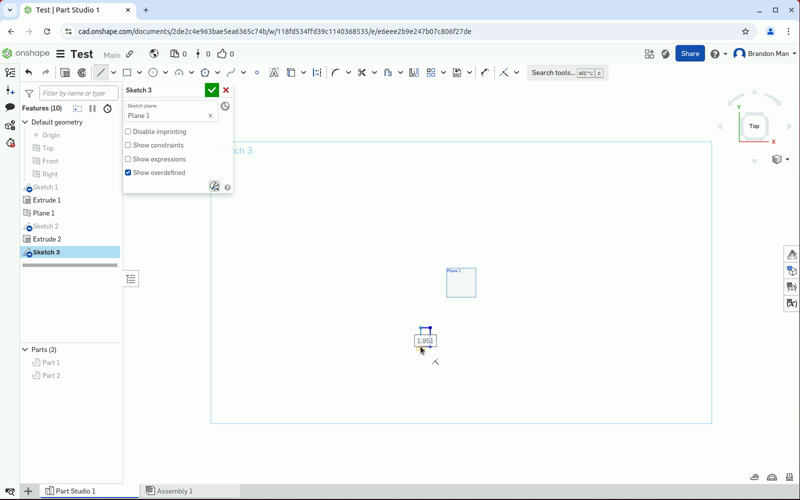
key(c)
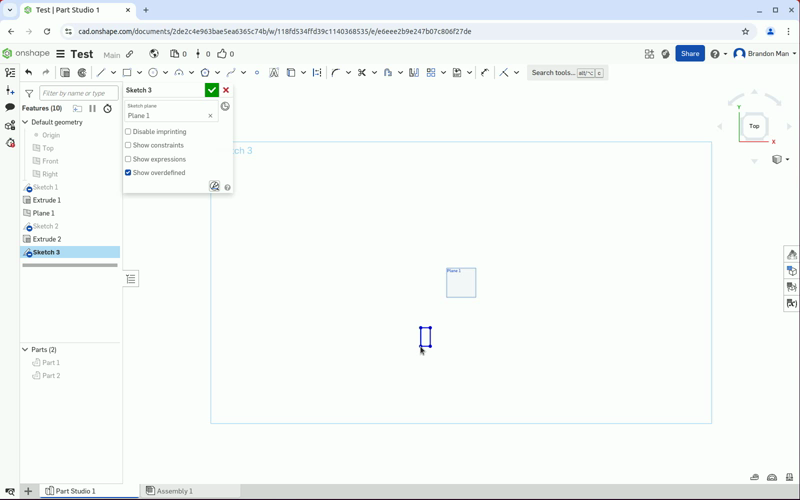
key_down(shift)
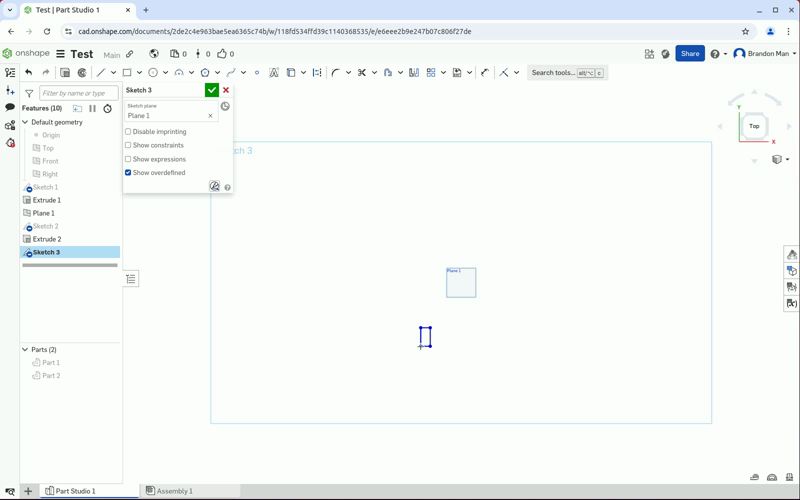
mouse_move(425, 341)
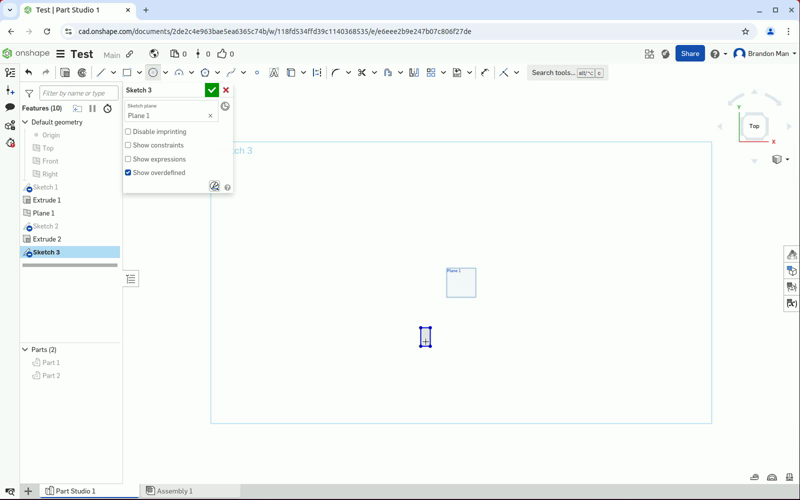
click(425, 341)
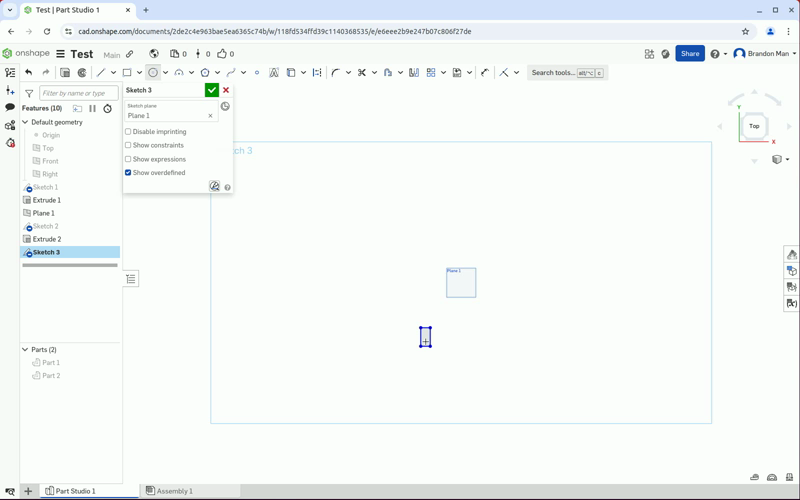
key_up(shift)
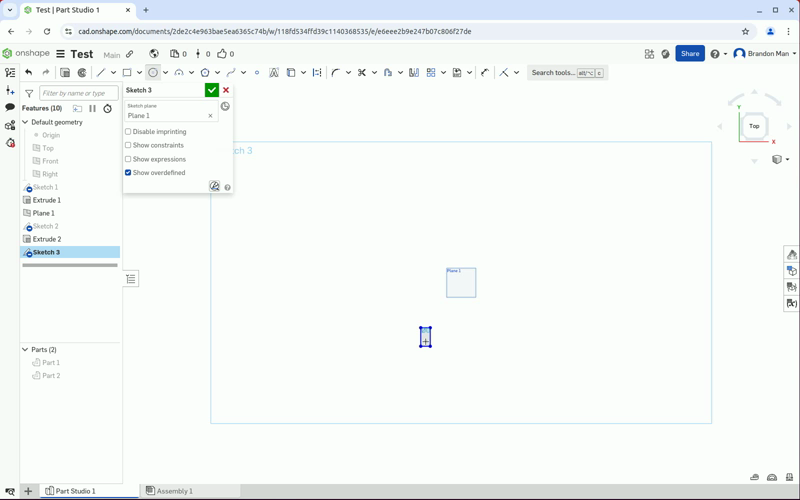
mouse_move(428, 341)
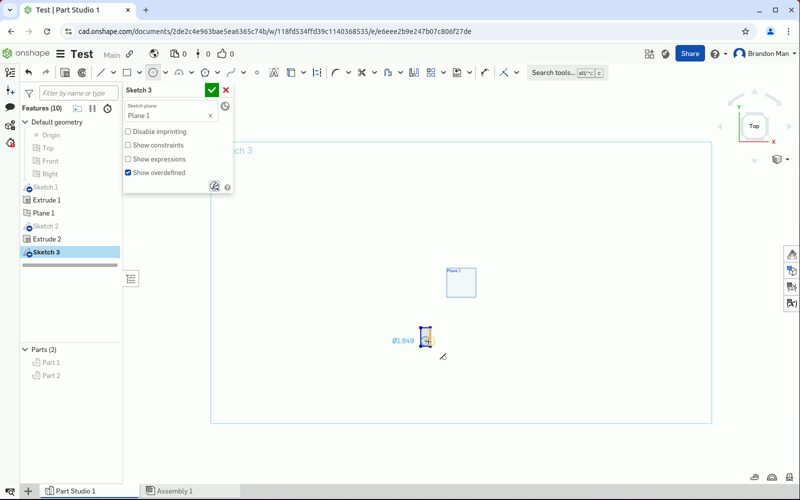
scroll(6)
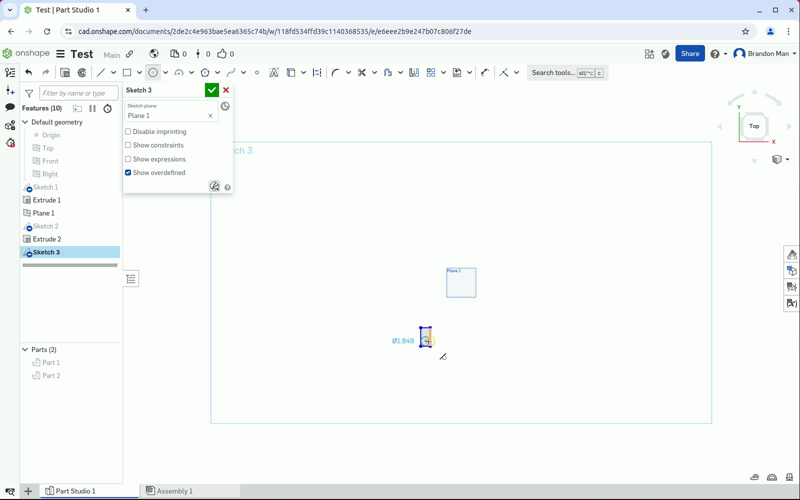
scroll(6)
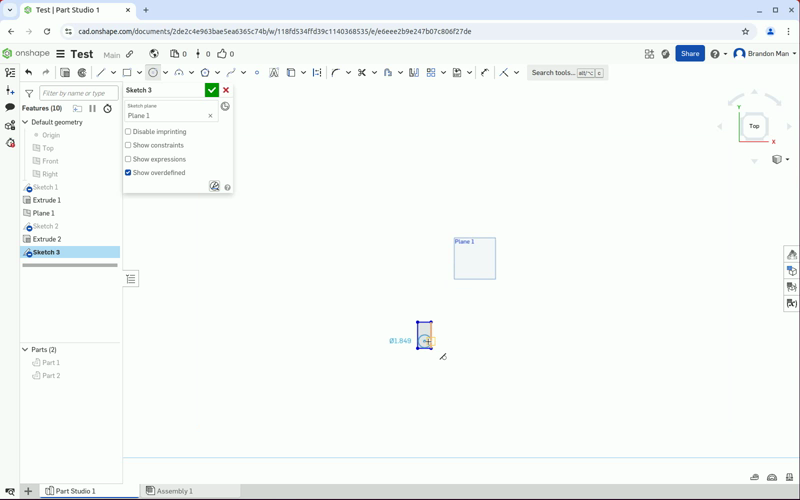
scroll(6)
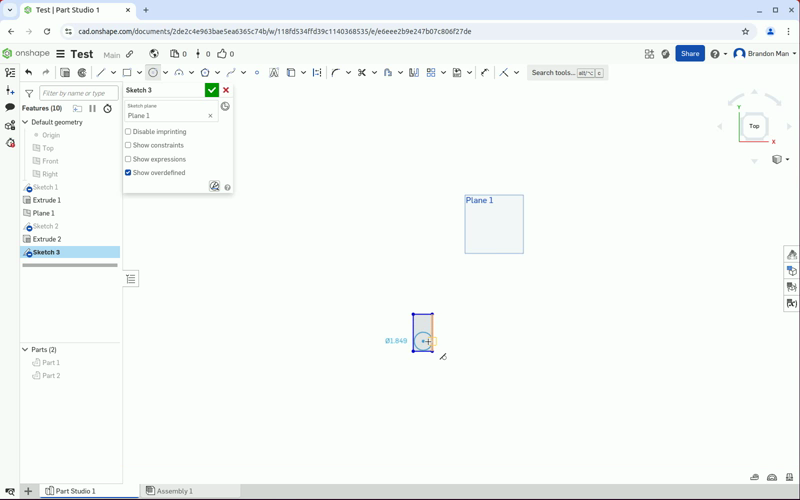
scroll(6)
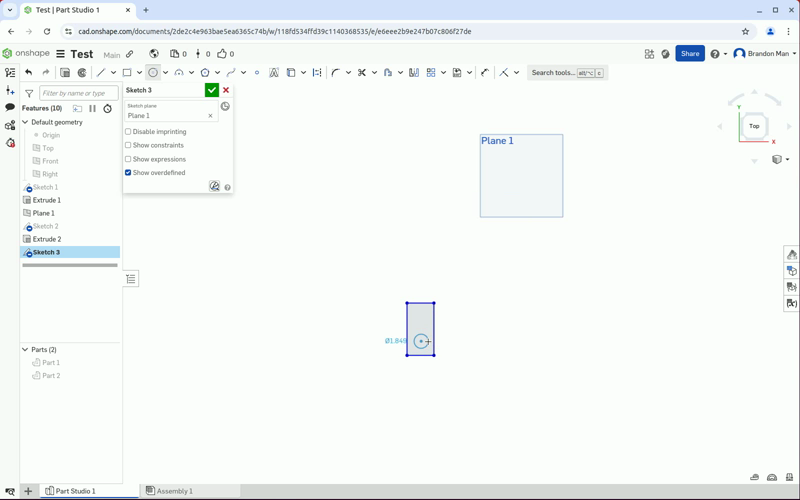
scroll(6)
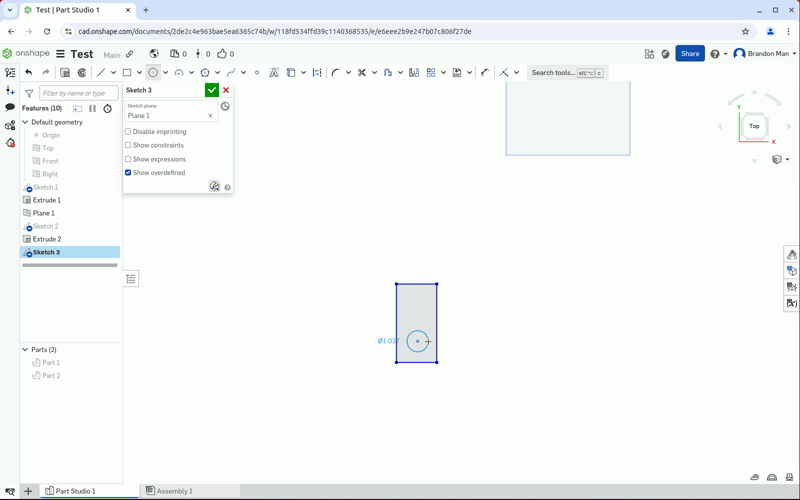
scroll(6)
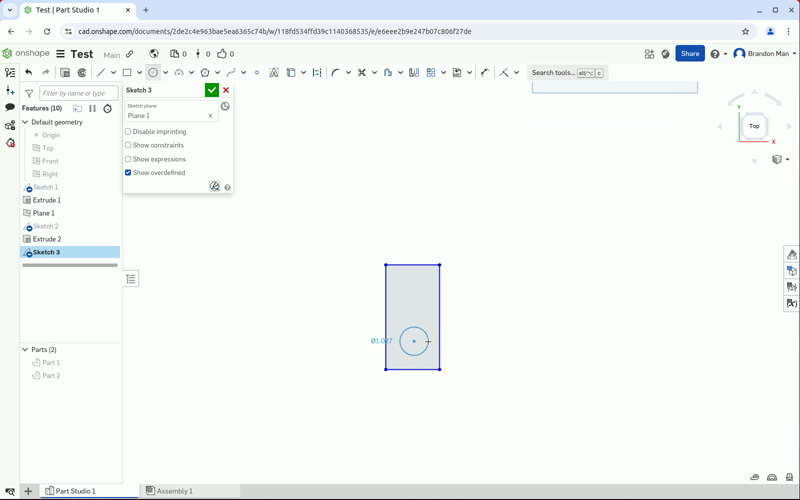
scroll(6)
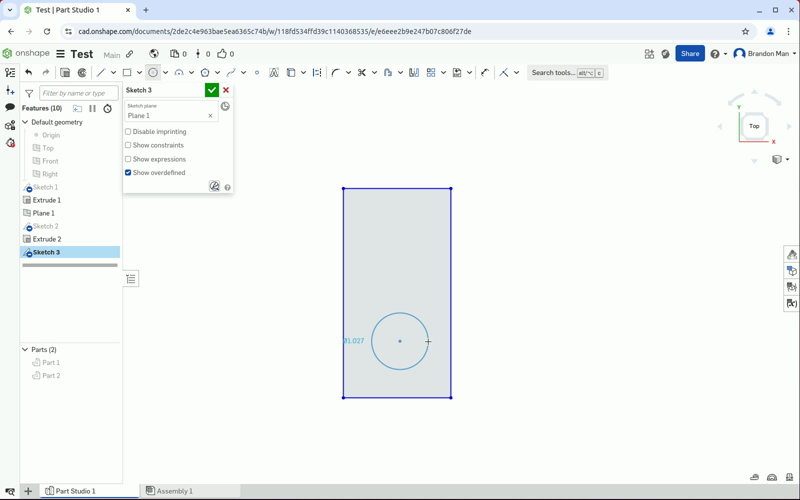
click(428, 341)
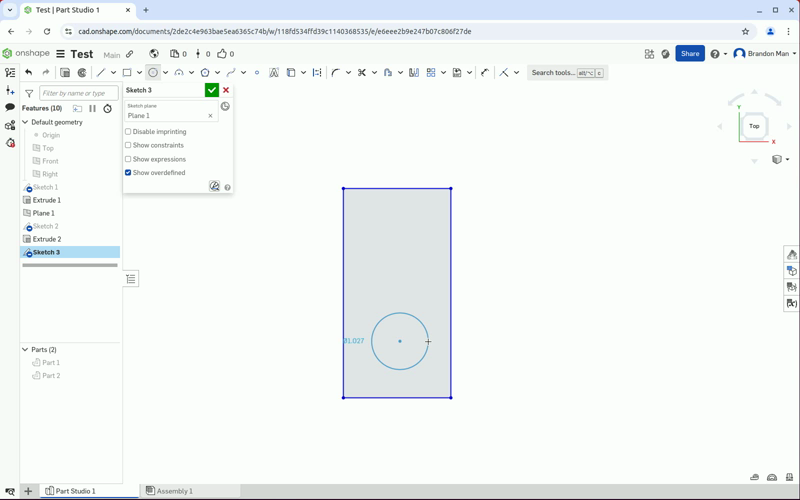
scroll(-6)
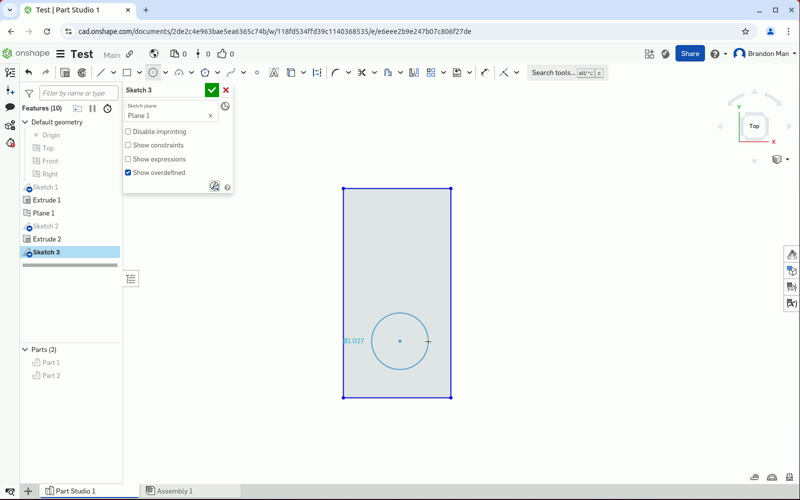
scroll(-6)
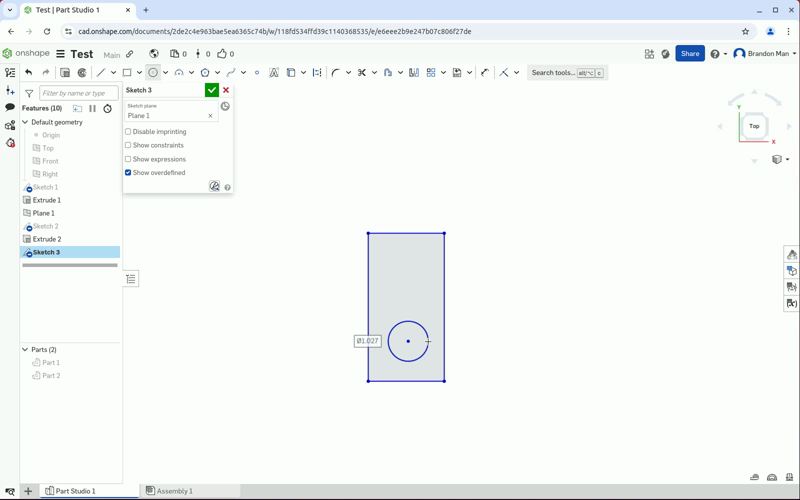
scroll(-6)
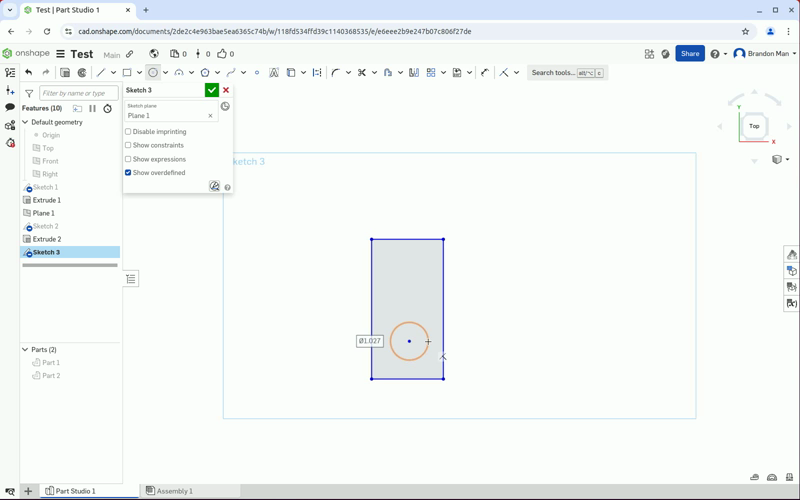
scroll(-6)
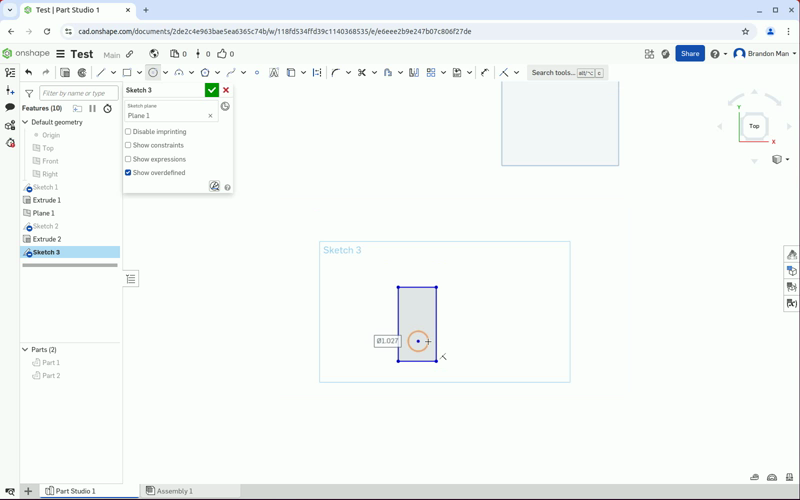
scroll(-6)
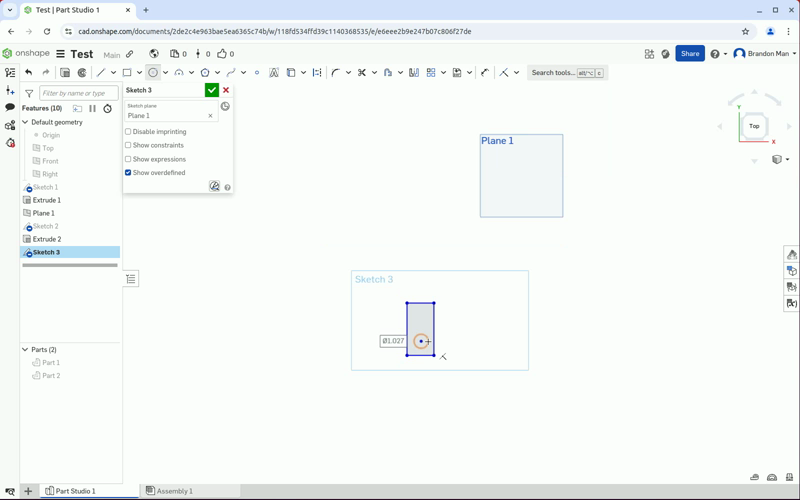
scroll(-6)
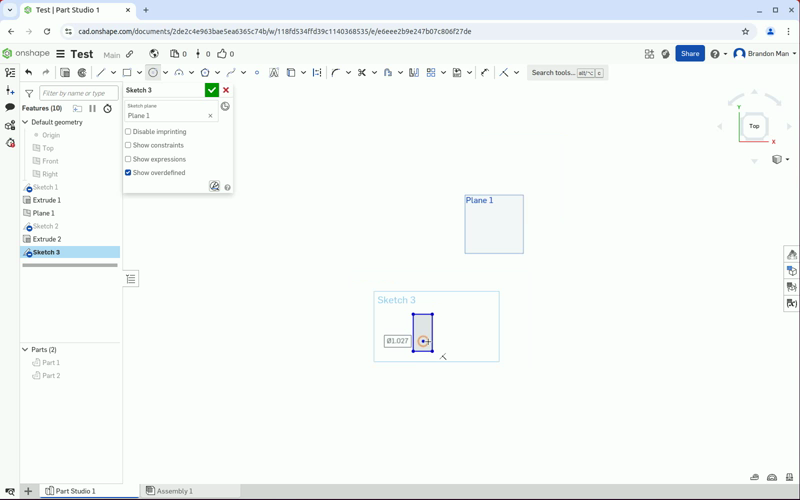
scroll(-6)
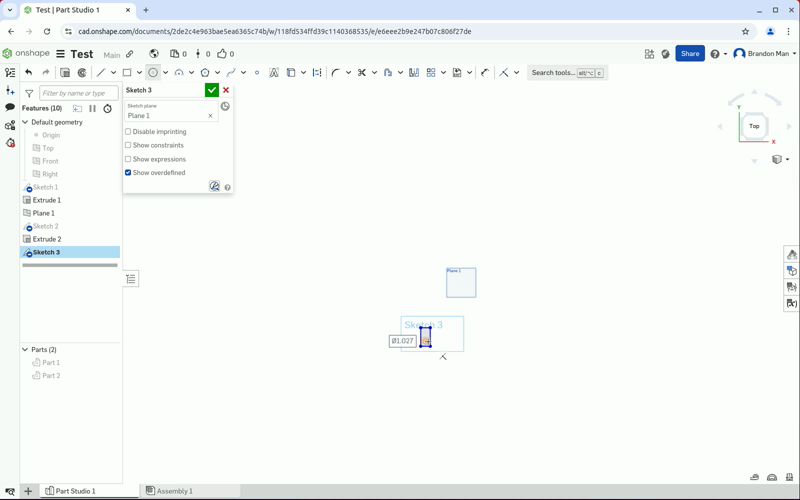
key(esc)
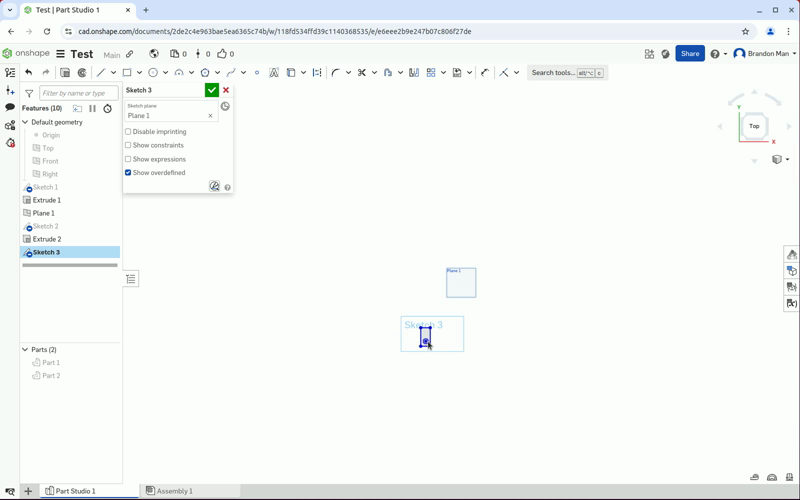
mouse_move(428, 330)
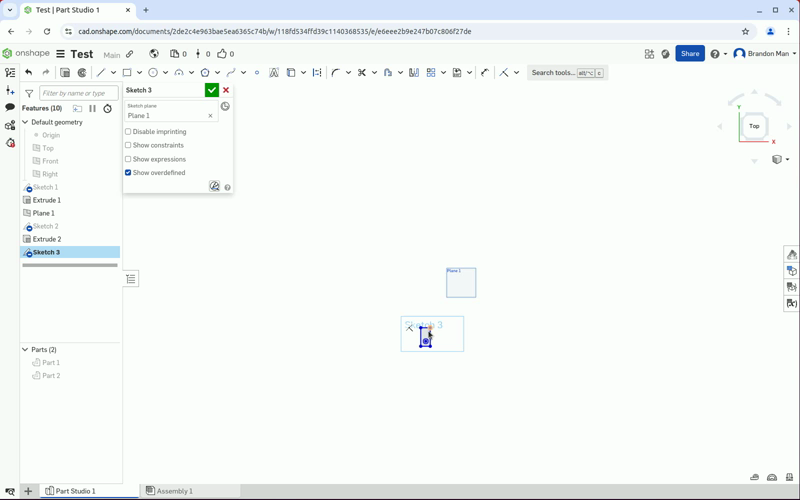
scroll(6)
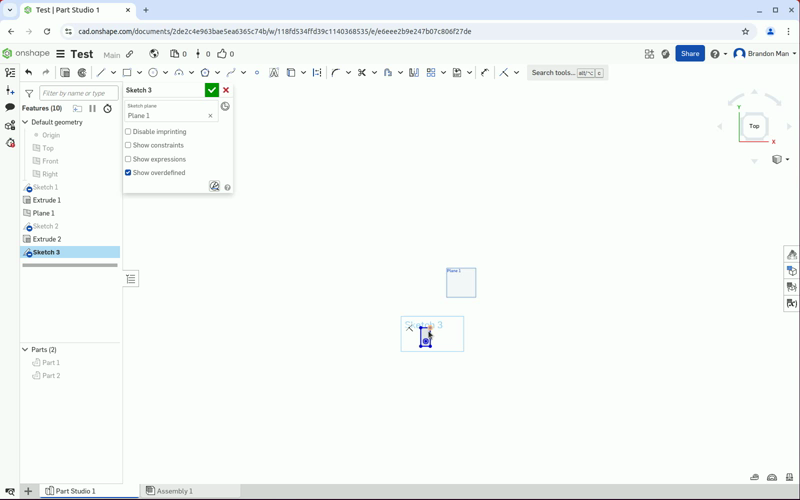
scroll(6)
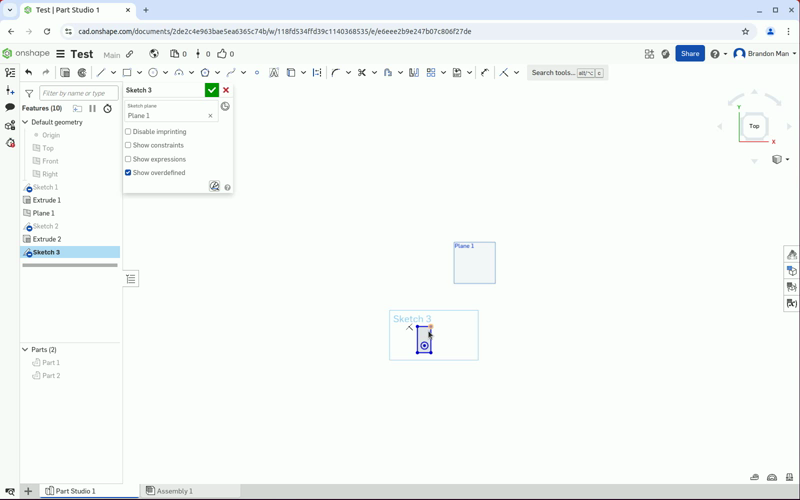
scroll(6)
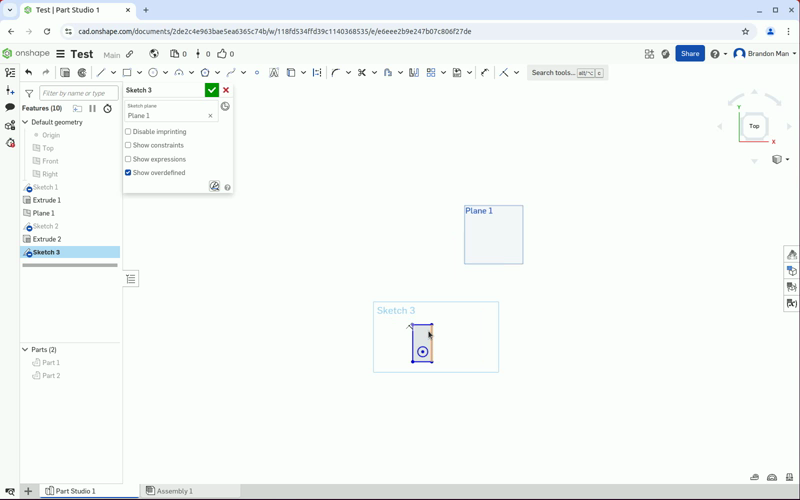
scroll(6)
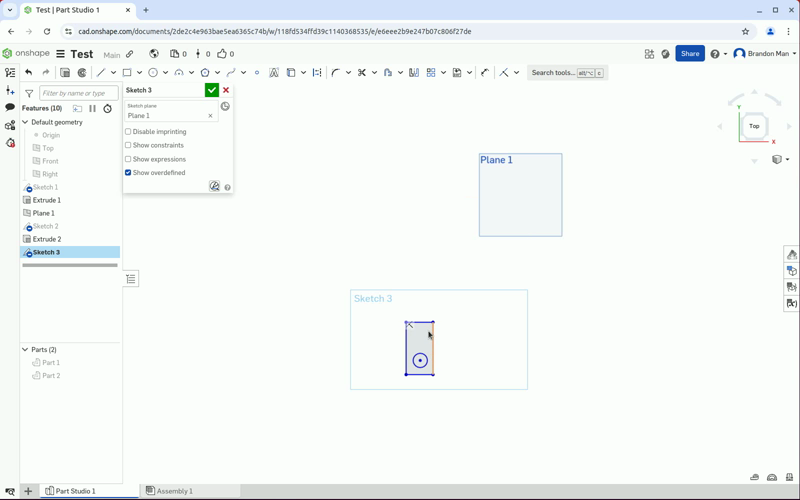
scroll(6)
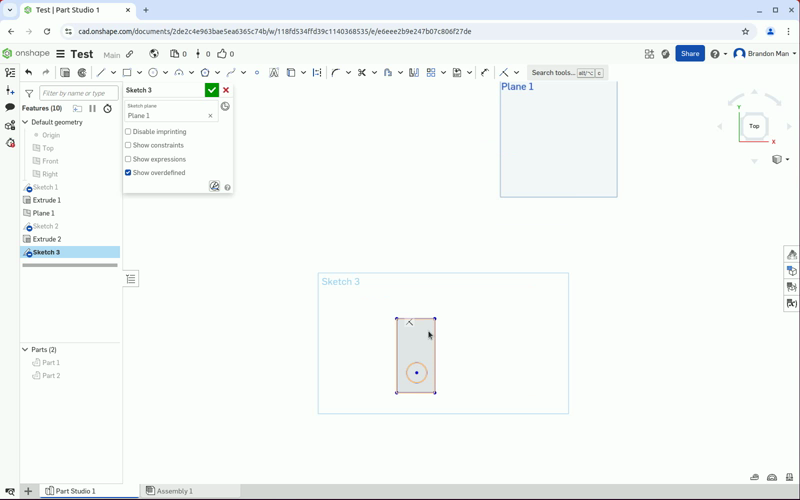
scroll(6)
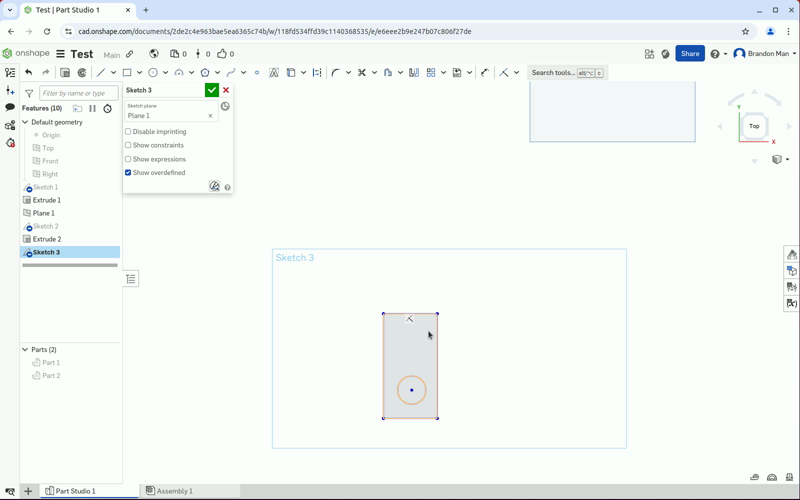
scroll(6)
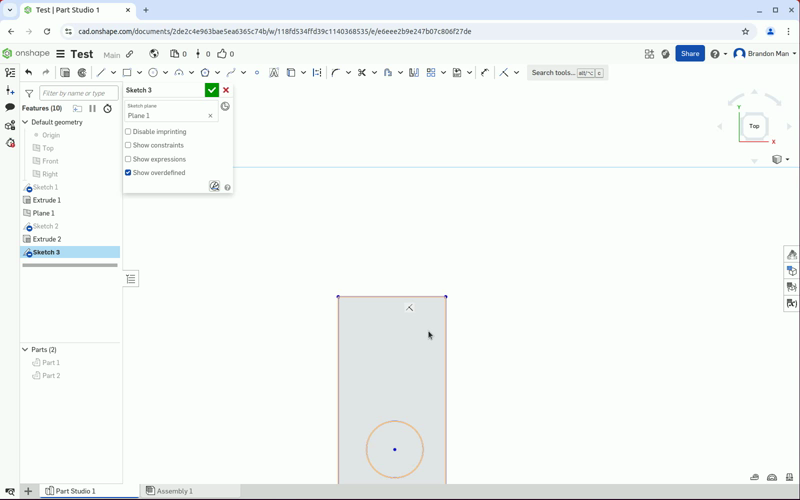
click(428, 330)
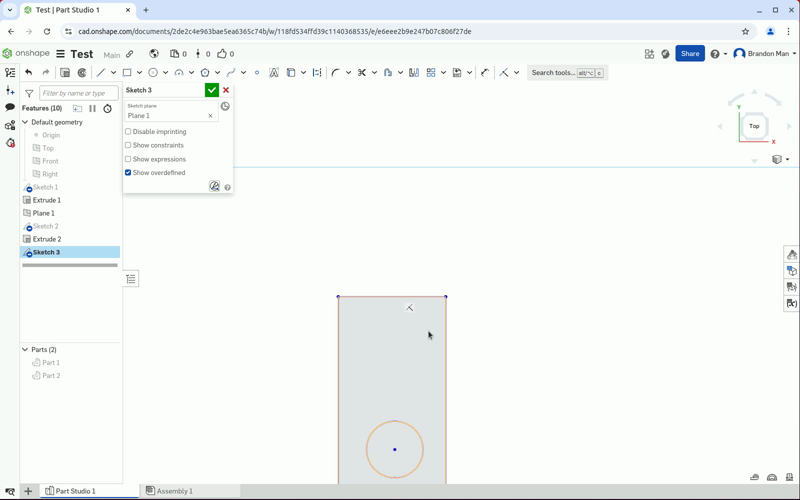
scroll(-6)
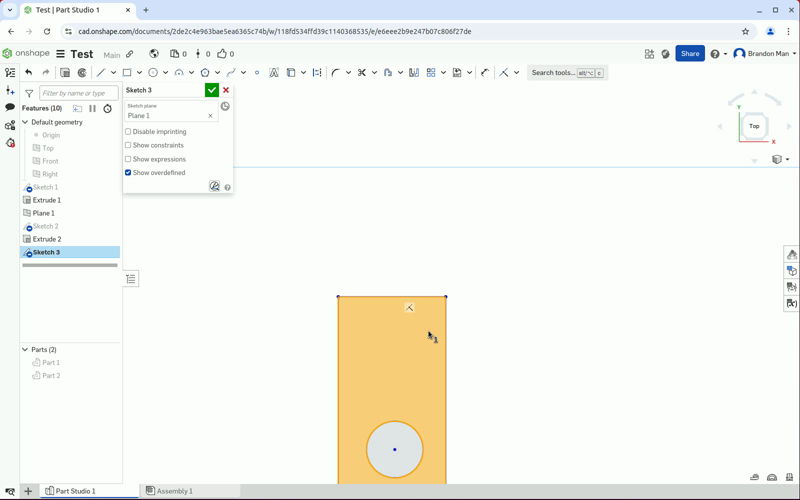
scroll(-6)
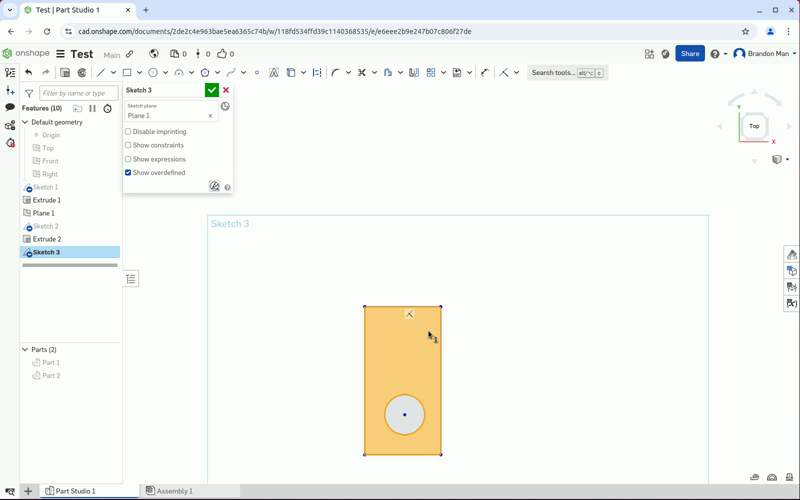
scroll(-6)
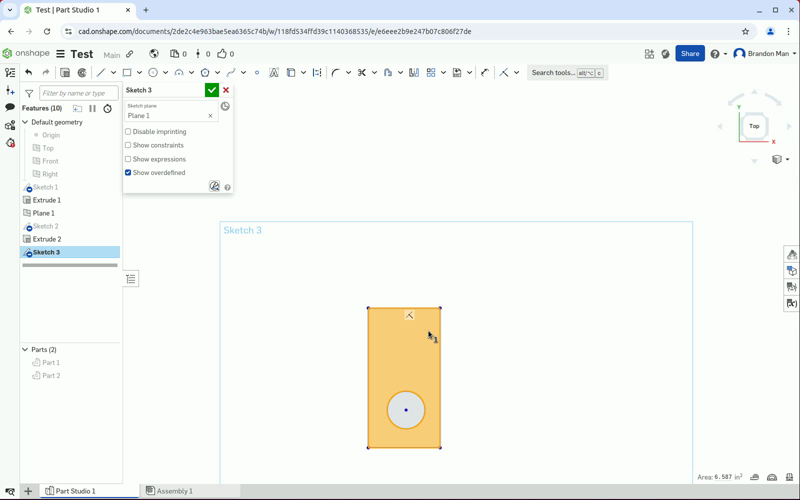
scroll(-6)
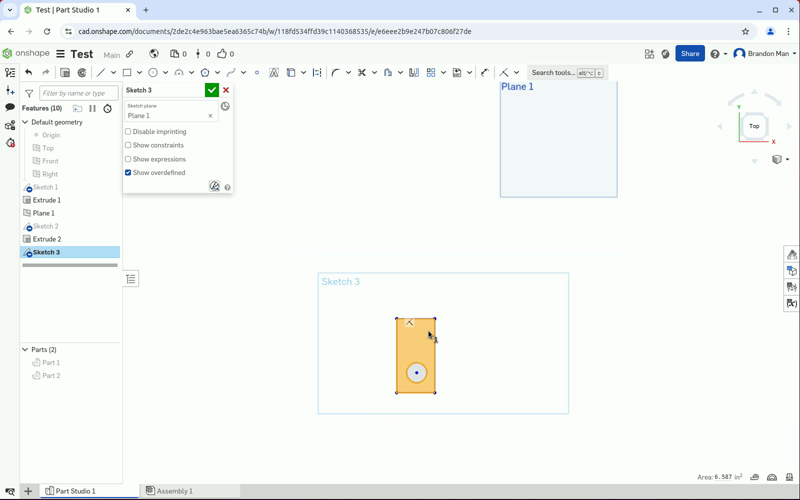
scroll(-6)
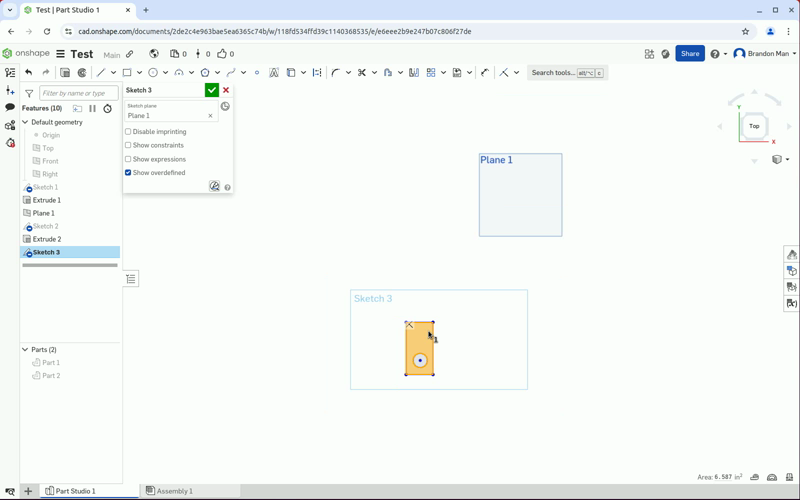
scroll(-6)
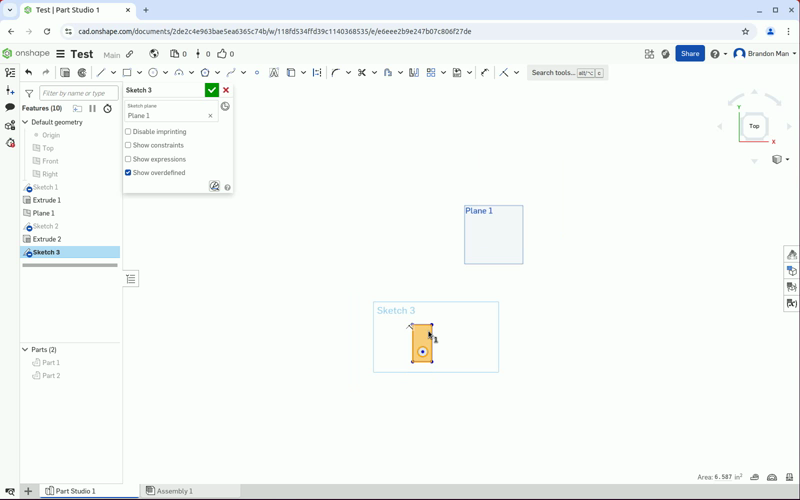
scroll(-6)
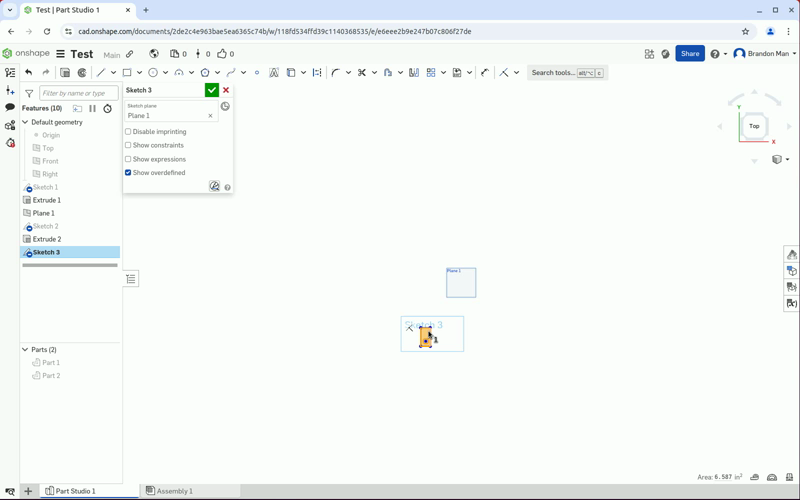
mouse_move(73, 352)
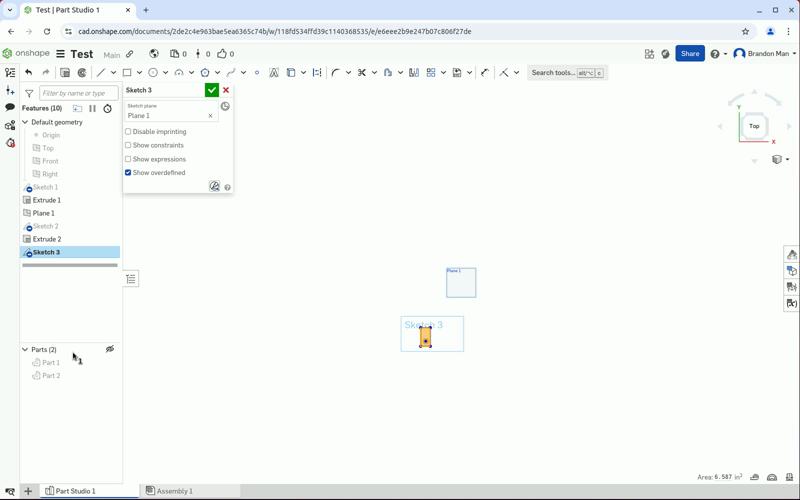
key(shift+y)
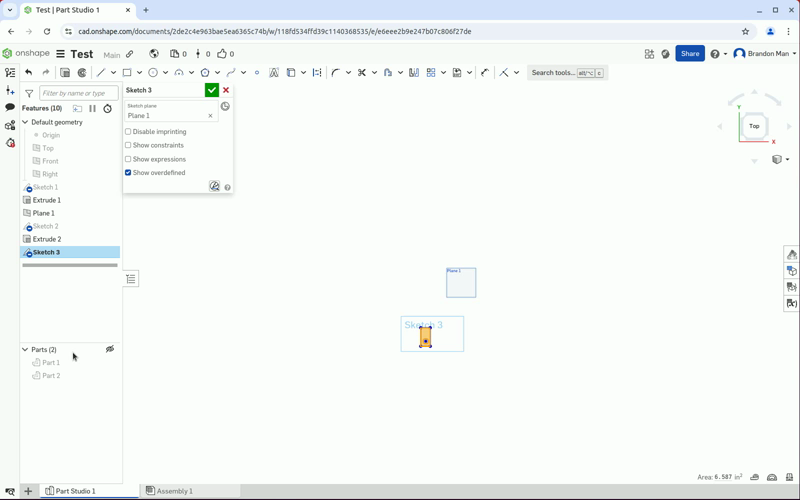
key(shift+e)
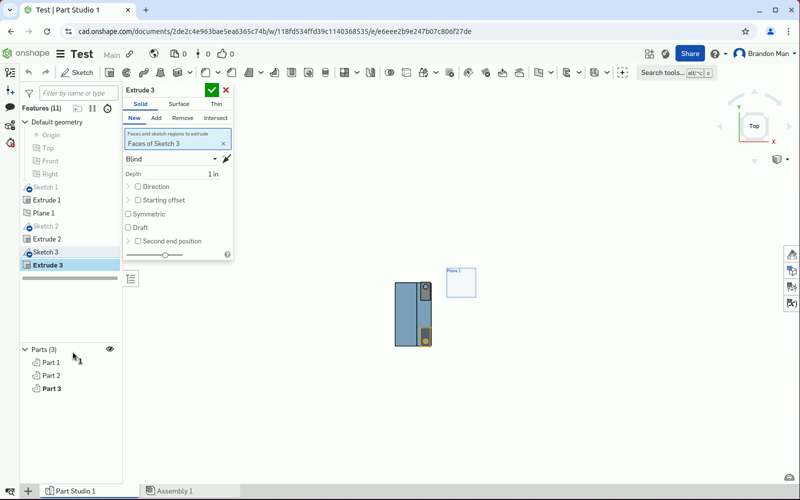
mouse_move(143, 106)
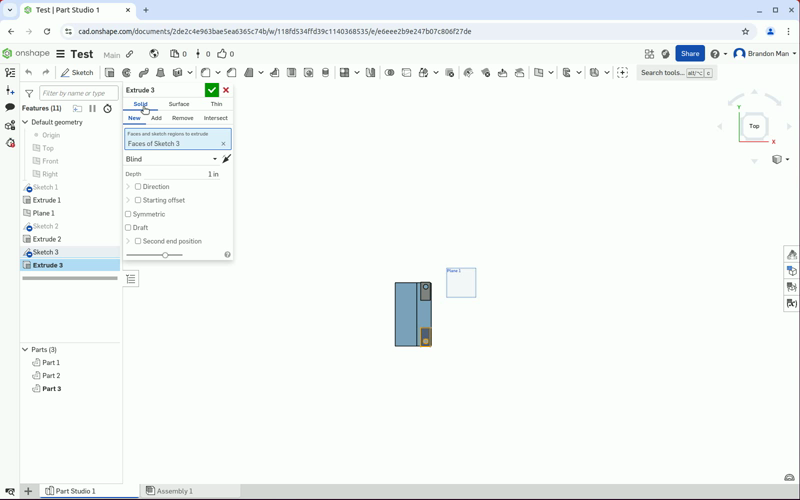
click(143, 106)
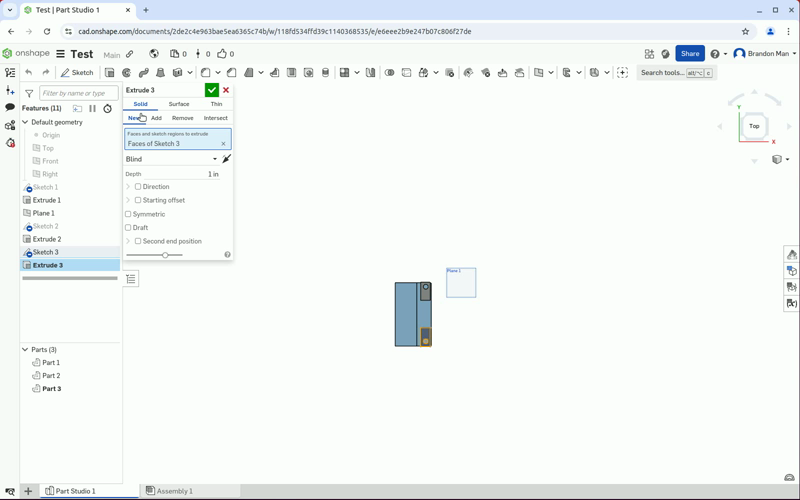
mouse_move(137, 120)
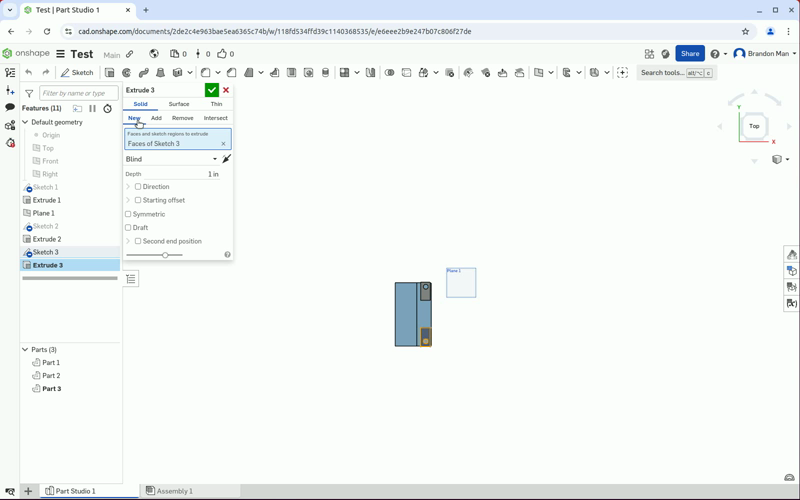
click(137, 120)
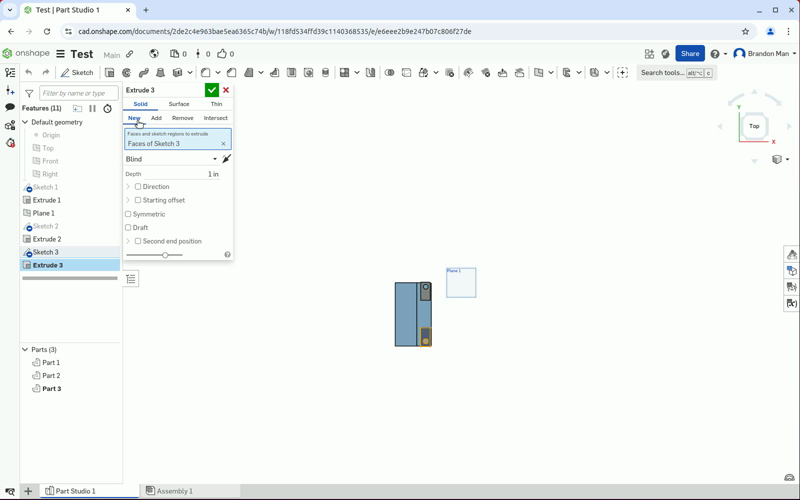
key(tab, 4)
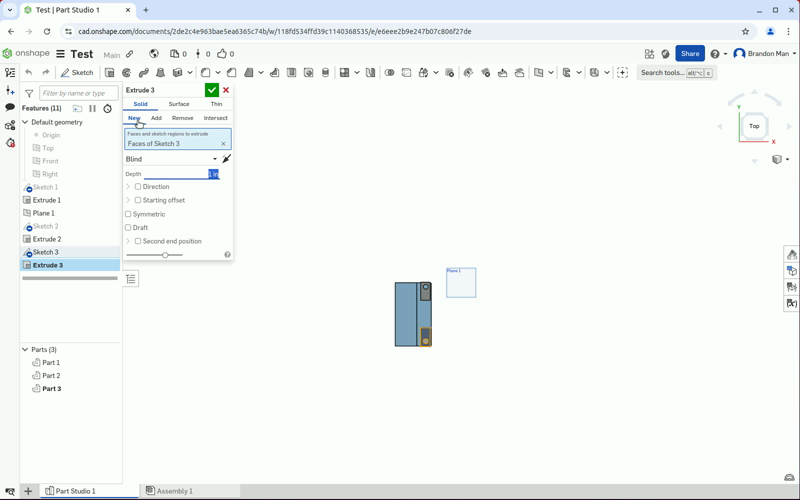
text(1.926)
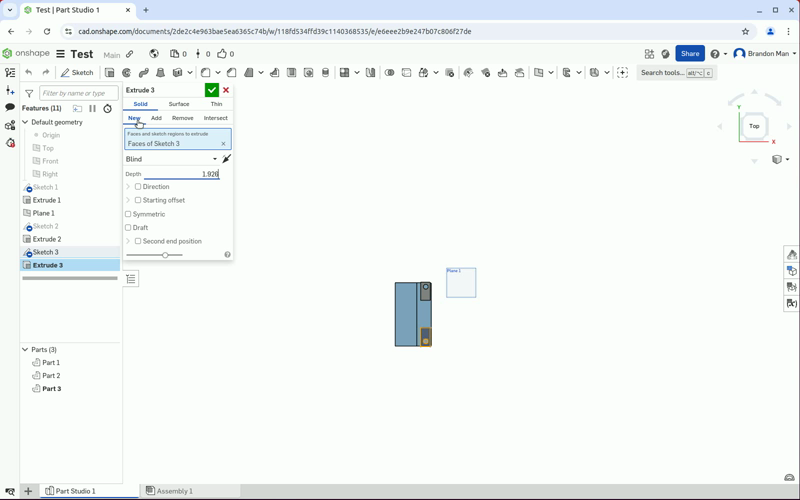
key(enter)
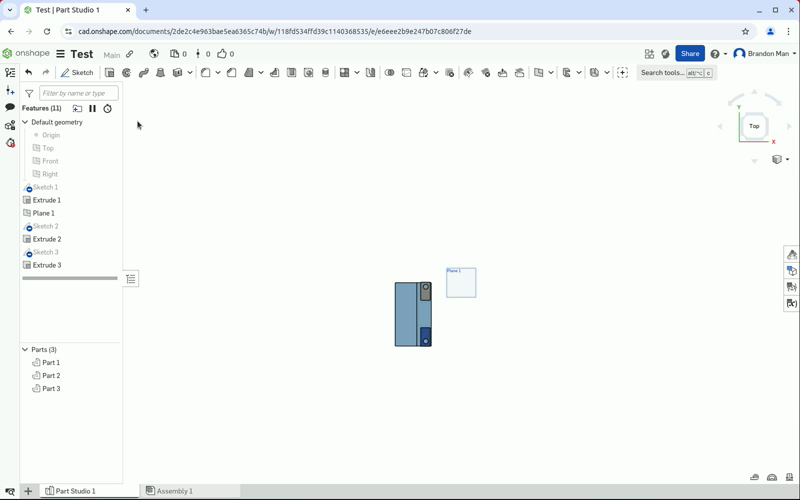
key(shift+h)
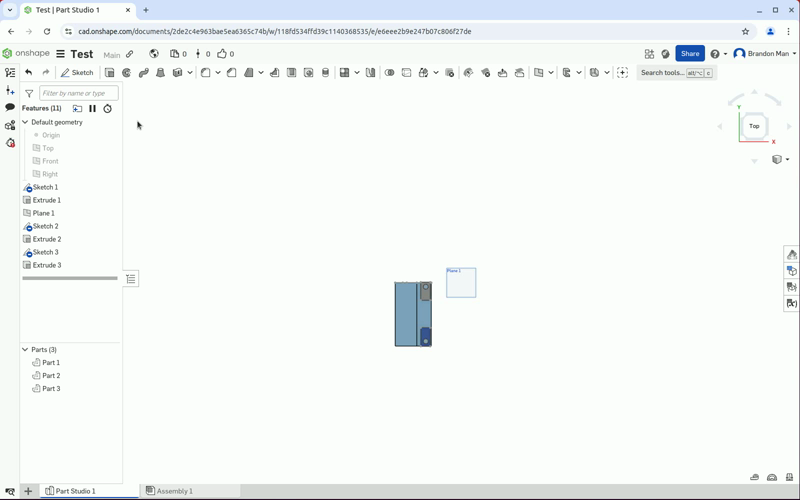
key(shift+h)
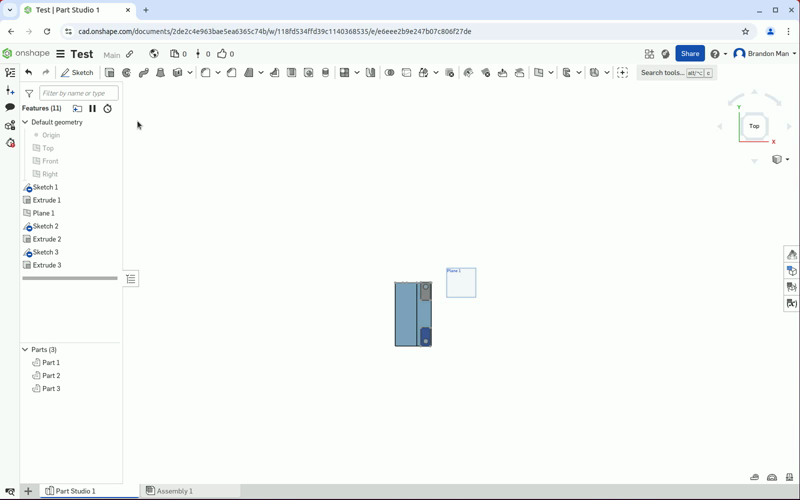
key(shift+7)
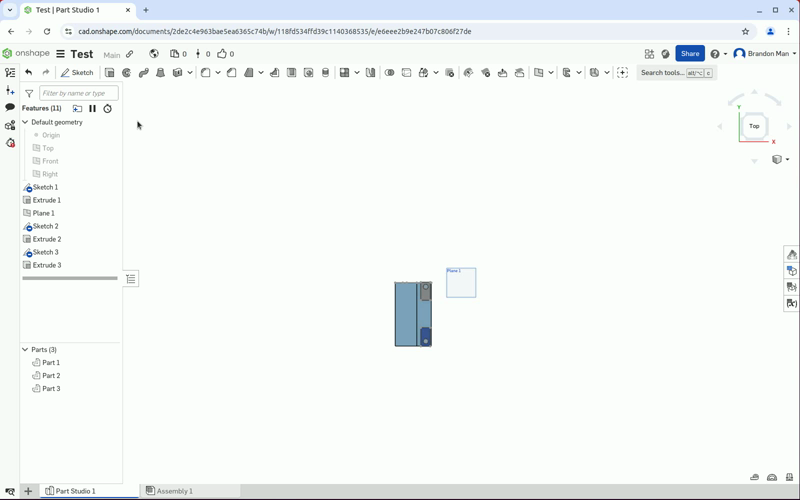
key(up, 3)
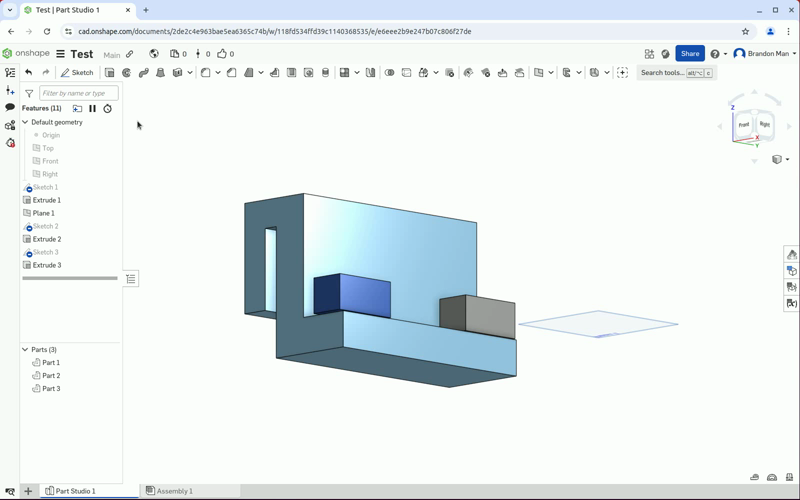
key(left, 3)
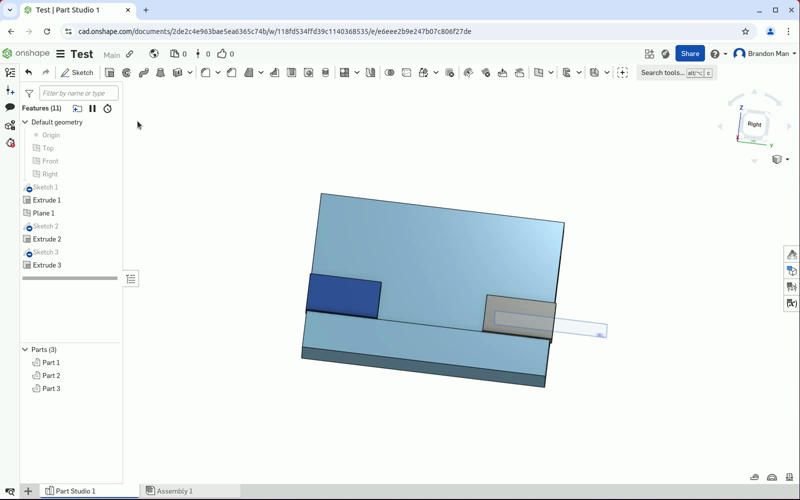
key(right, 3)
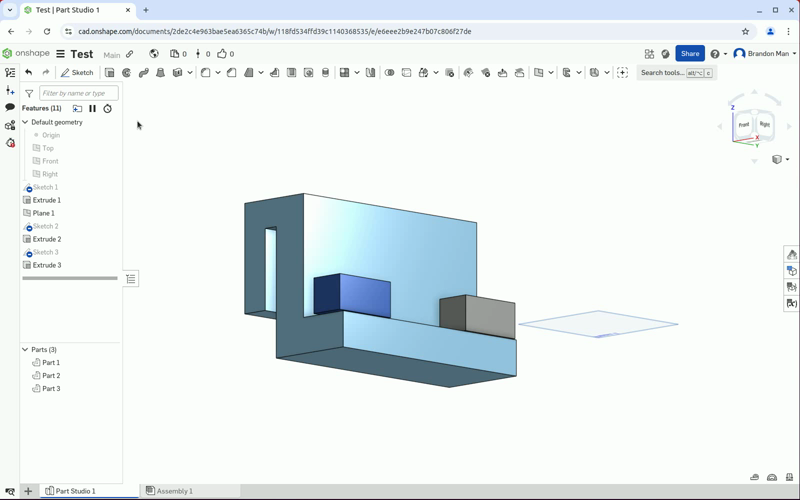
key(down, 3)
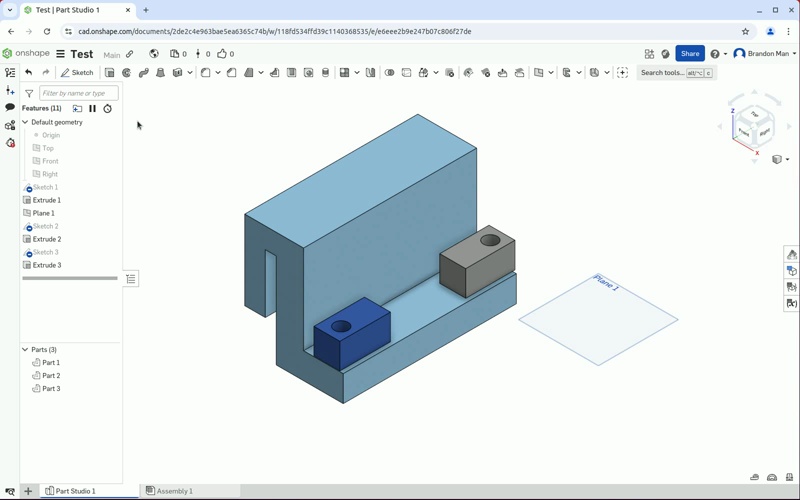
mouse_move(73, 189)
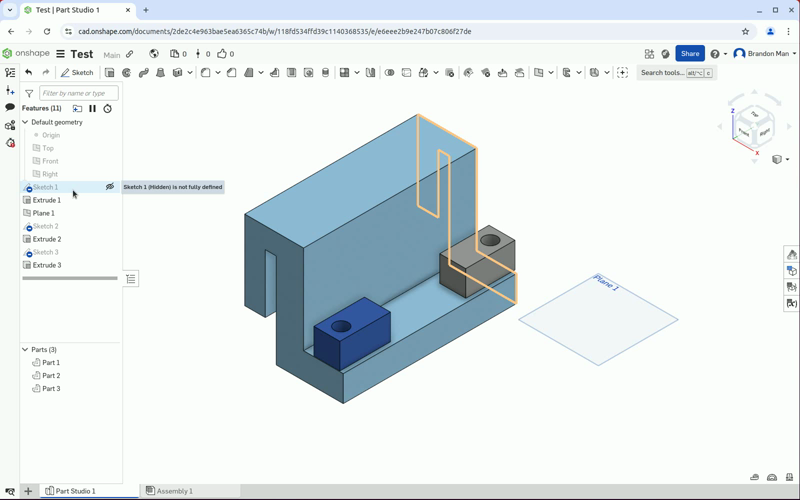
click(73, 189)